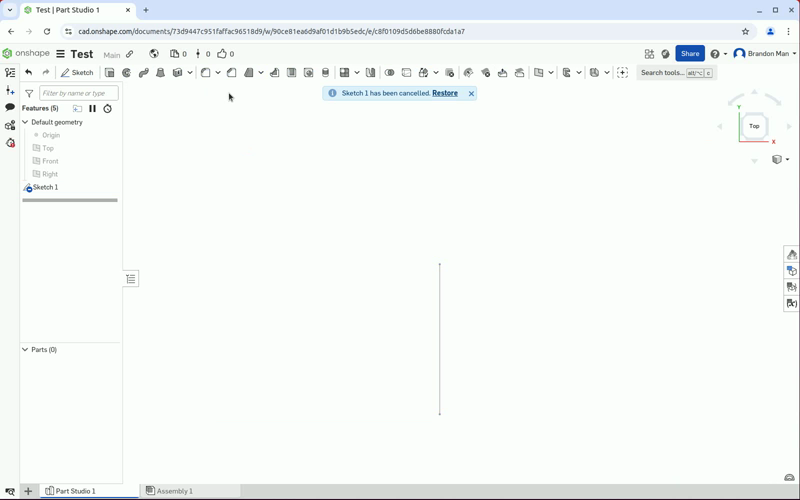
key(shift+h)
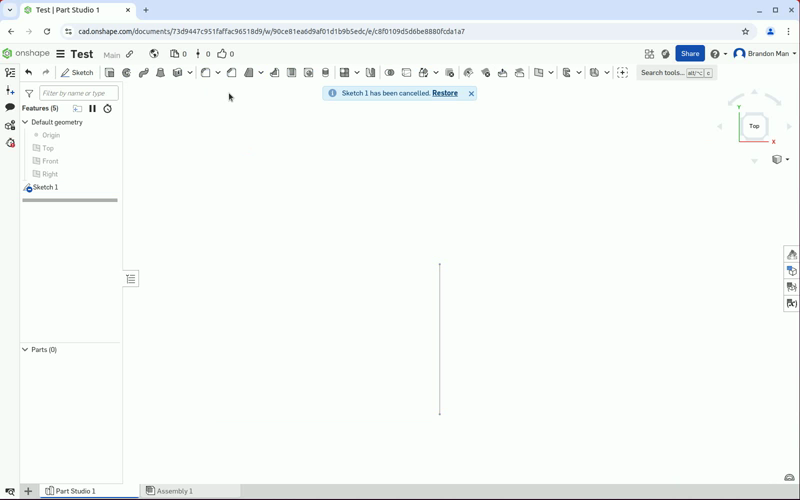
key(shift+s)
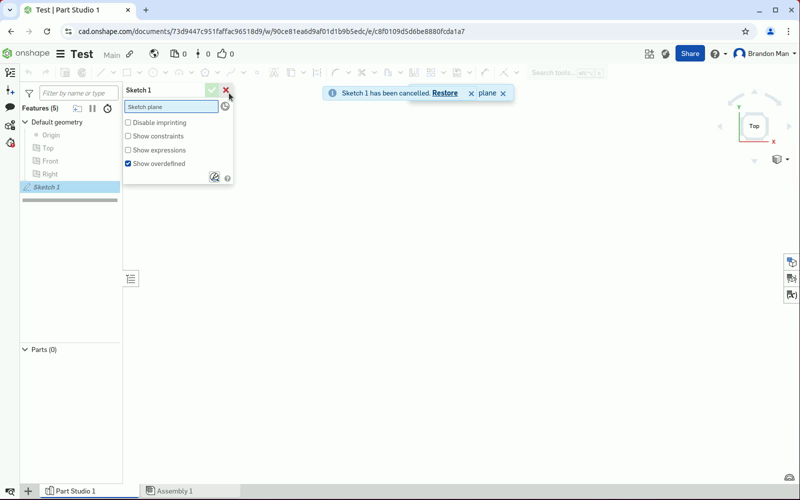
mouse_move(73, 150)
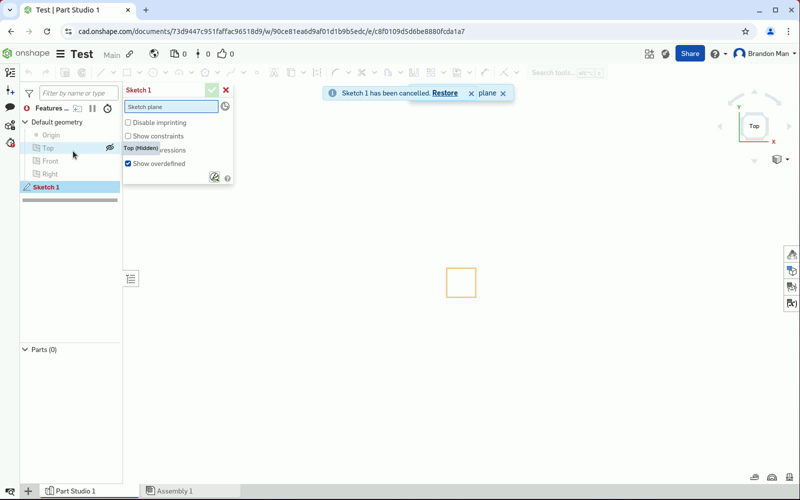
click(73, 150)
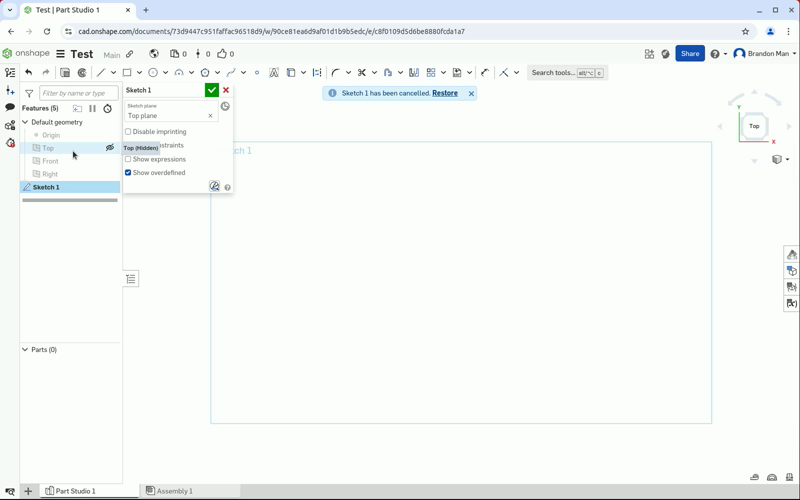
mouse_move(73, 352)
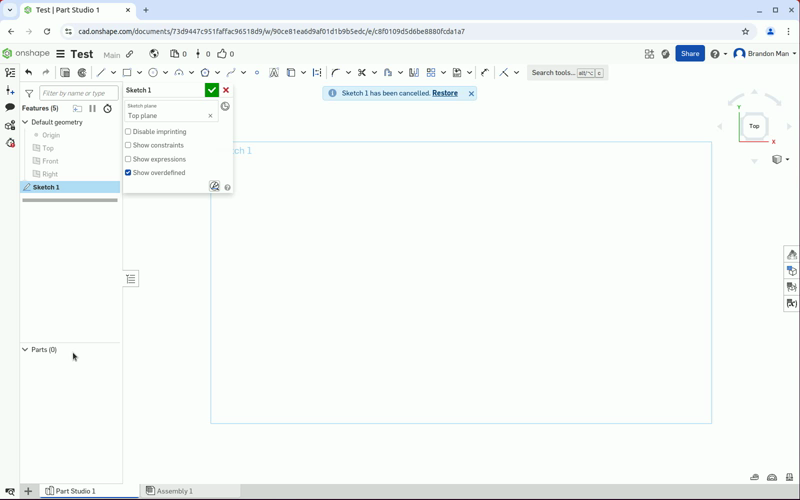
key(y)
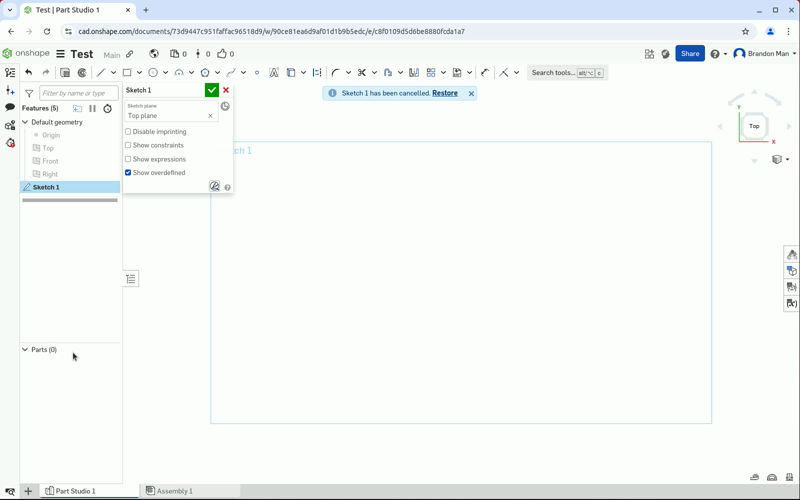
key(l)
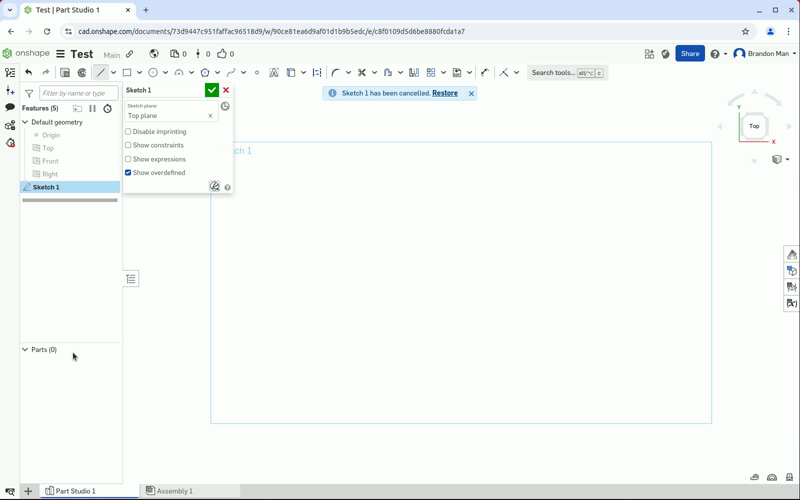
key_down(shift)
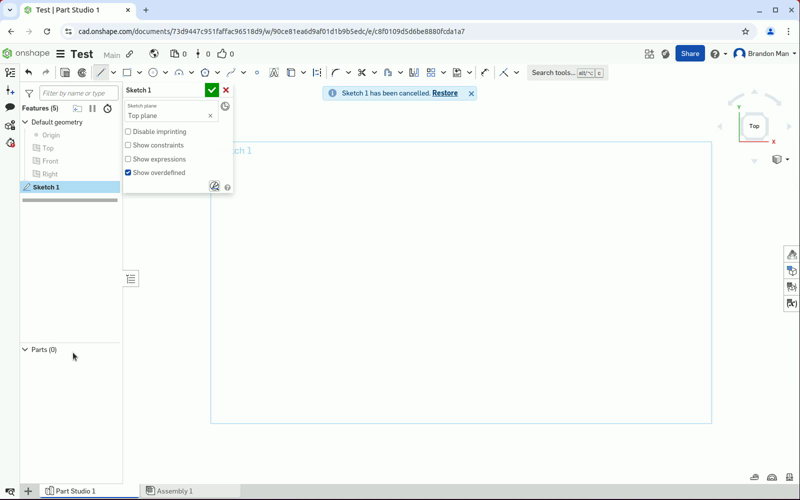
mouse_move(398, 351)
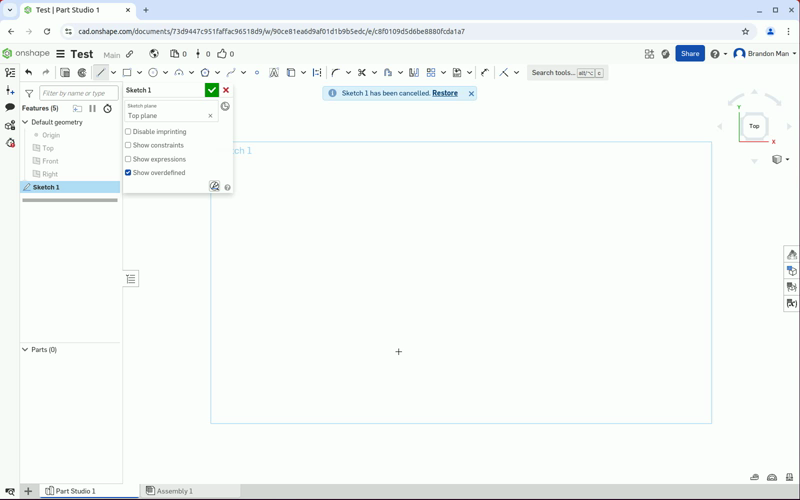
click(398, 351)
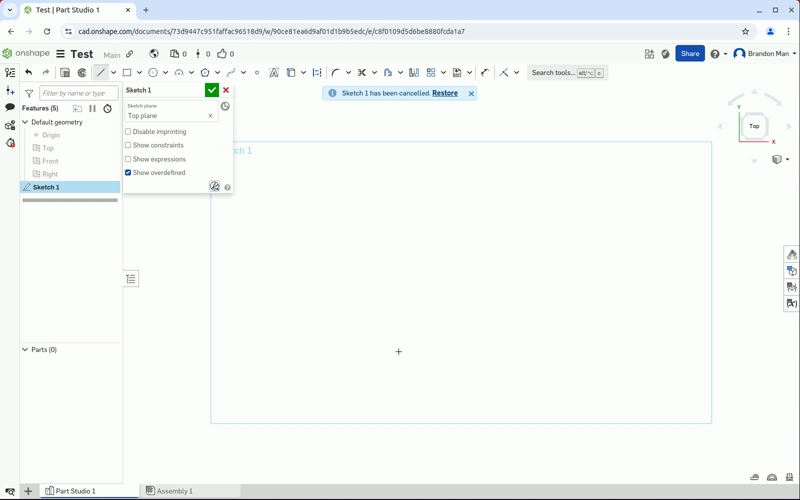
key_up(shift)
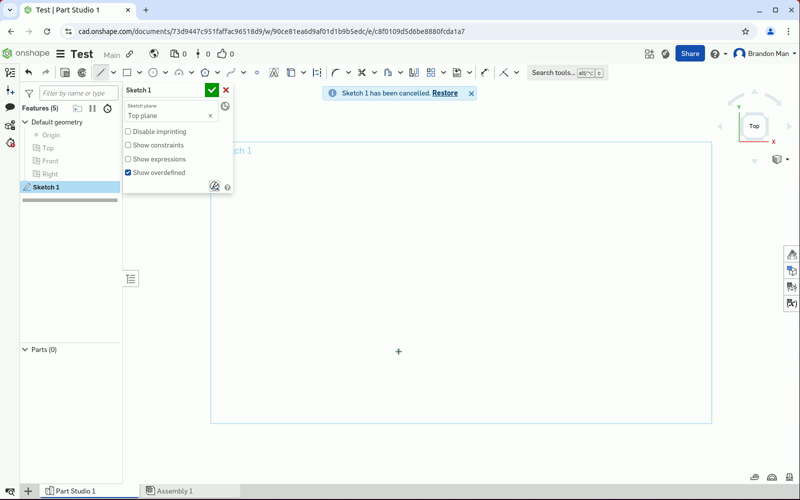
key_down(shift)
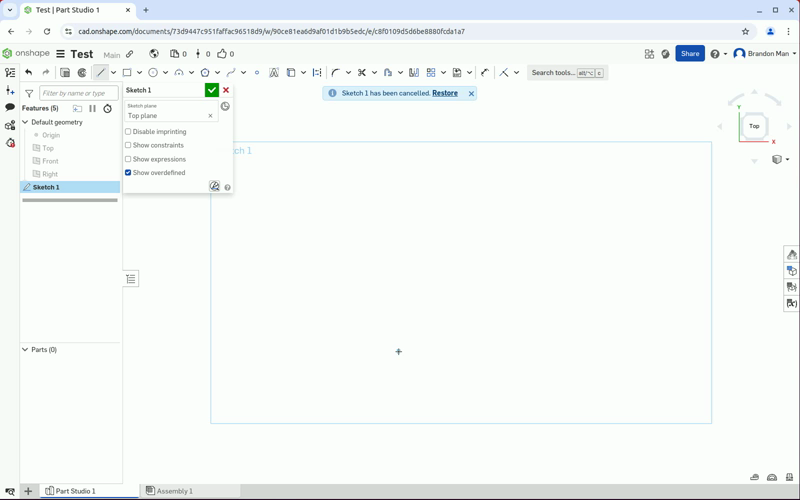
mouse_move(518, 351)
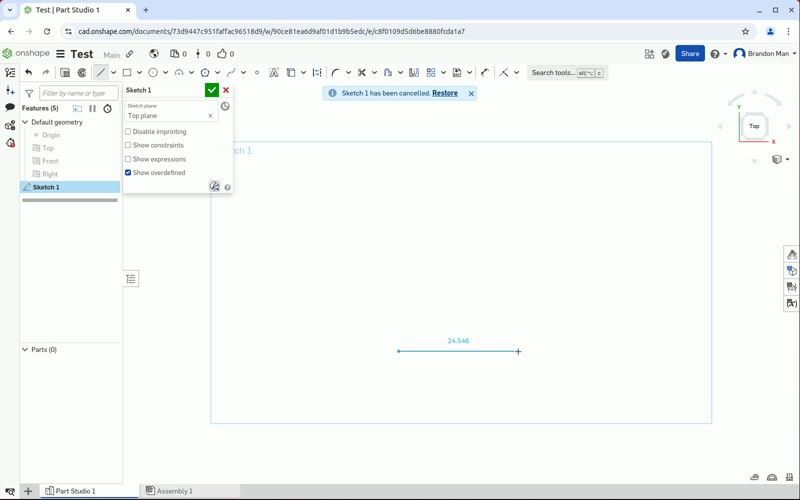
click(518, 351)
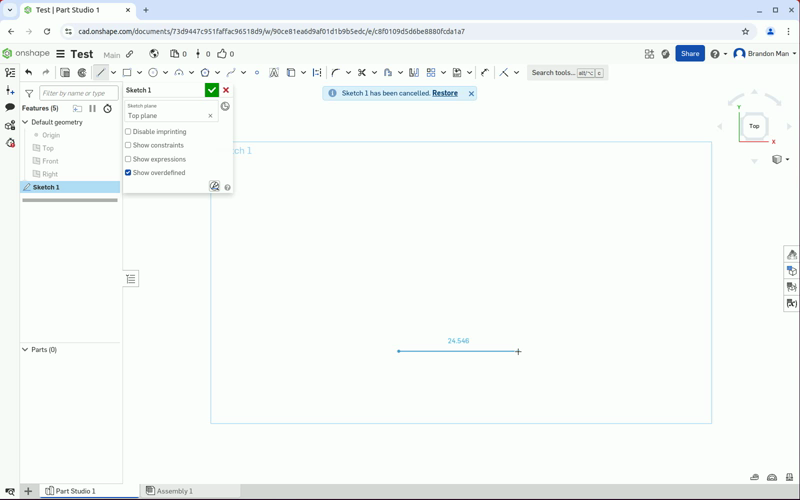
key_up(shift)
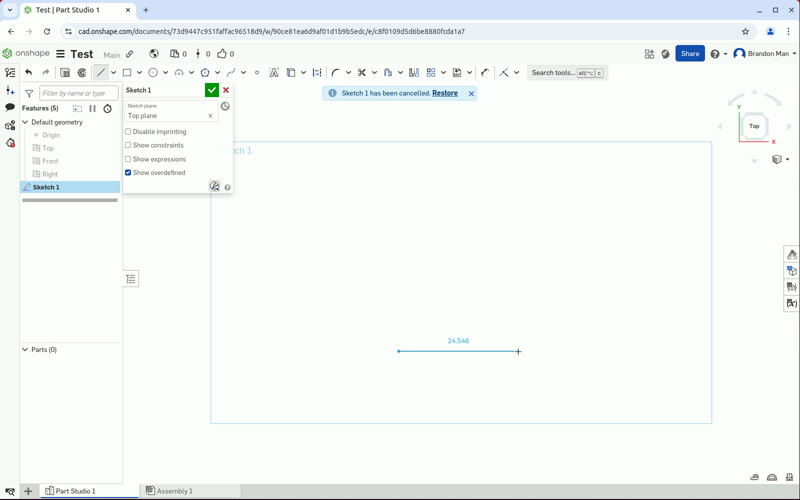
key_down(shift)
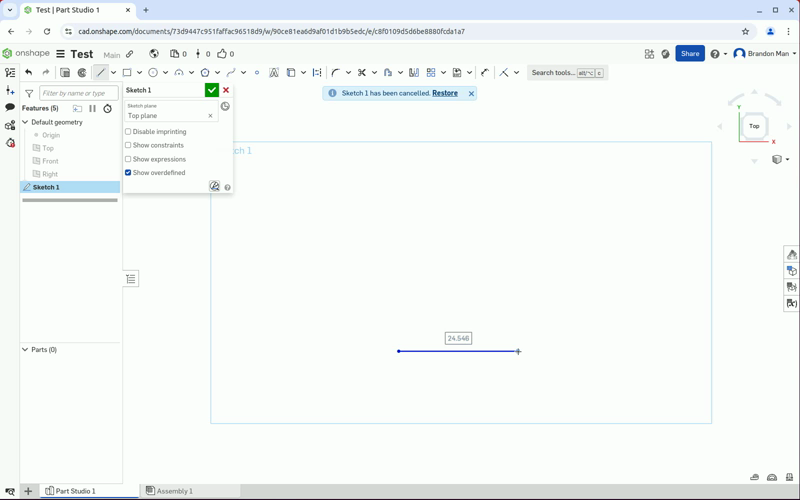
mouse_move(518, 265)
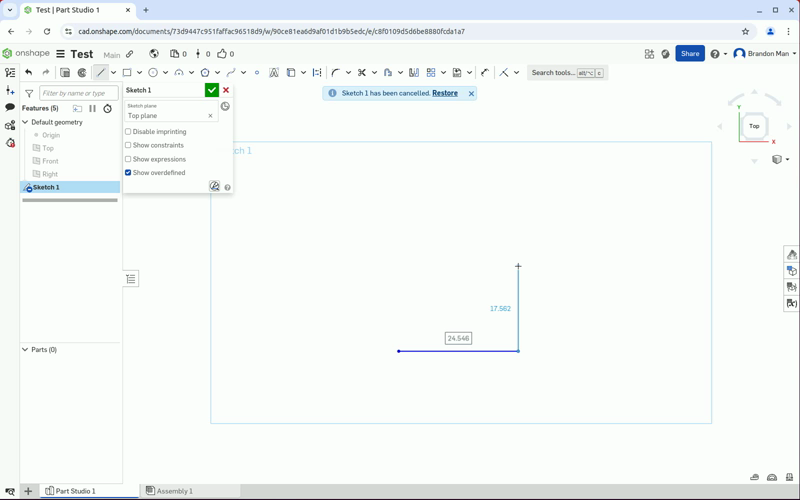
click(518, 265)
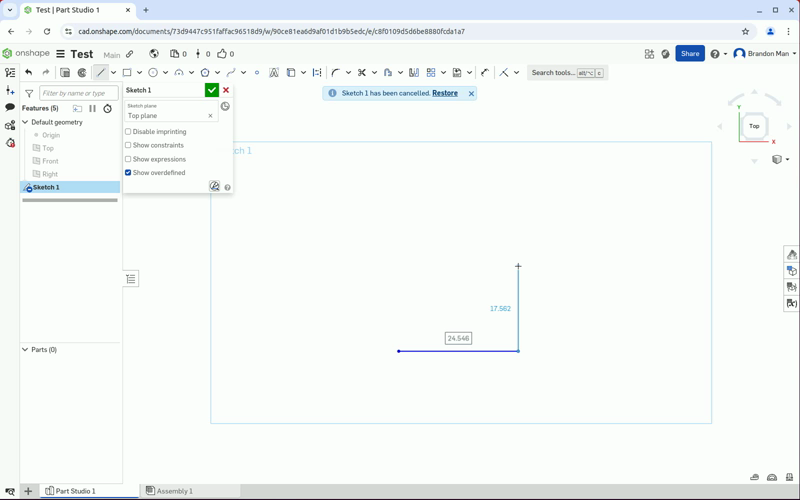
key_up(shift)
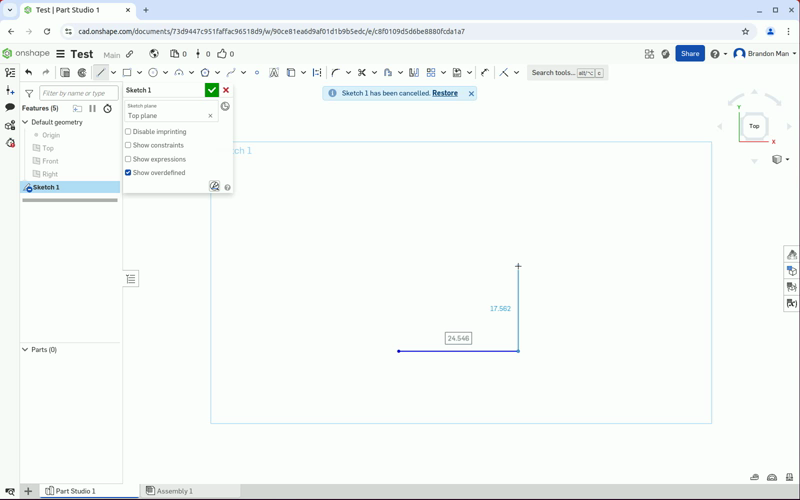
key_down(shift)
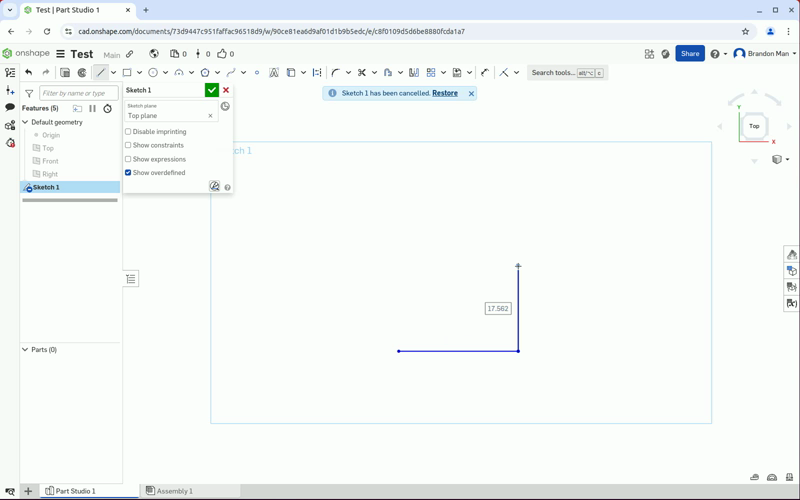
mouse_move(398, 265)
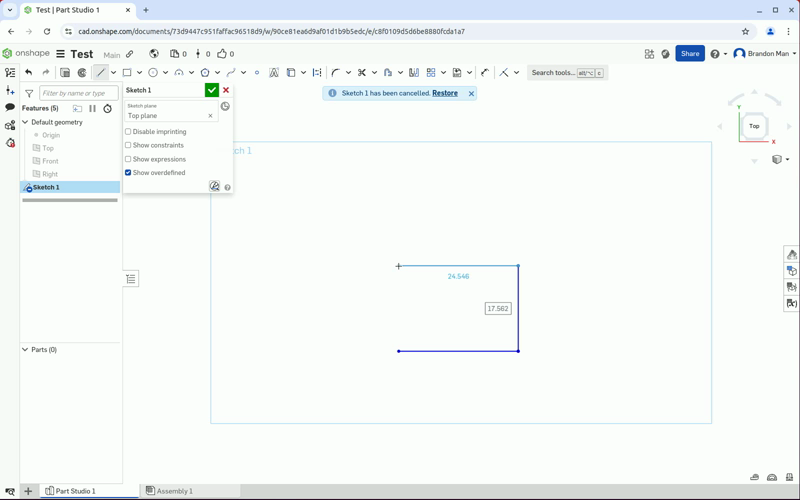
click(398, 265)
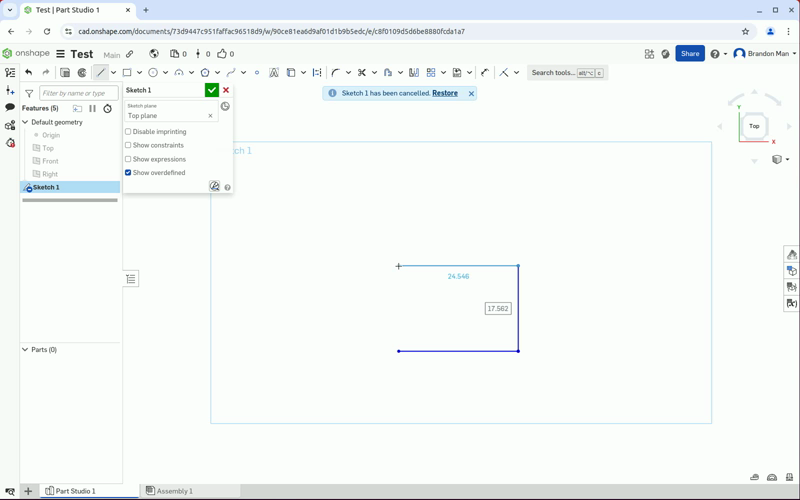
key_up(shift)
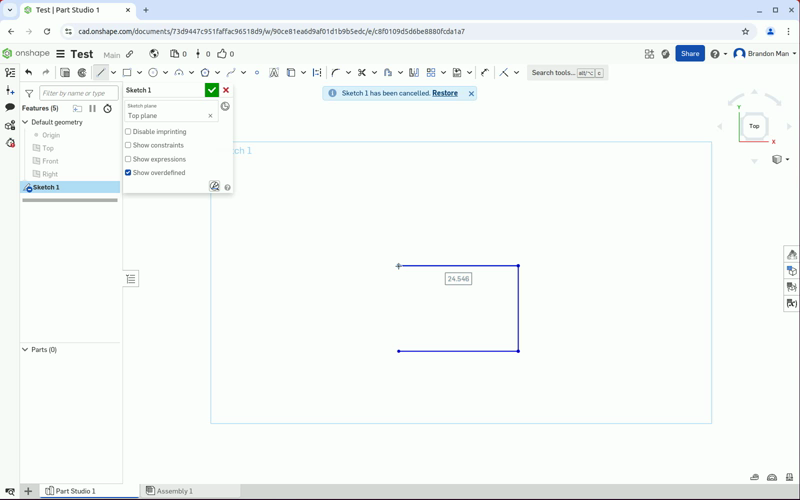
key_down(shift)
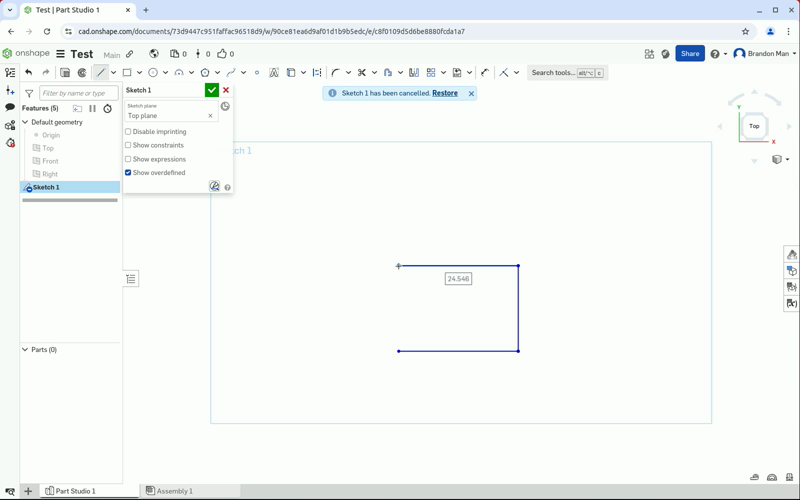
mouse_move(398, 351)
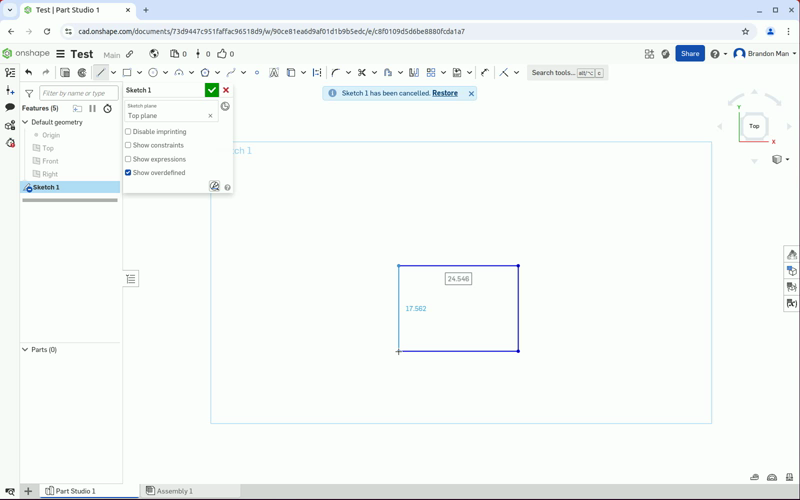
key_up(shift)
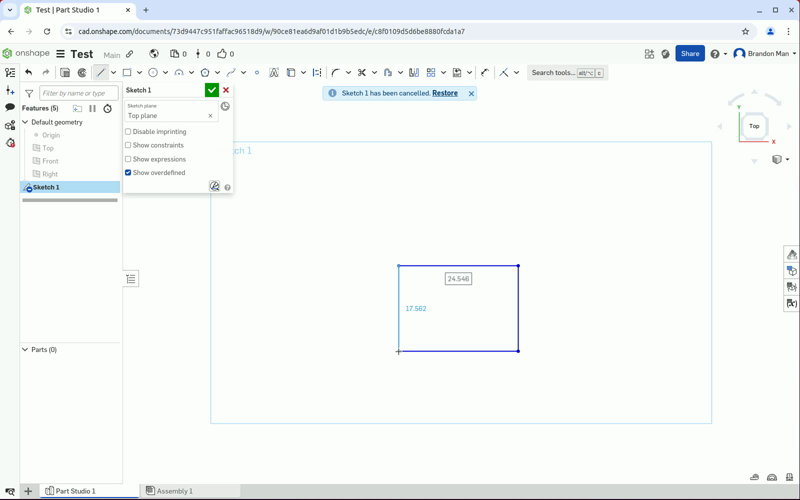
click(398, 351)
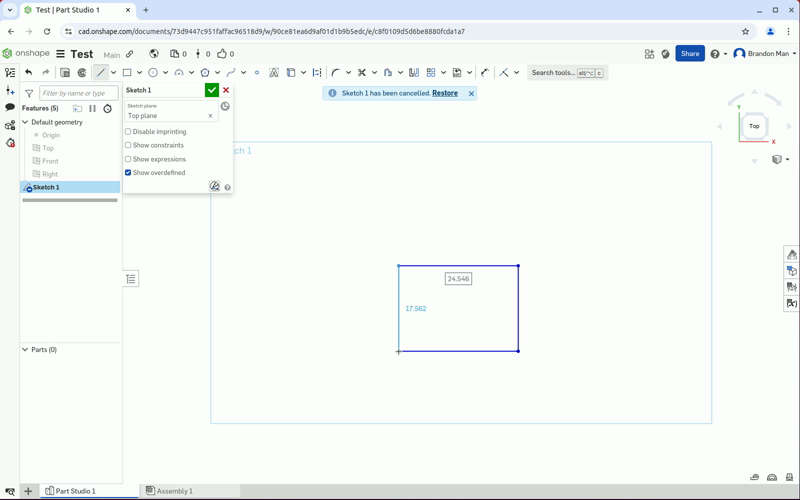
key(esc)
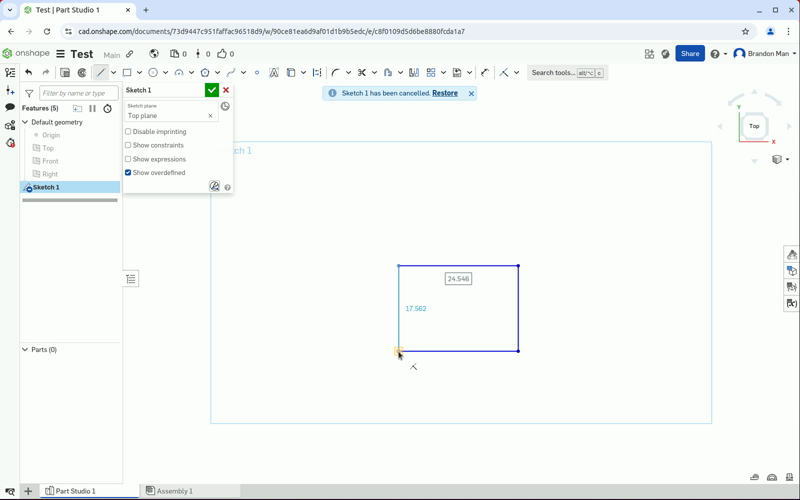
mouse_move(450, 334)
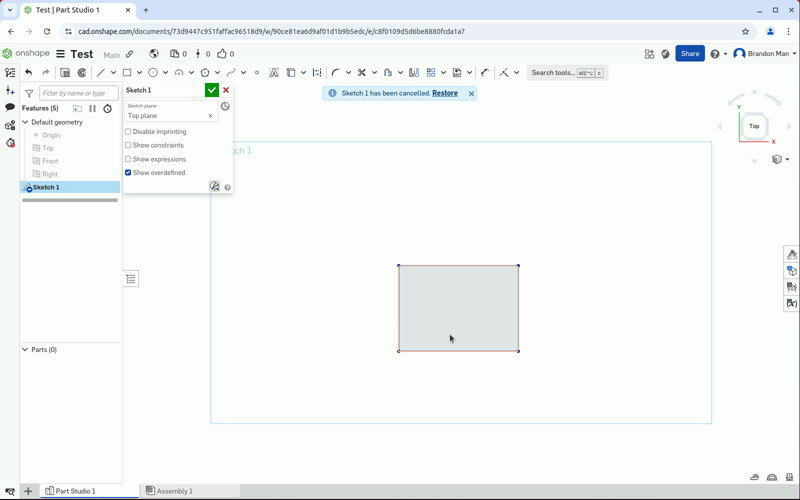
click(450, 334)
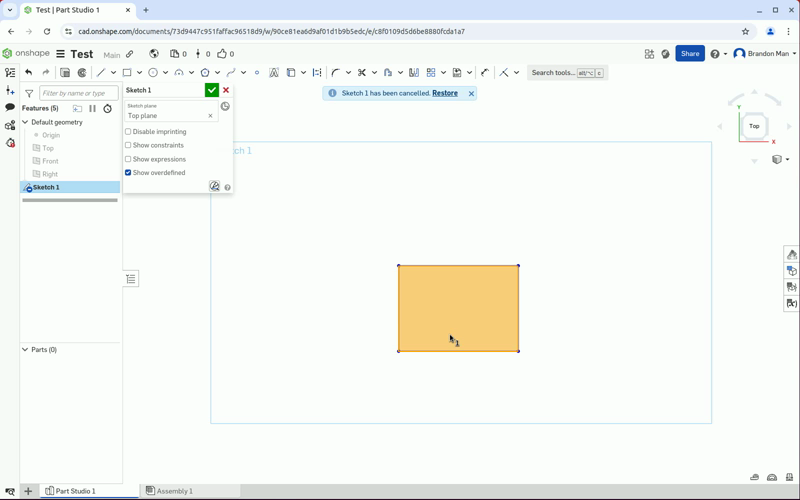
mouse_move(73, 352)
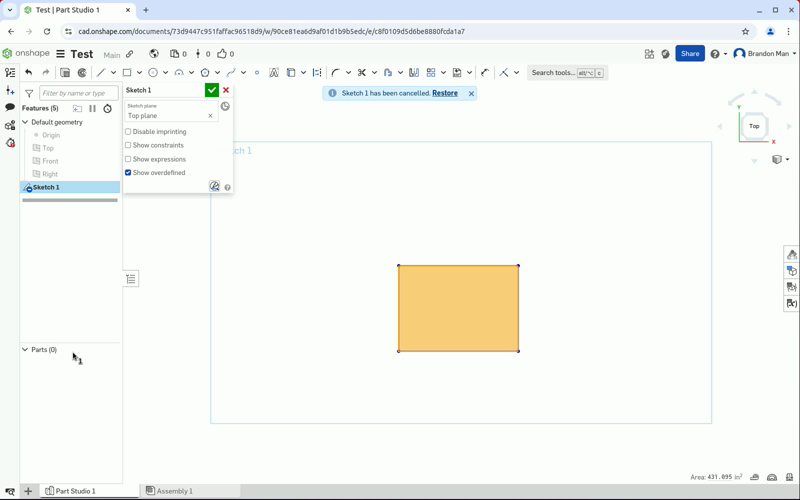
key(shift+y)
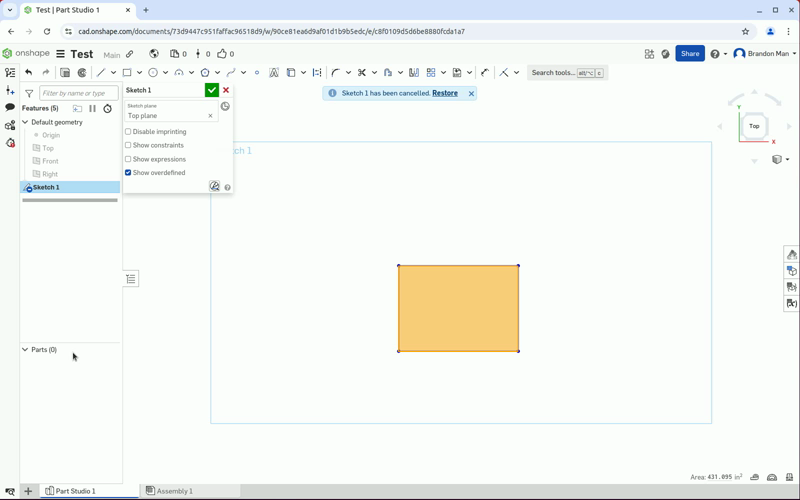
key(shift+e)
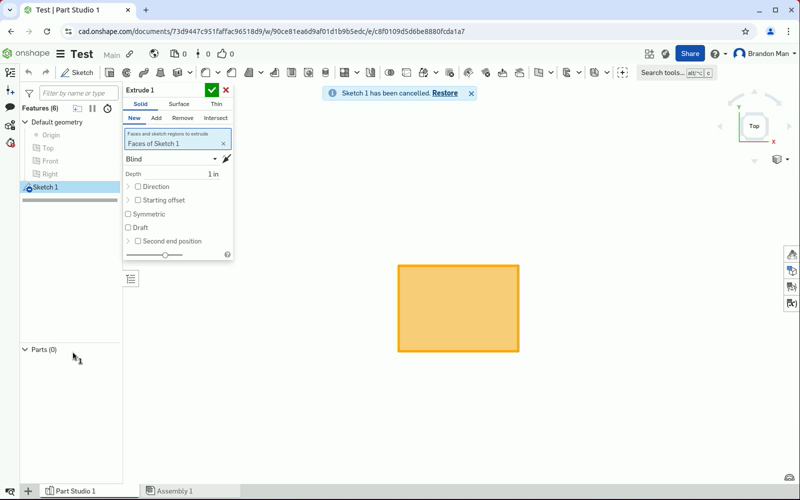
mouse_move(143, 106)
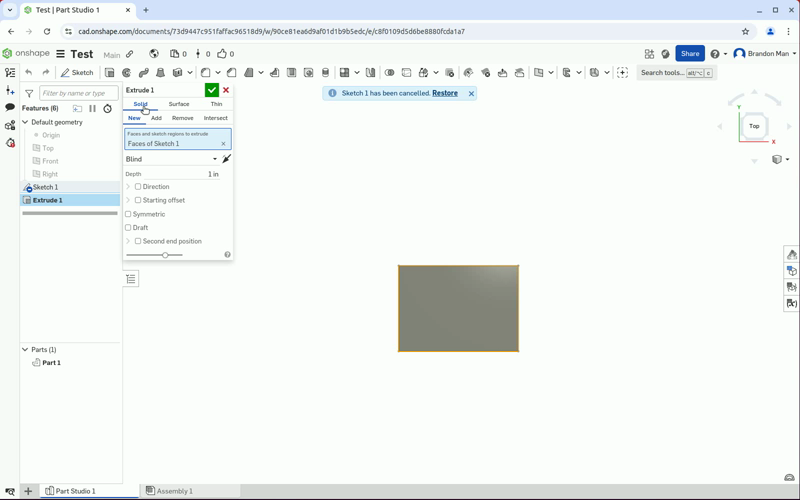
click(143, 106)
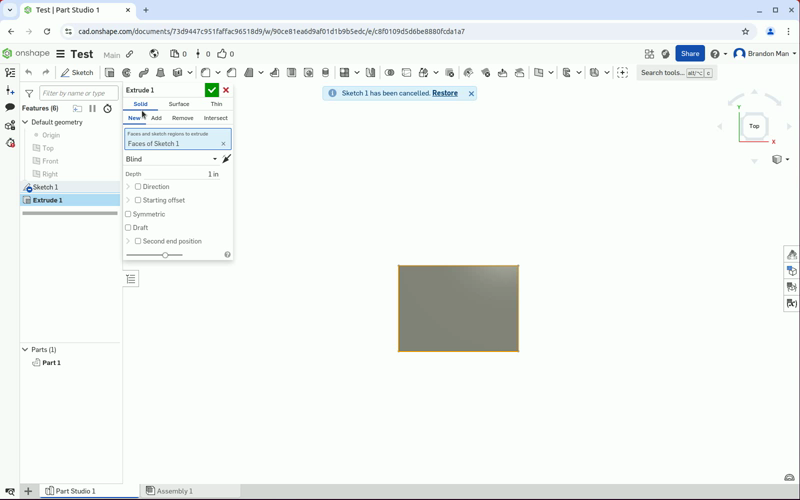
mouse_move(137, 120)
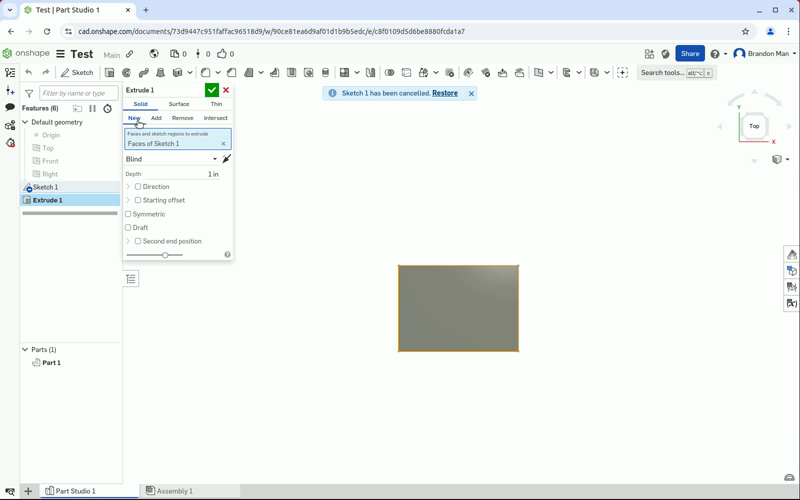
click(137, 120)
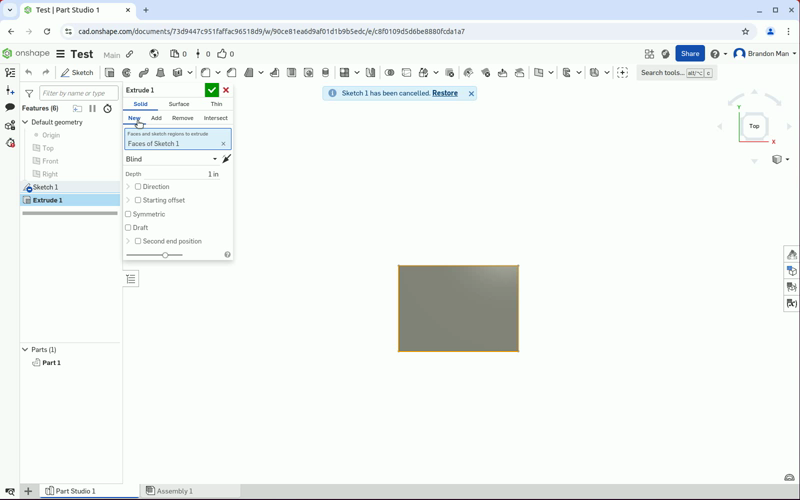
key(tab, 4)
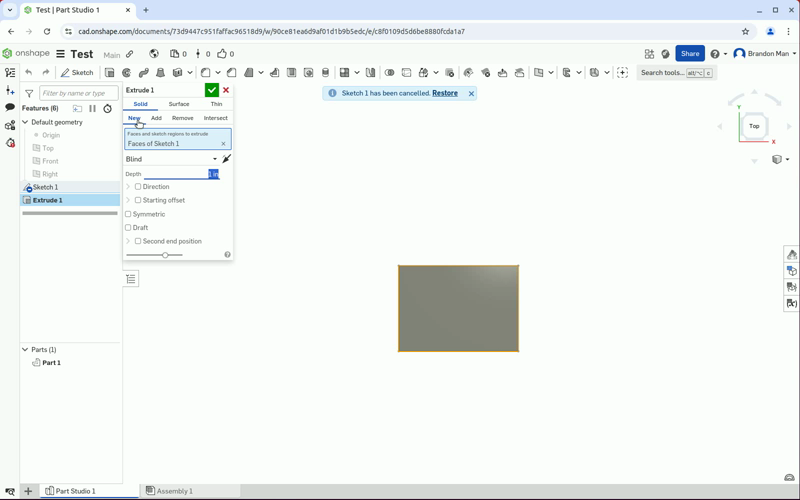
text(0.481)
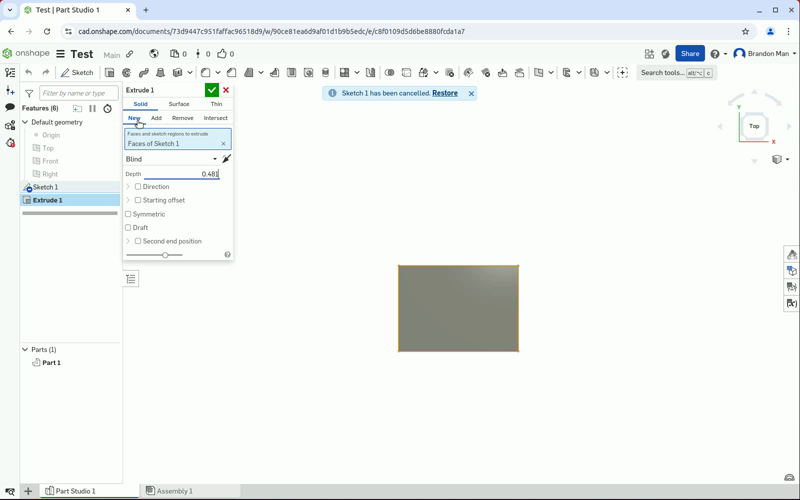
key(enter)
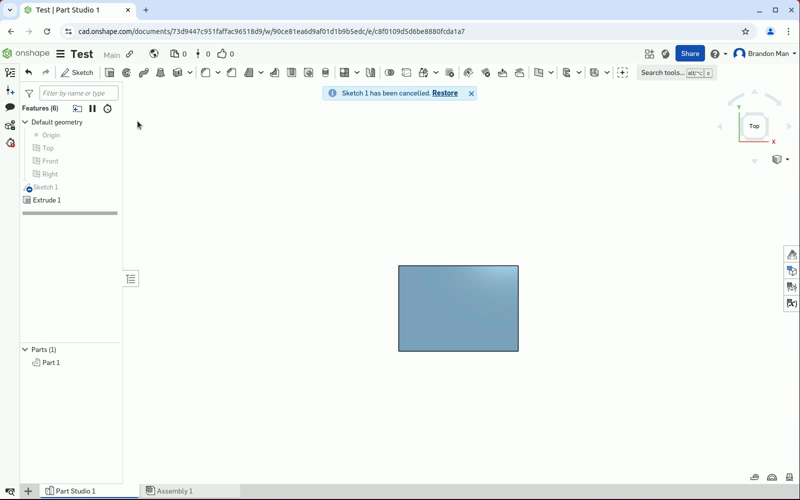
key(shift+h)
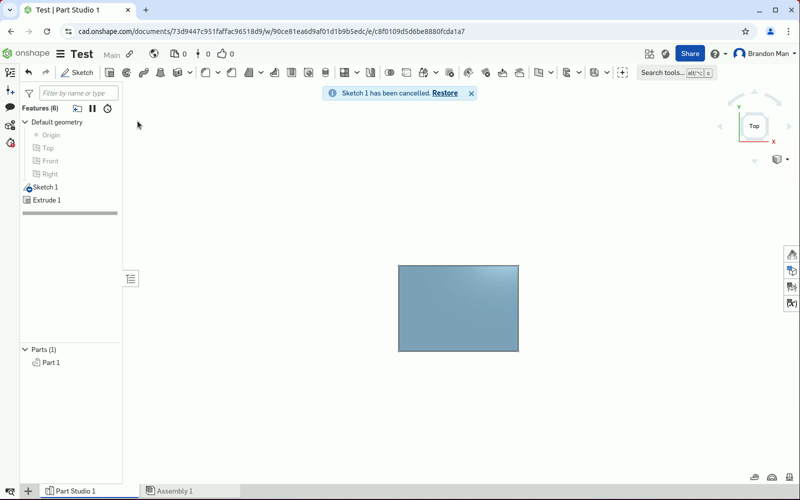
key(shift+h)
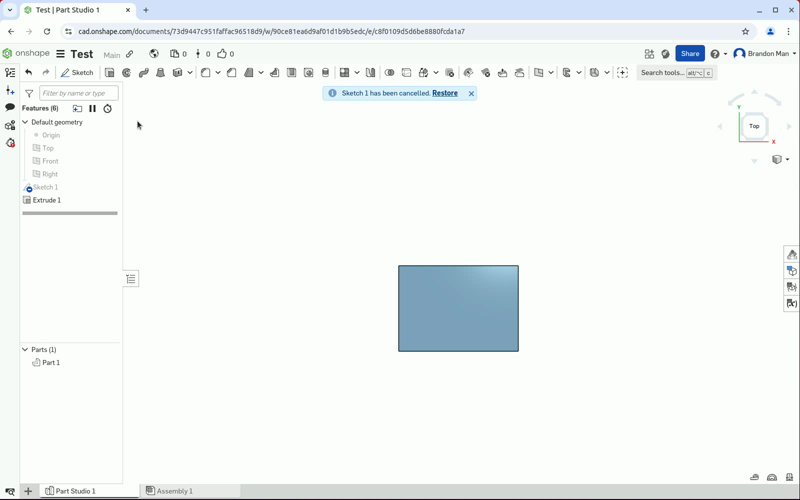
mouse_move(73, 189)
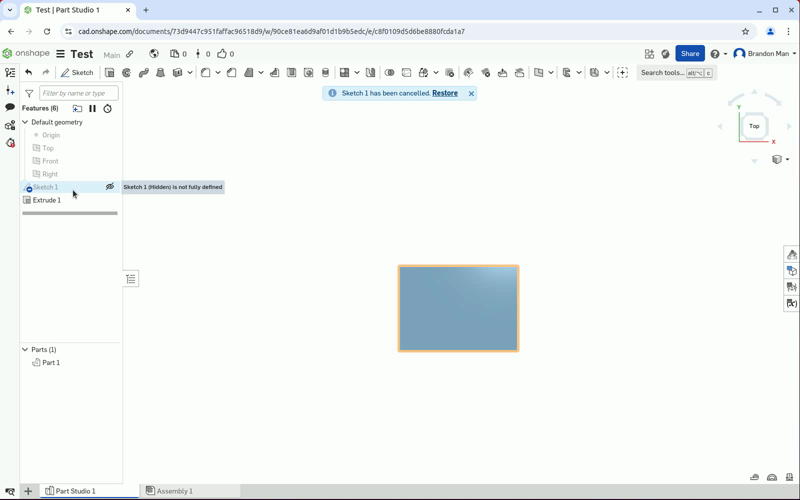
click(73, 189)
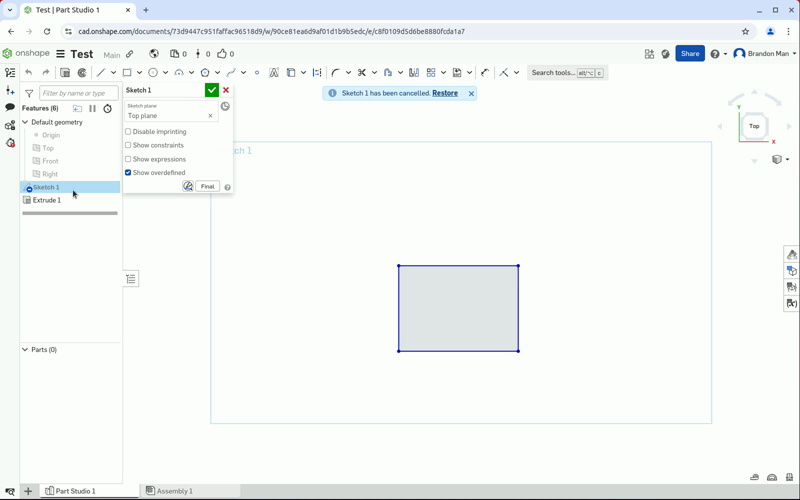
mouse_move(229, 92)
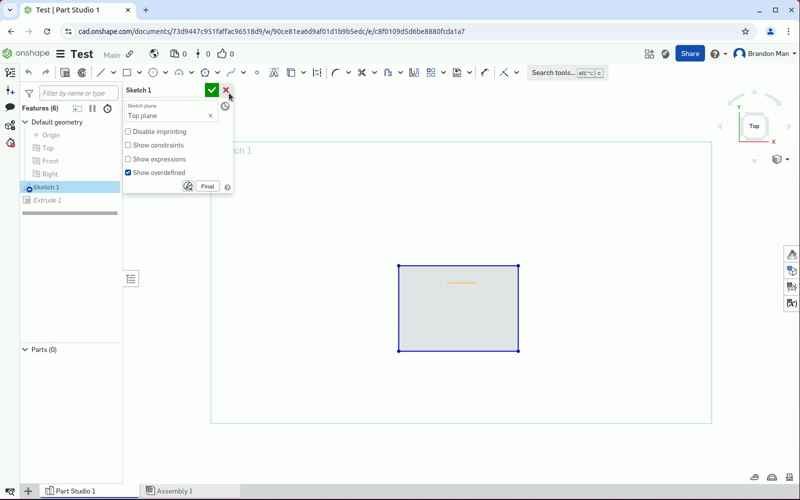
click(229, 92)
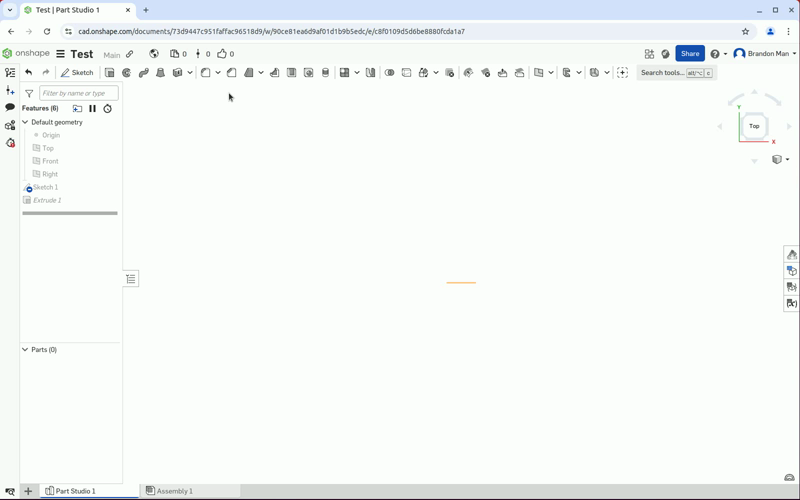
mouse_move(541, 75)
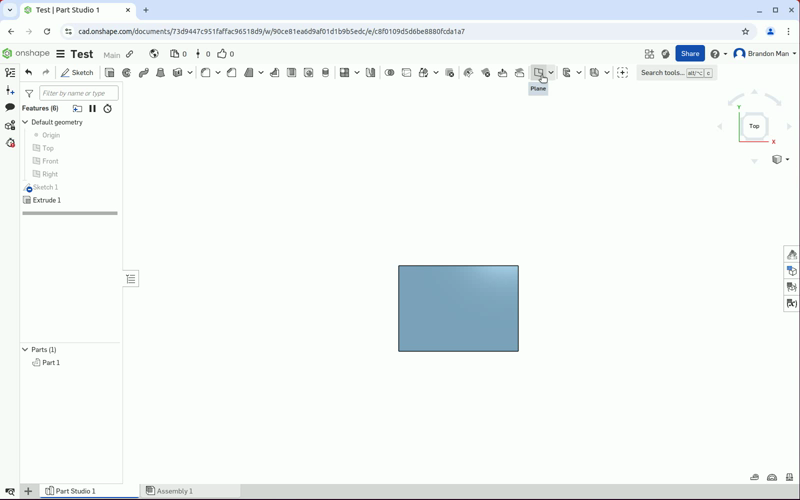
click(541, 75)
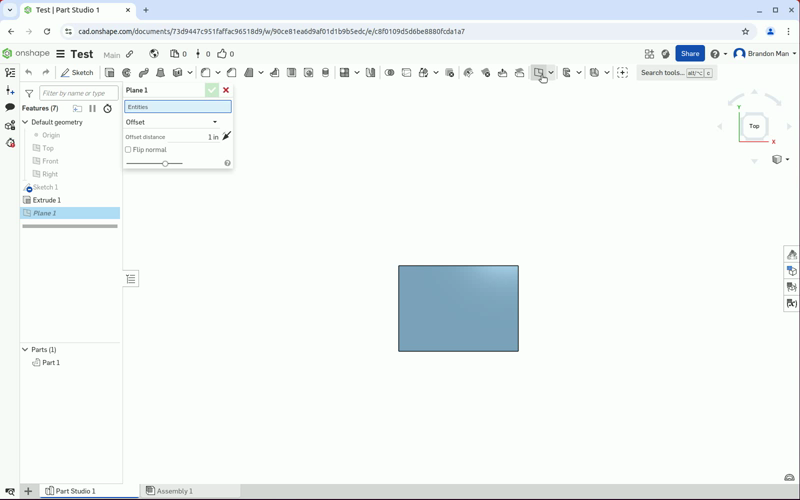
mouse_move(73, 150)
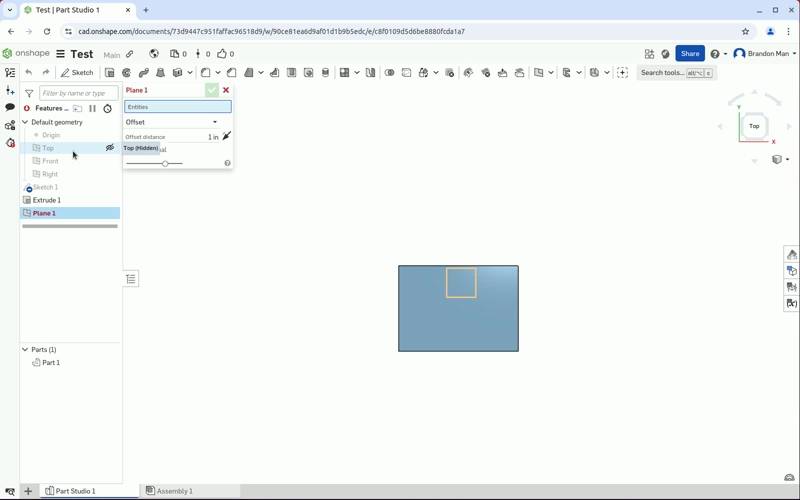
click(73, 150)
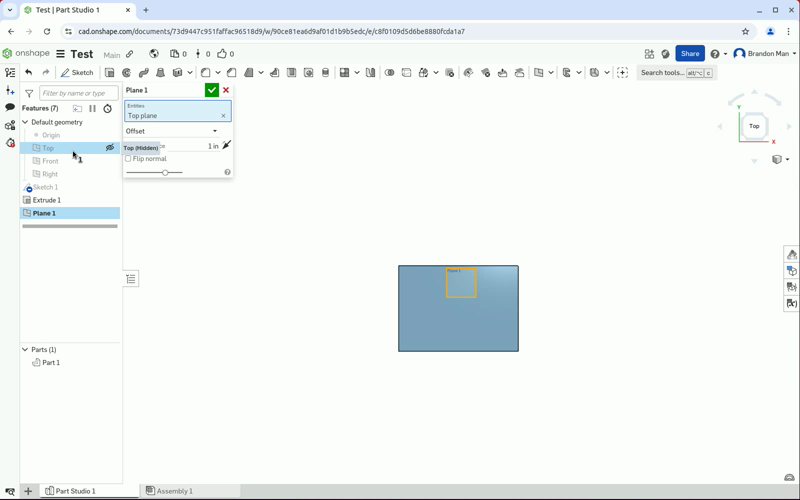
key(tab, 2)
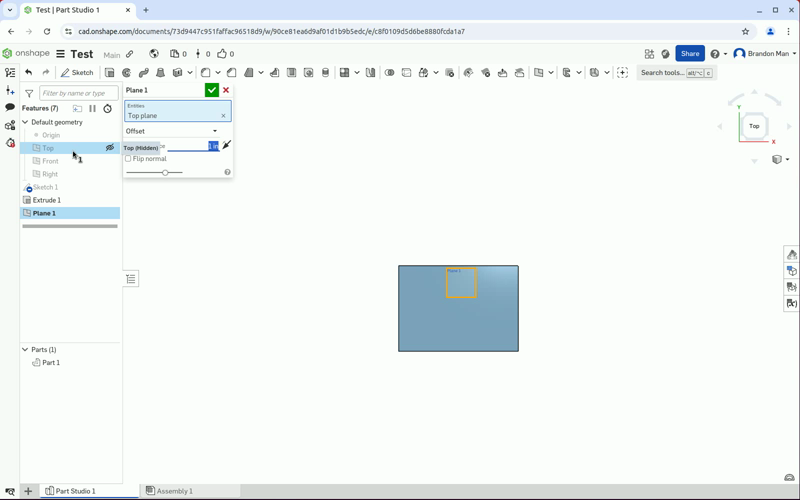
text(0.493)
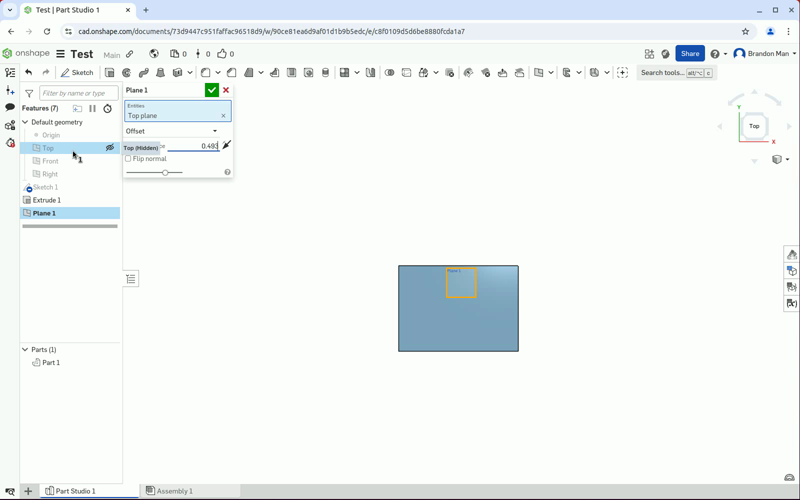
key(enter, 2)
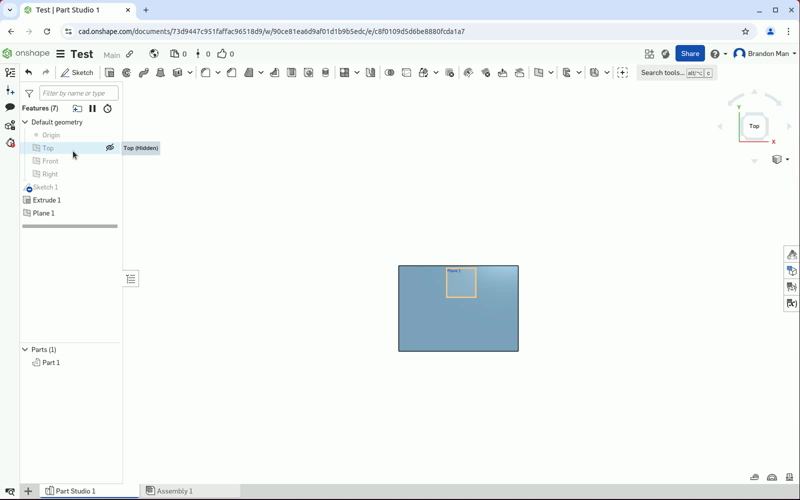
key(shift+s)
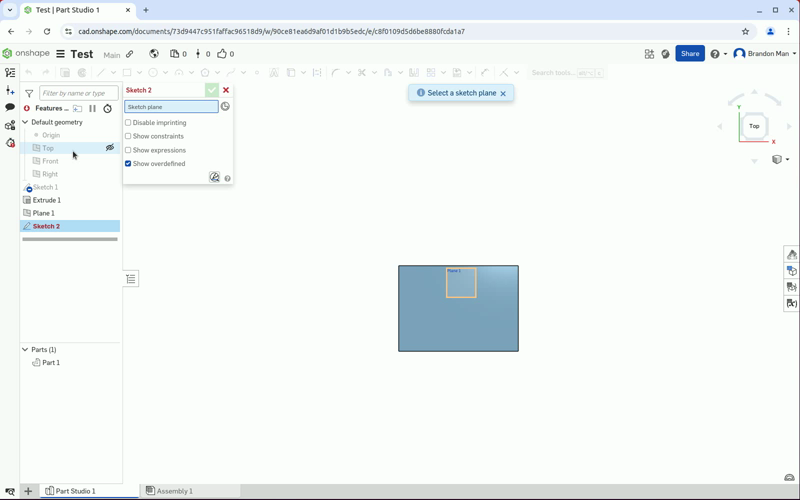
mouse_move(73, 215)
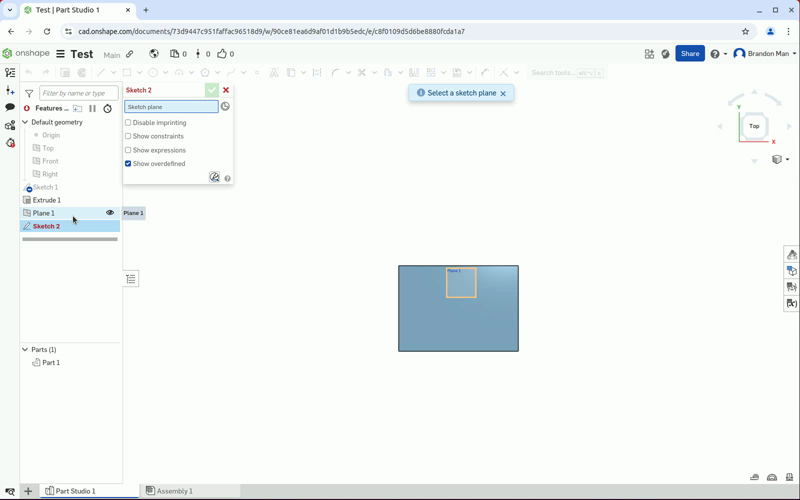
click(73, 215)
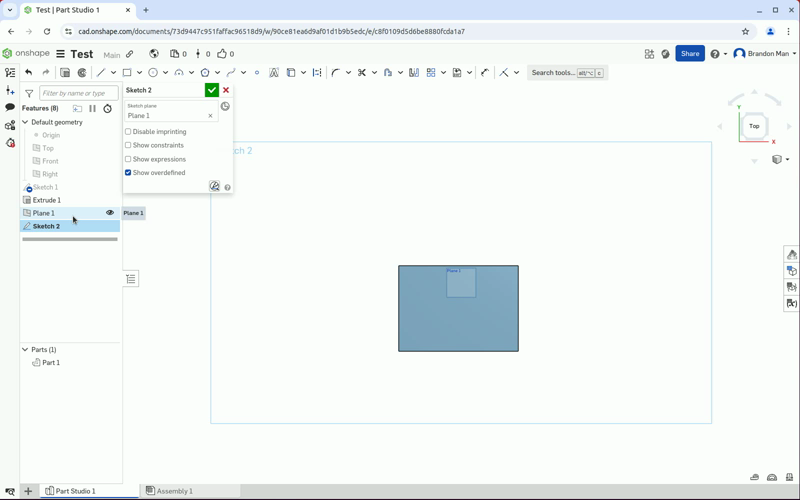
mouse_move(73, 352)
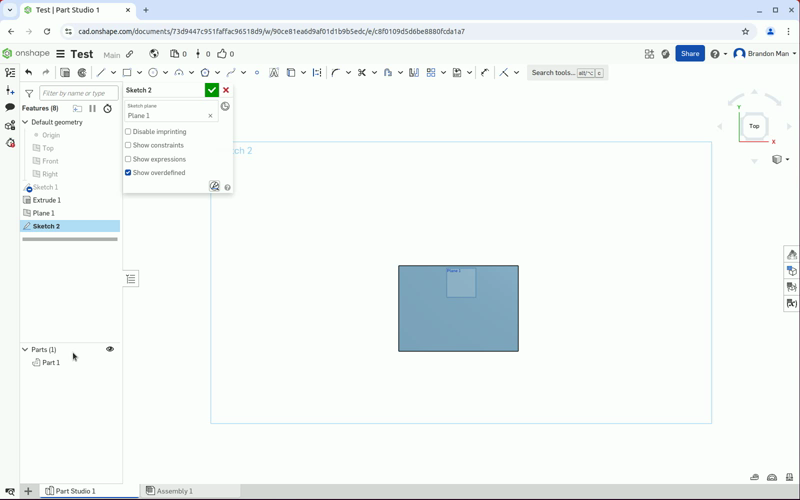
key(y)
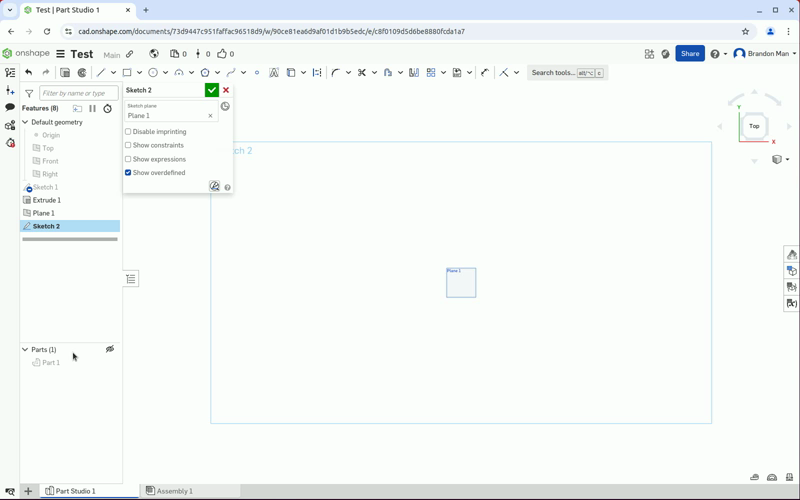
key(l)
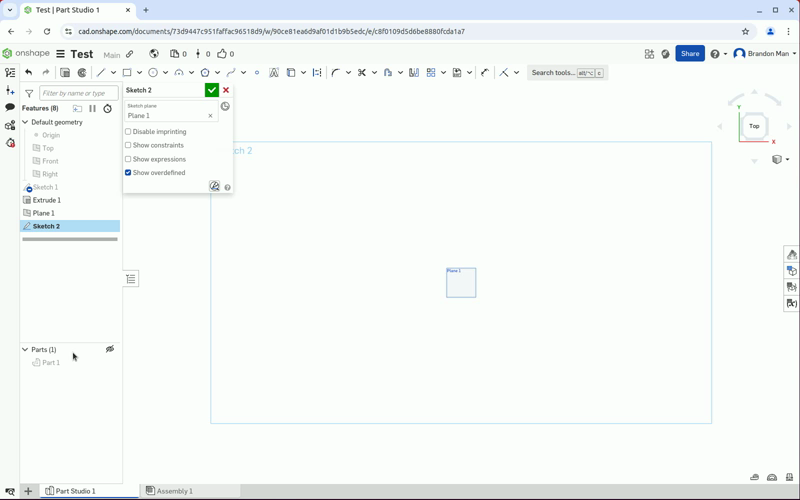
key_down(shift)
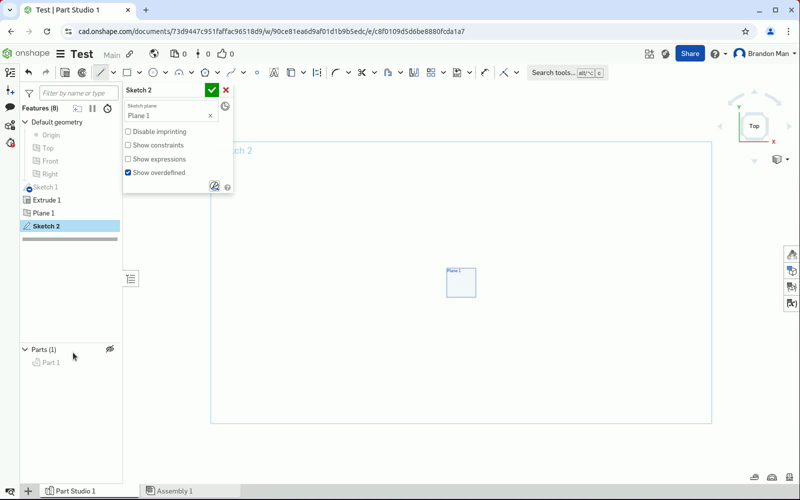
mouse_move(487, 352)
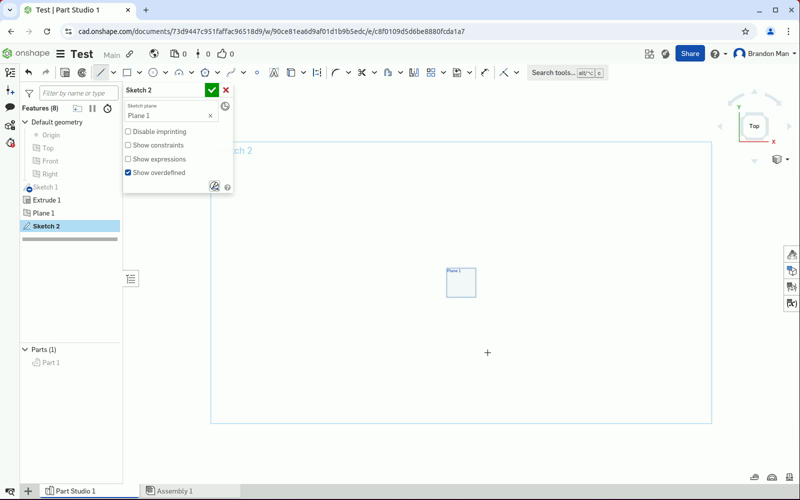
click(487, 352)
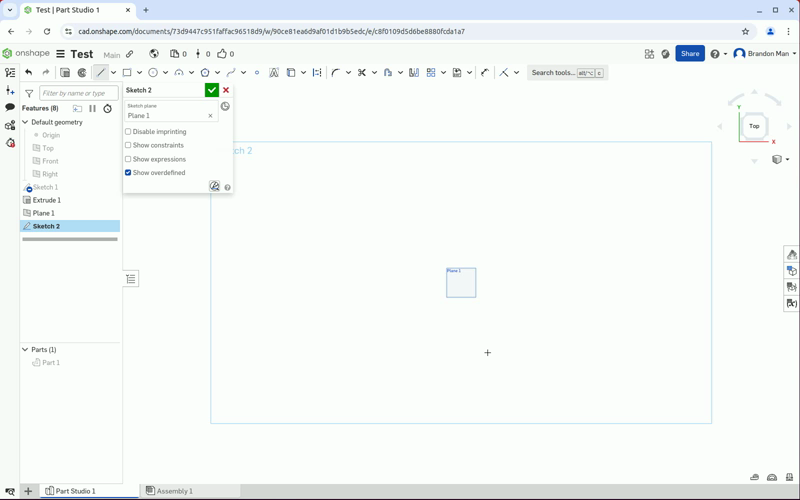
key_up(shift)
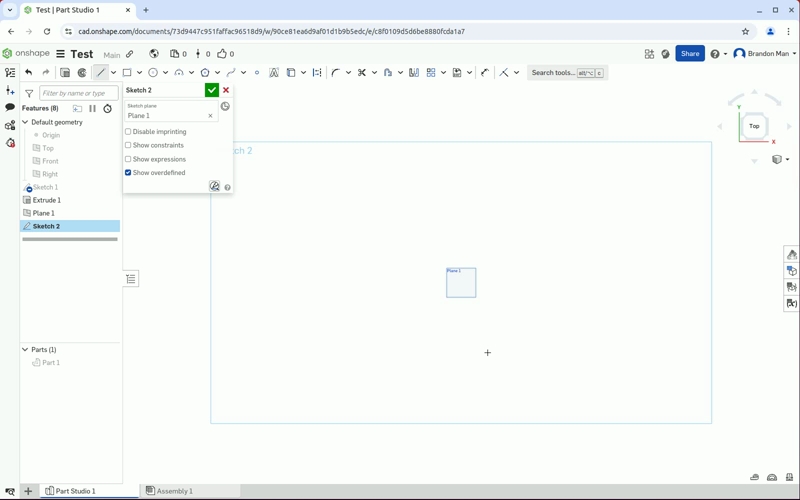
key_down(shift)
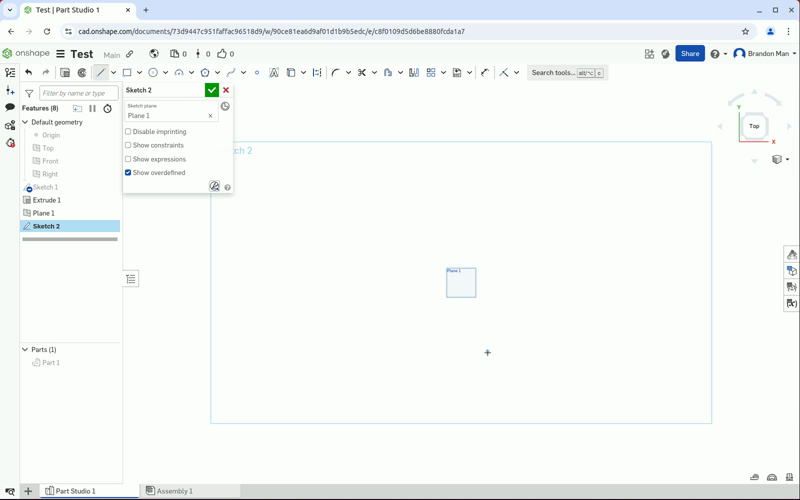
mouse_move(573, 352)
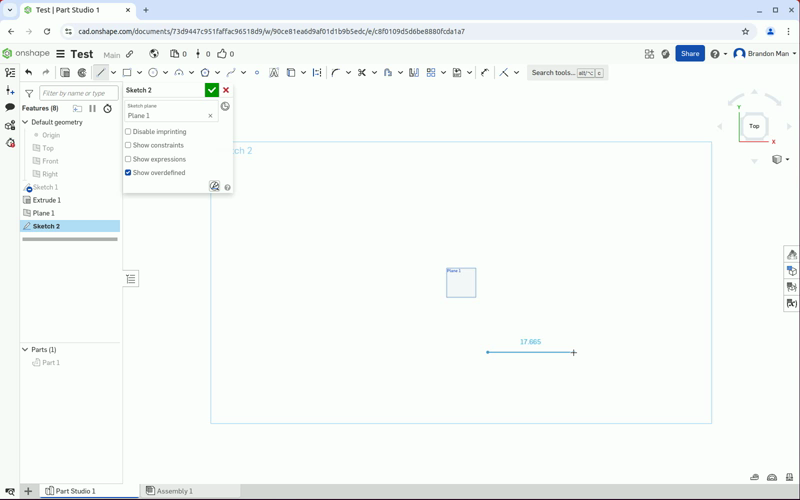
click(573, 352)
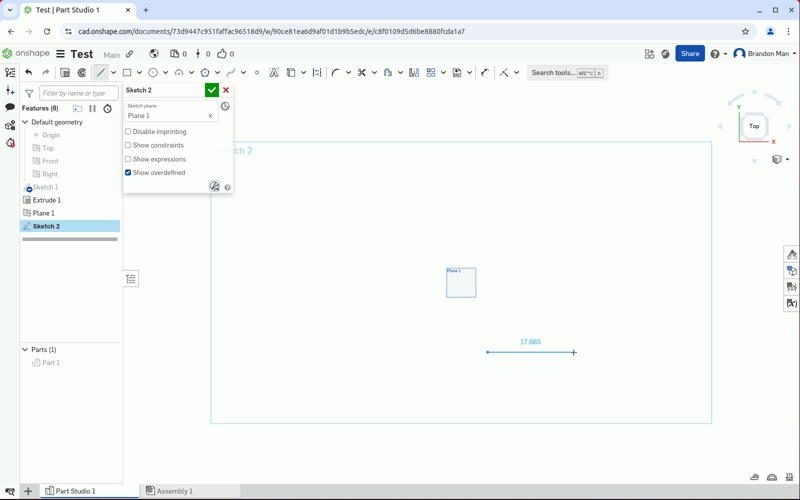
key_up(shift)
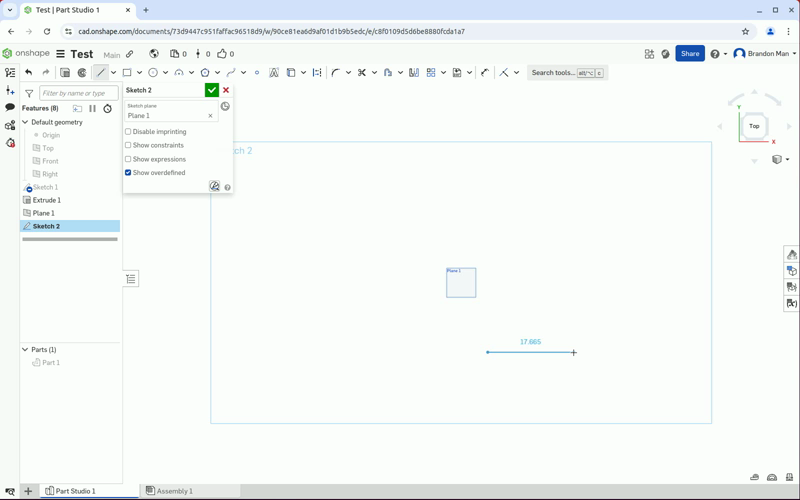
key_down(shift)
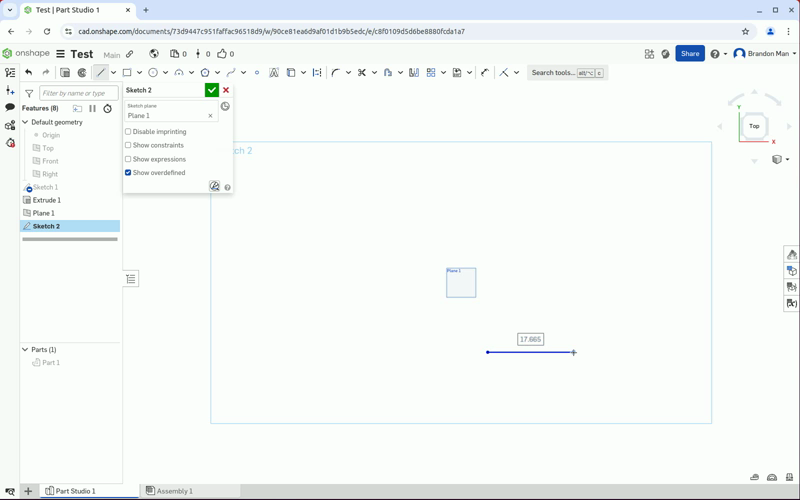
mouse_move(589, 352)
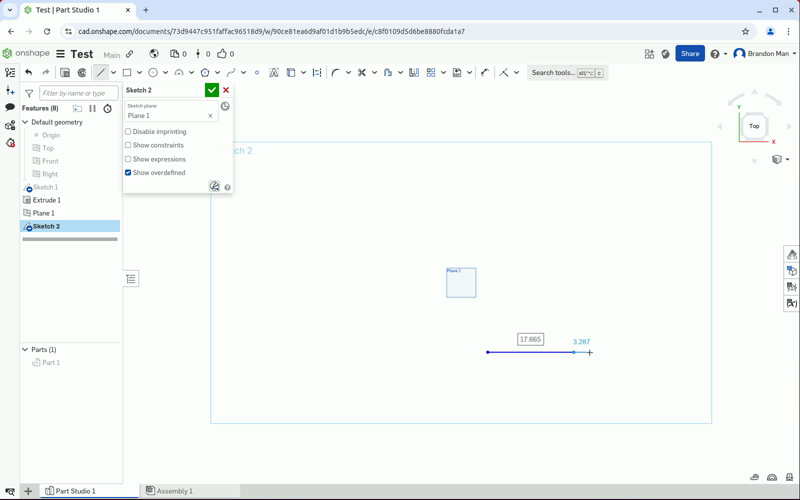
mouse_move(573, 326)
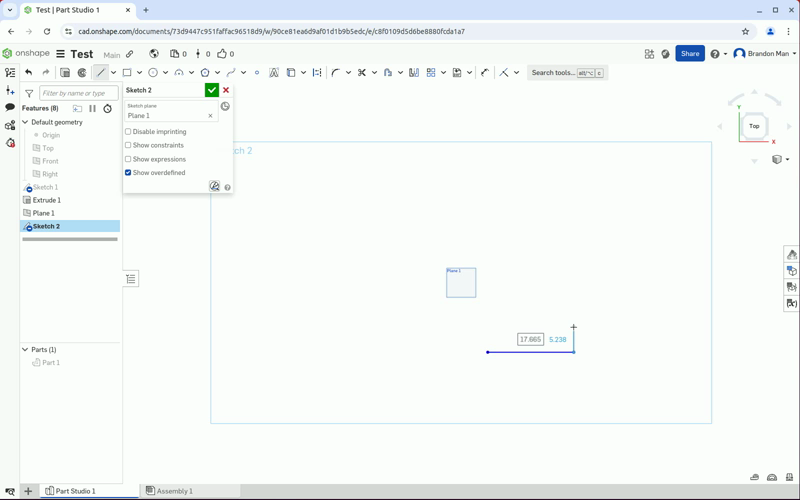
click(573, 326)
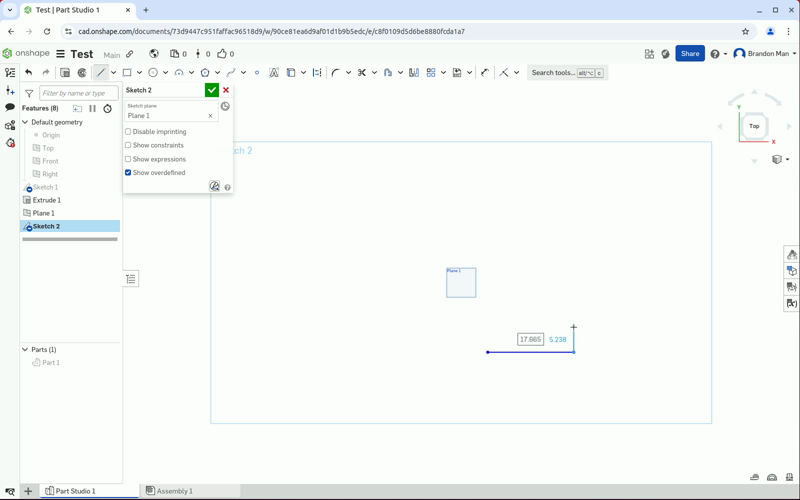
key_up(shift)
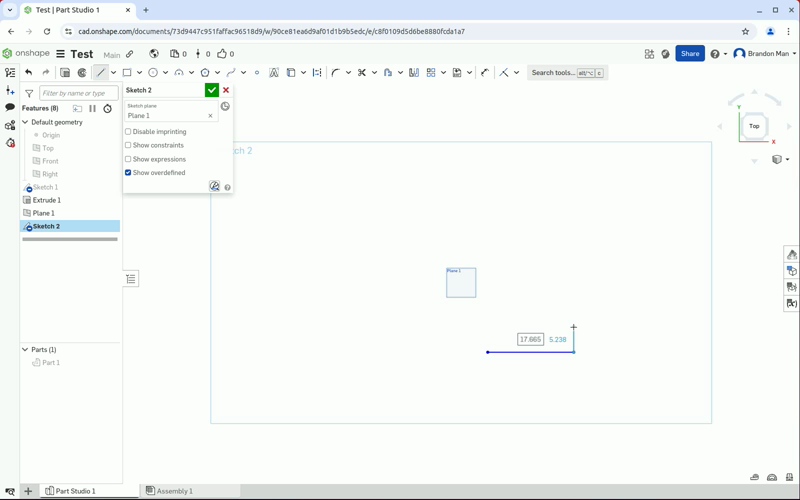
key_down(shift)
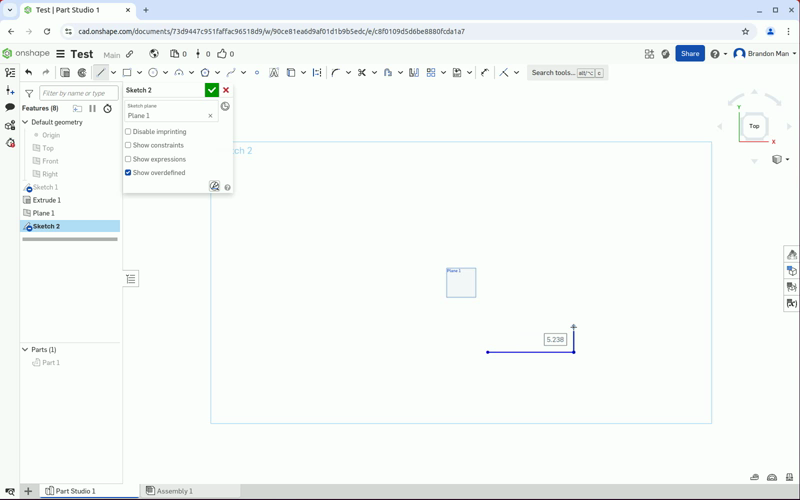
mouse_move(589, 326)
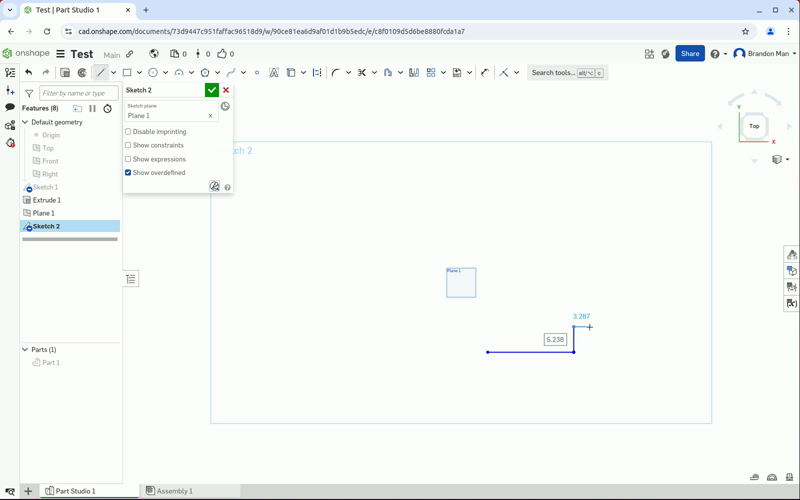
mouse_move(517, 326)
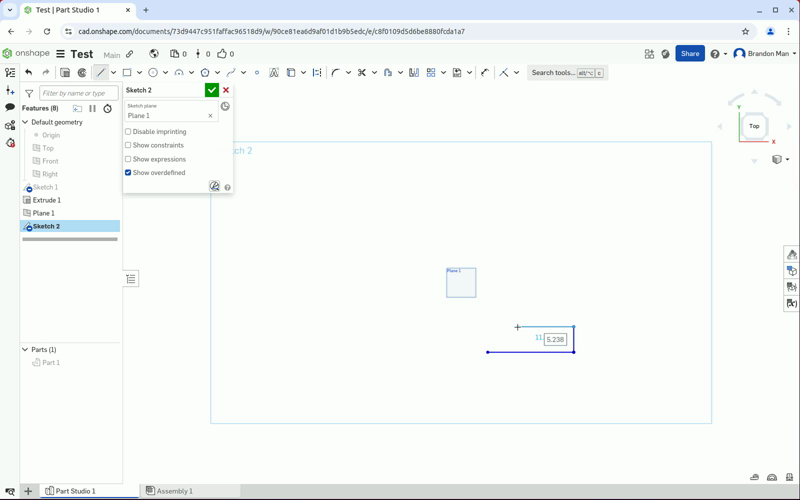
click(517, 326)
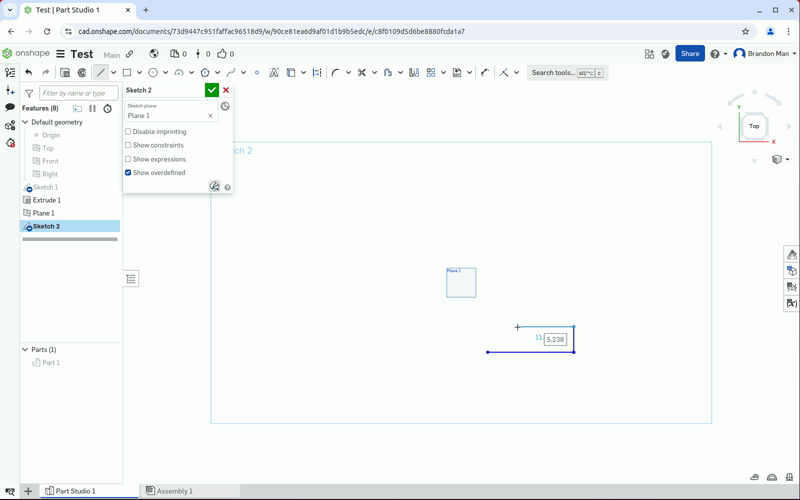
key_up(shift)
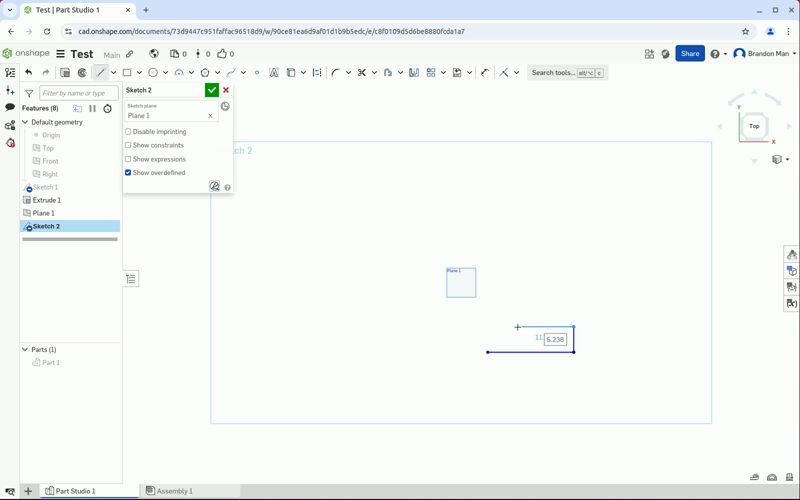
key_down(shift)
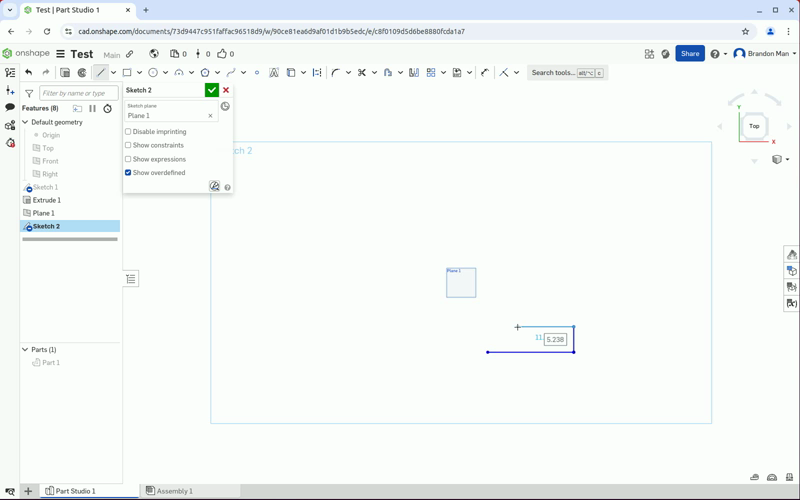
mouse_move(547, 326)
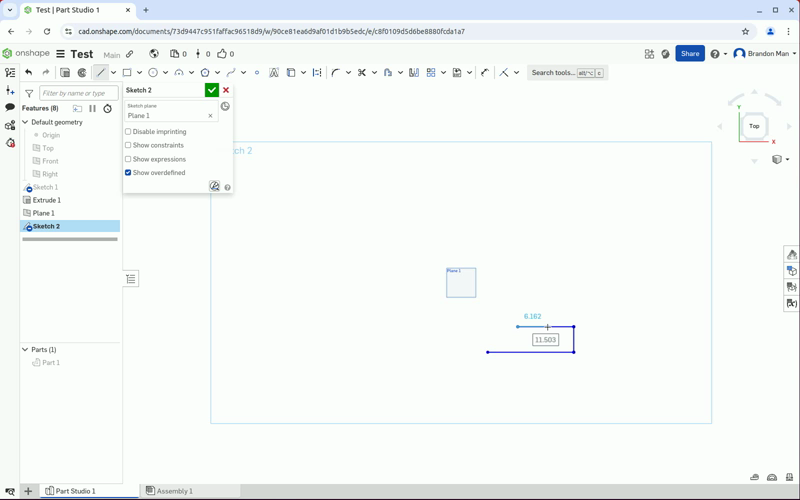
mouse_move(517, 351)
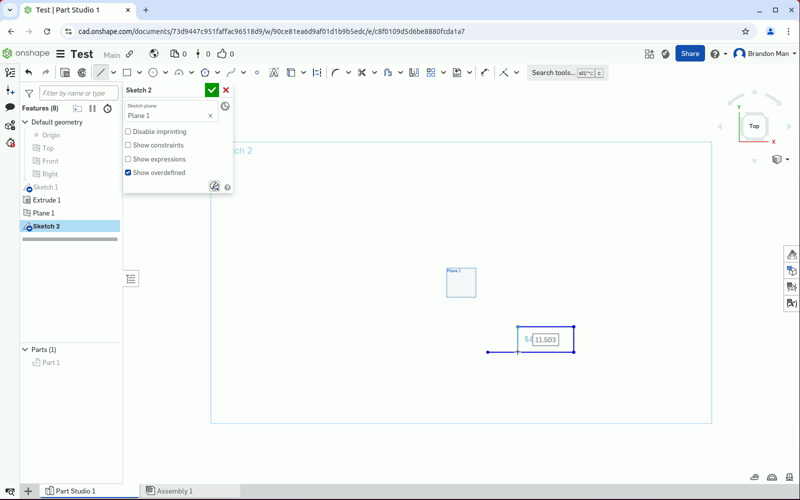
click(517, 351)
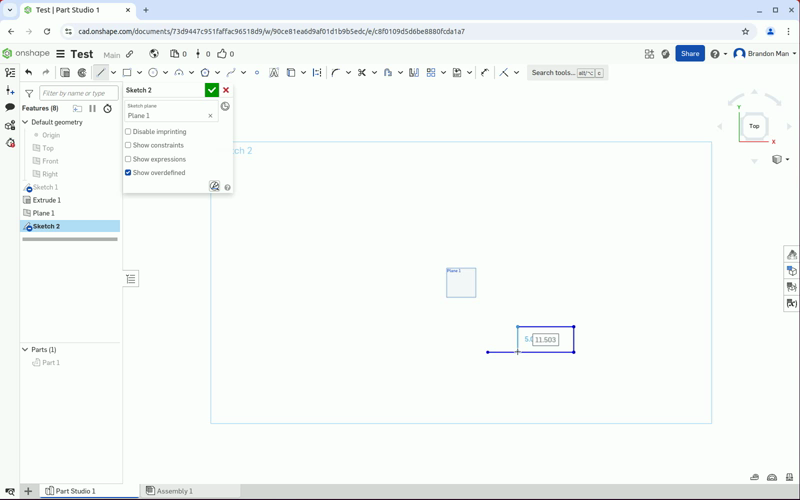
key_up(shift)
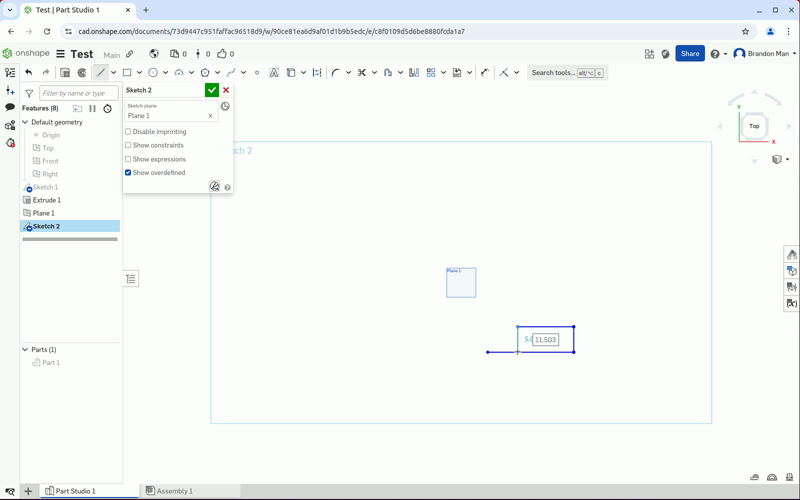
key_down(shift)
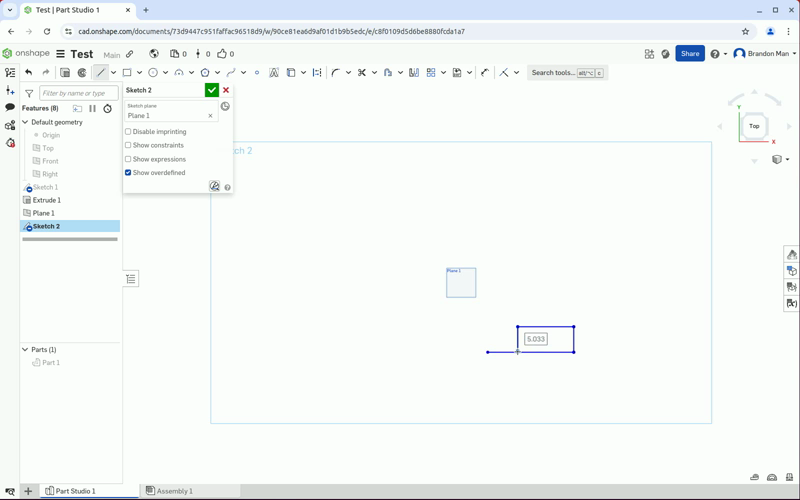
mouse_move(547, 351)
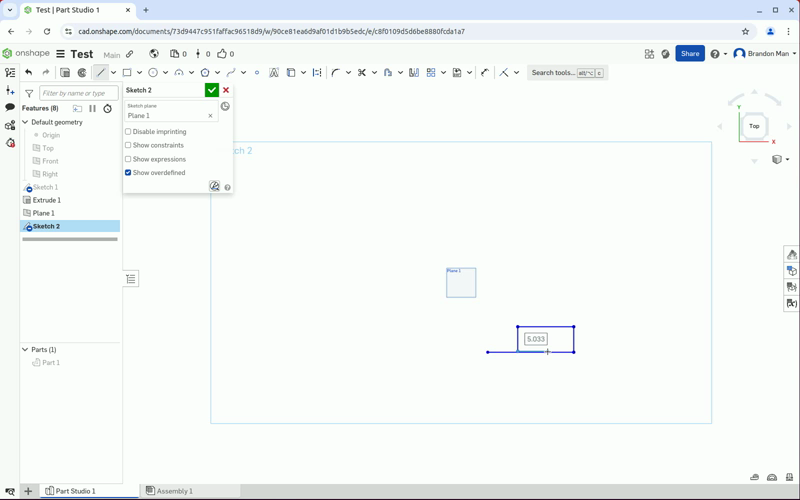
mouse_move(487, 351)
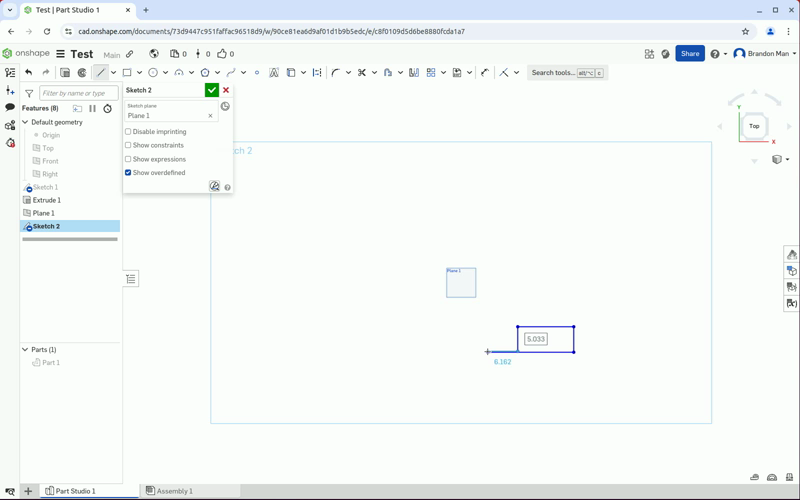
scroll(6)
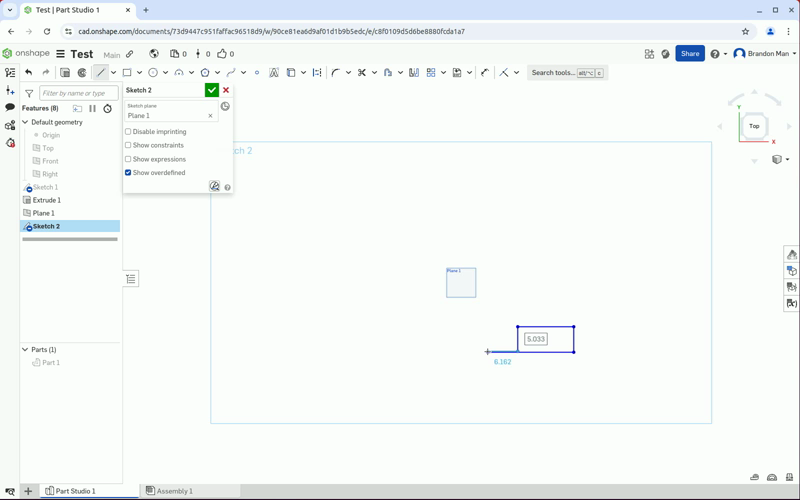
scroll(6)
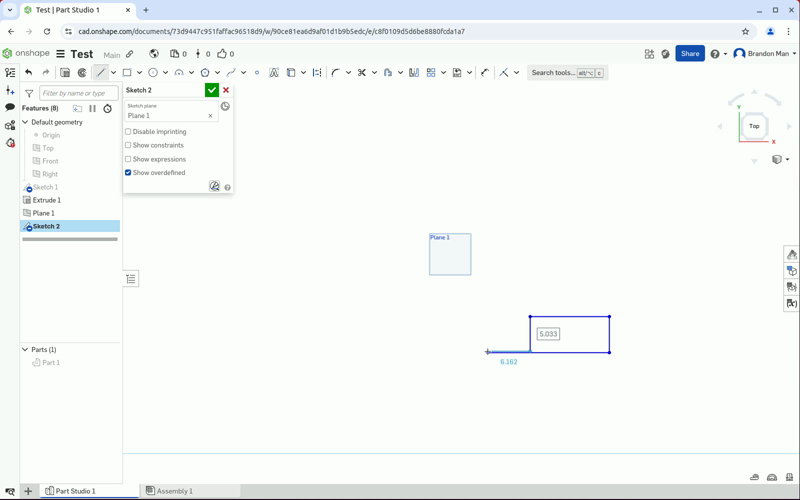
scroll(6)
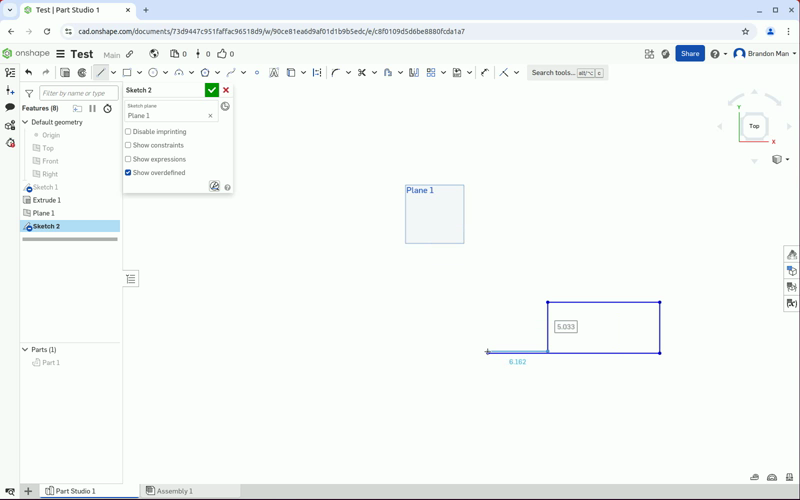
scroll(6)
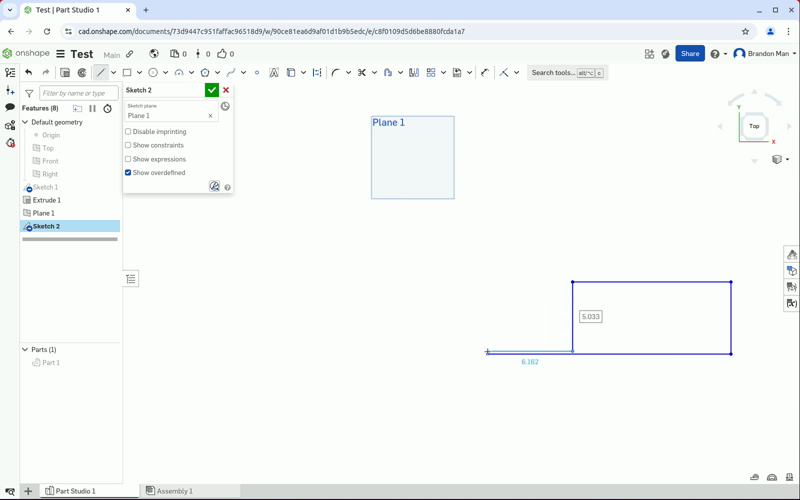
scroll(6)
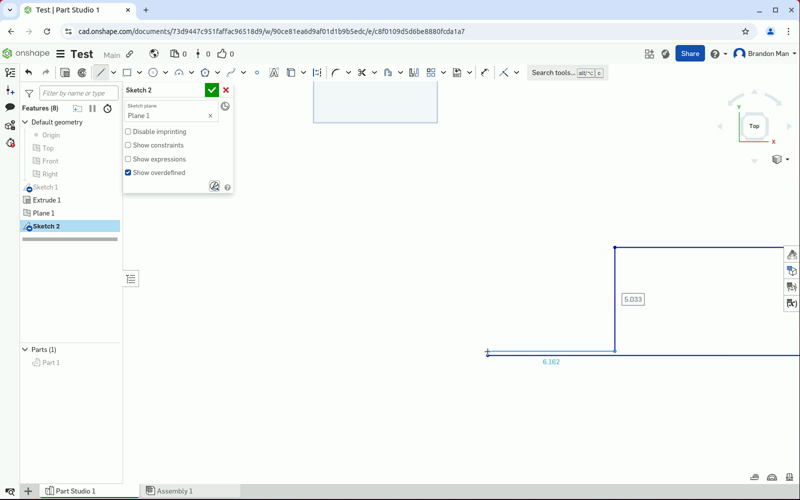
scroll(6)
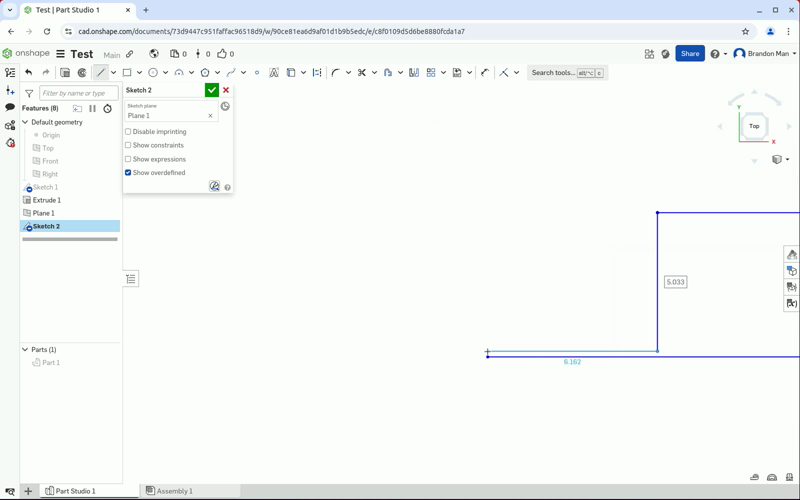
scroll(6)
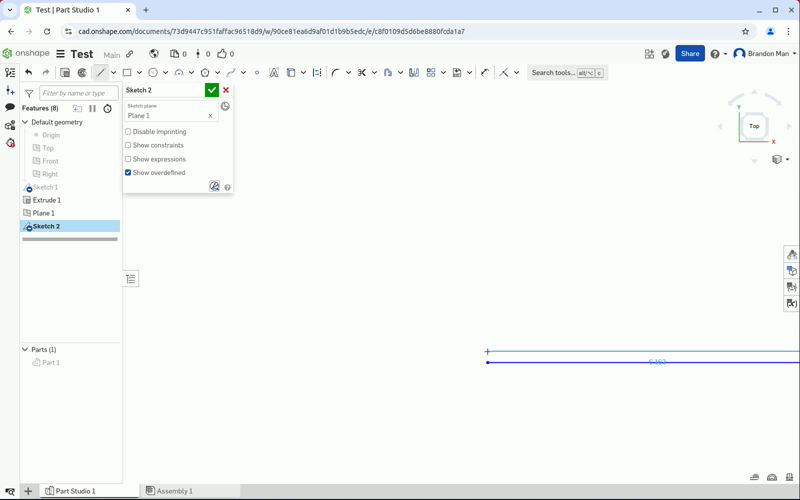
click(487, 351)
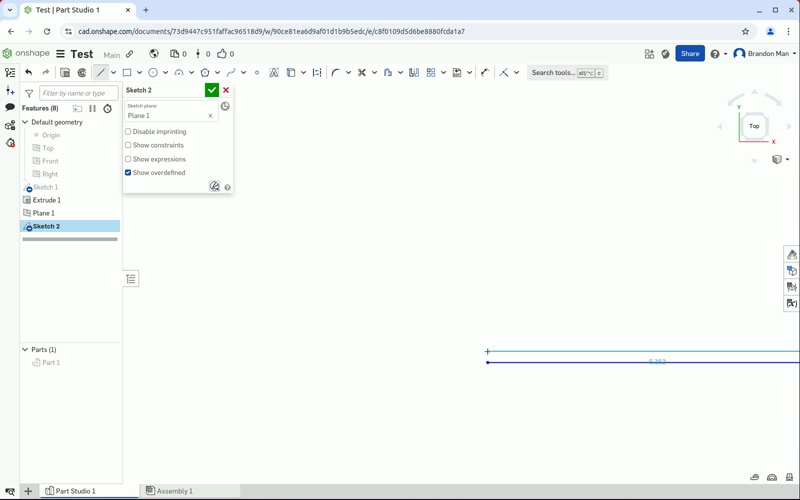
scroll(-6)
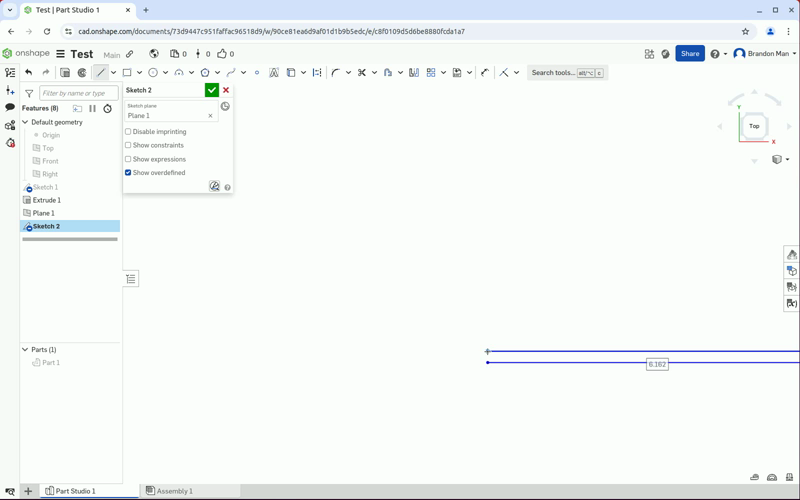
scroll(-6)
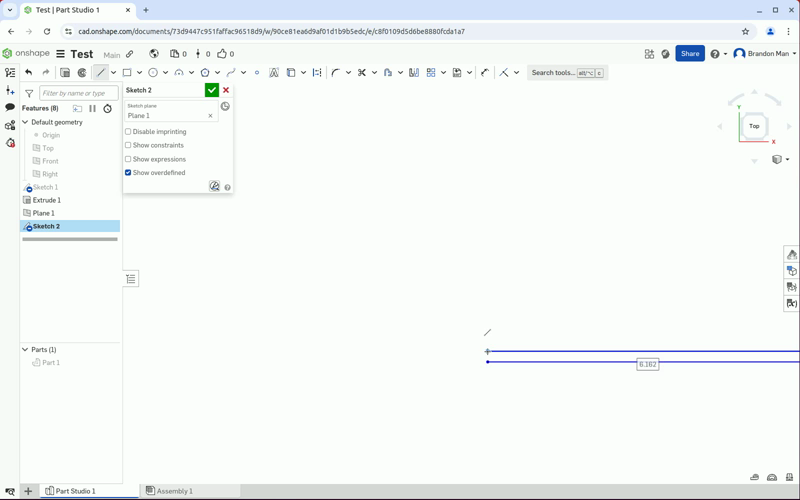
scroll(-6)
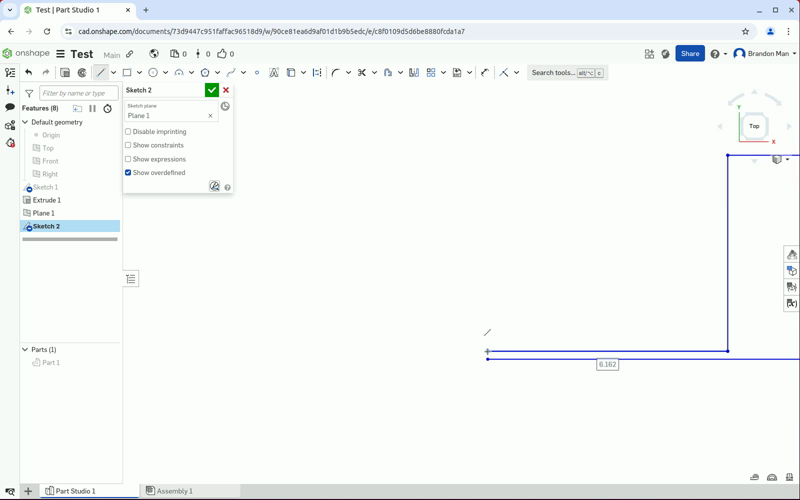
scroll(-6)
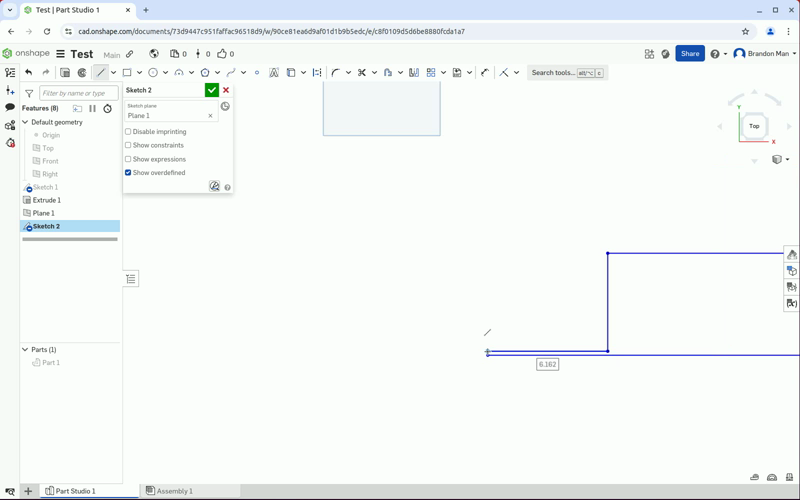
scroll(-6)
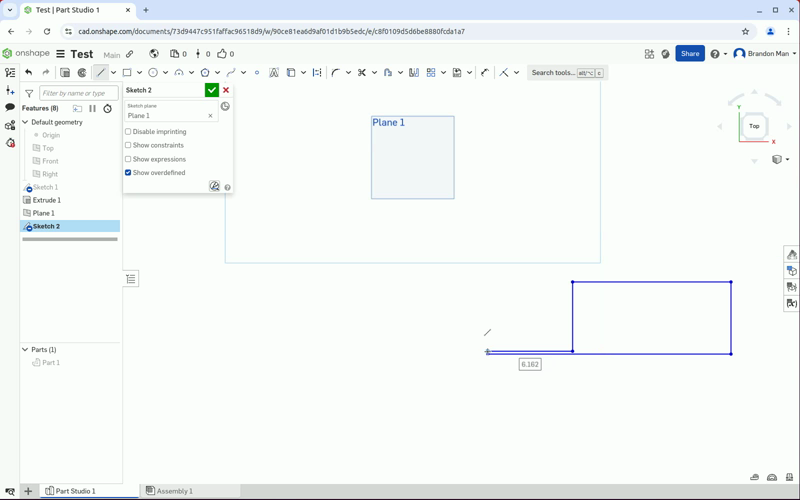
scroll(-6)
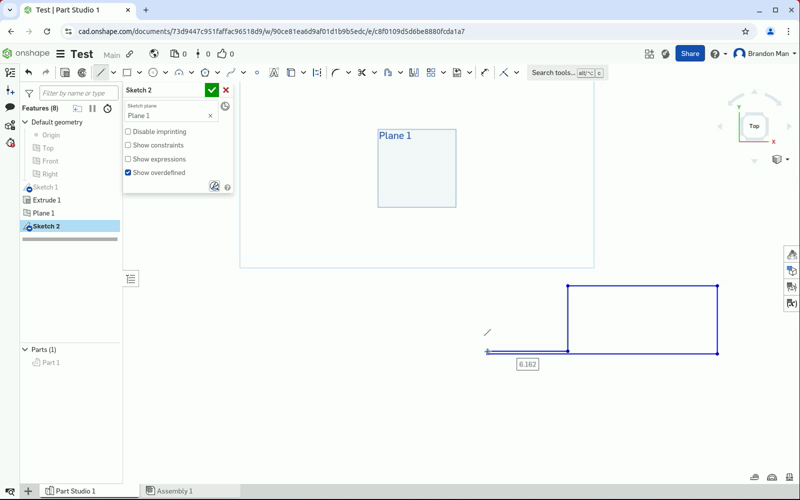
scroll(-6)
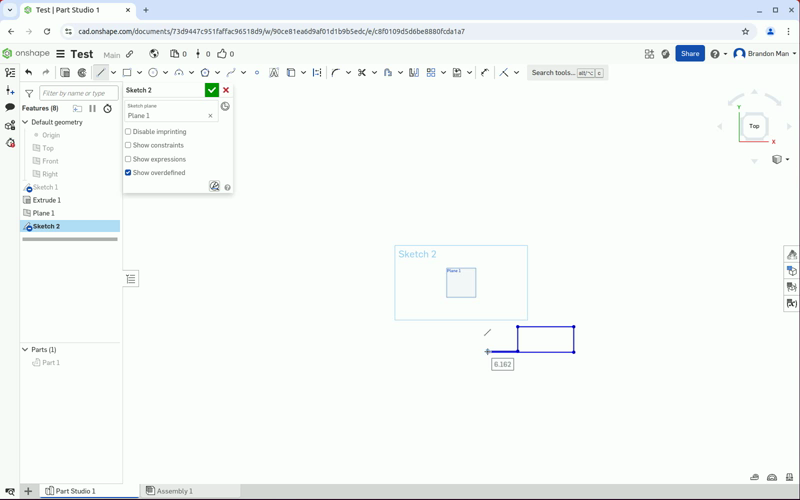
key_up(shift)
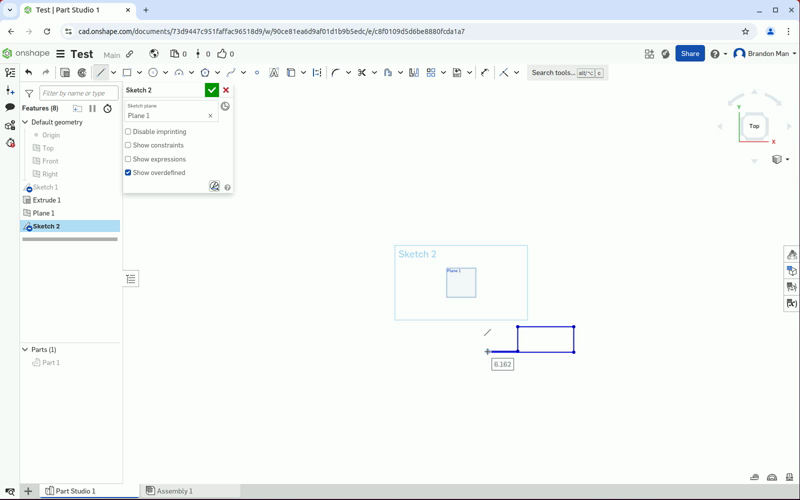
mouse_move(517, 351)
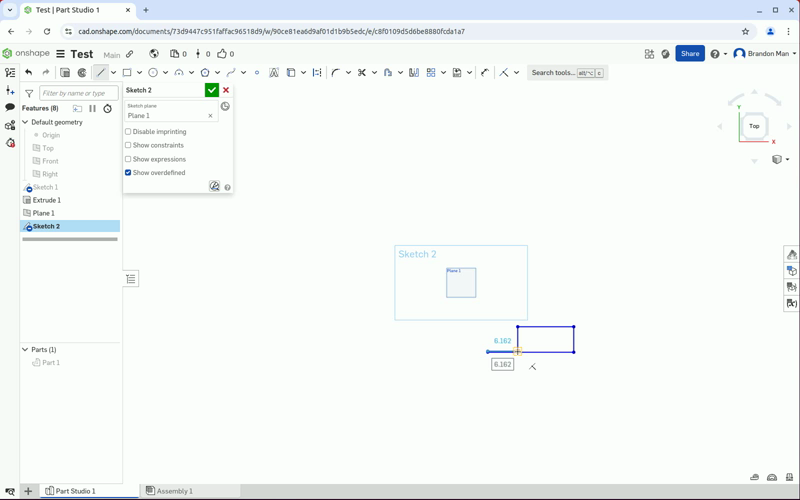
key_down(shift)
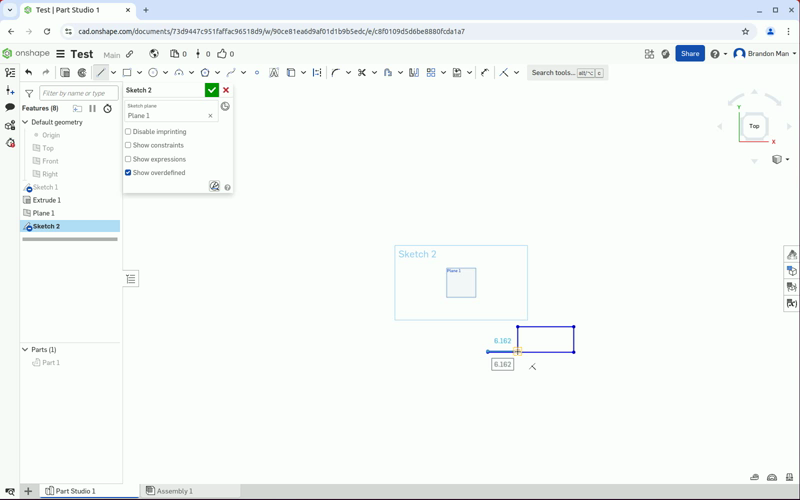
mouse_move(487, 352)
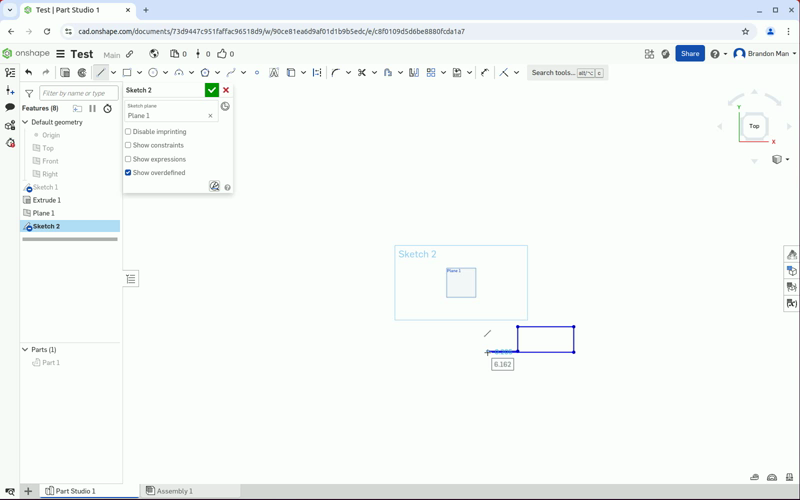
scroll(6)
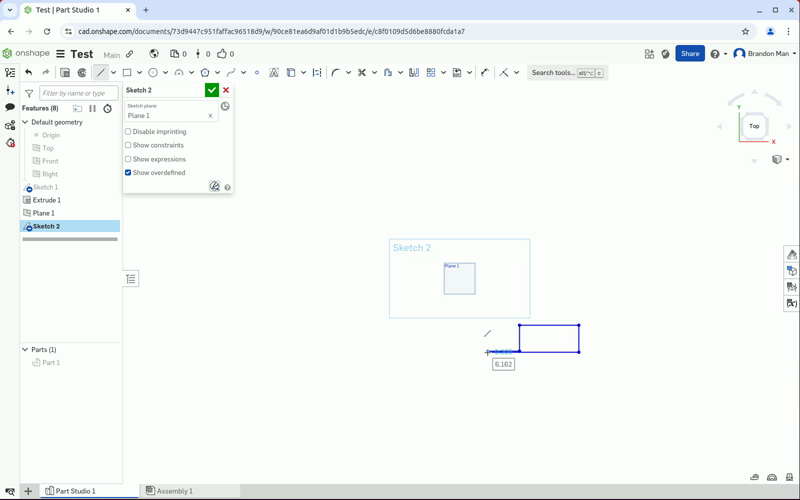
scroll(6)
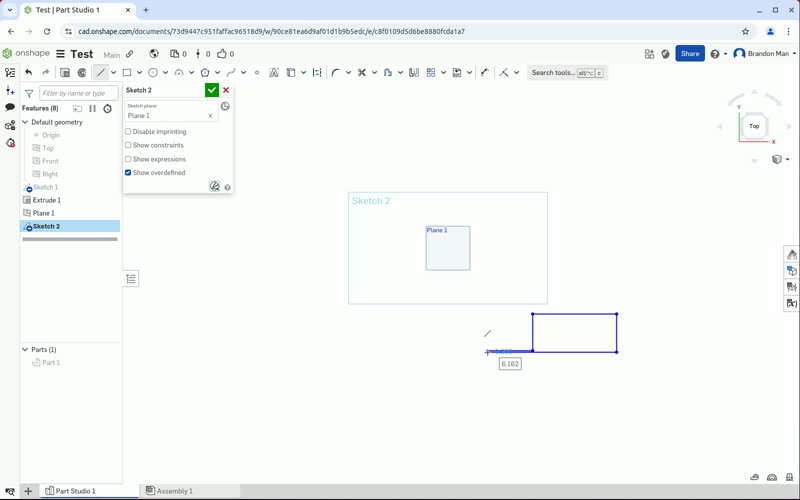
scroll(6)
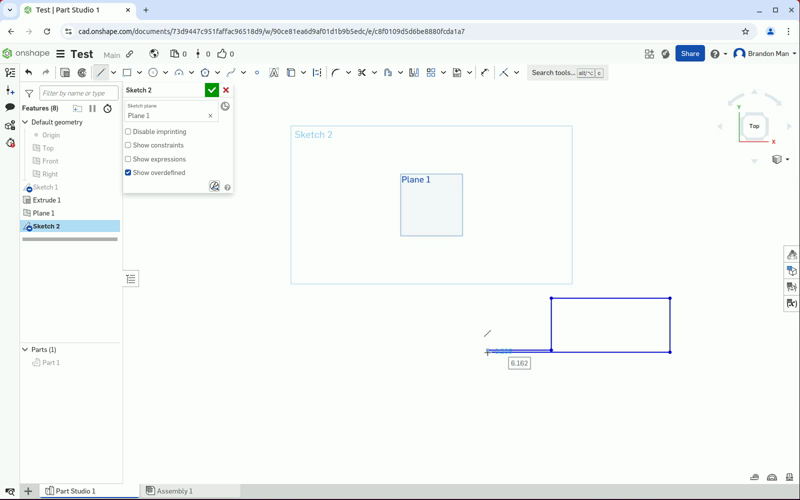
scroll(6)
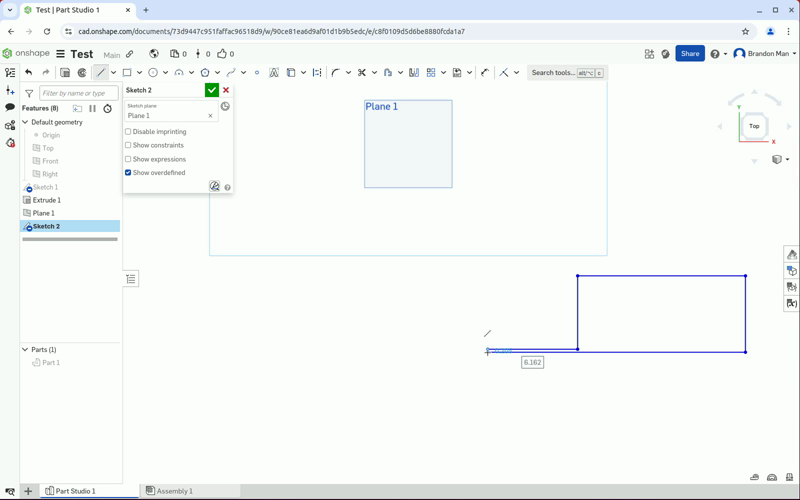
scroll(6)
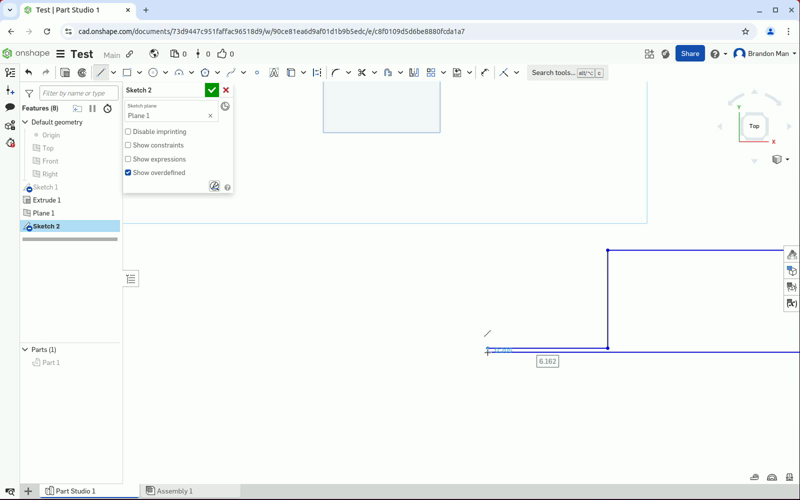
scroll(6)
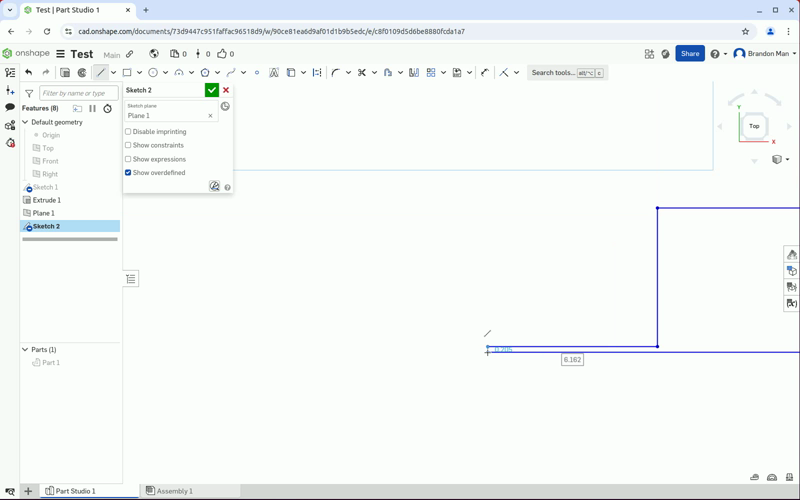
scroll(6)
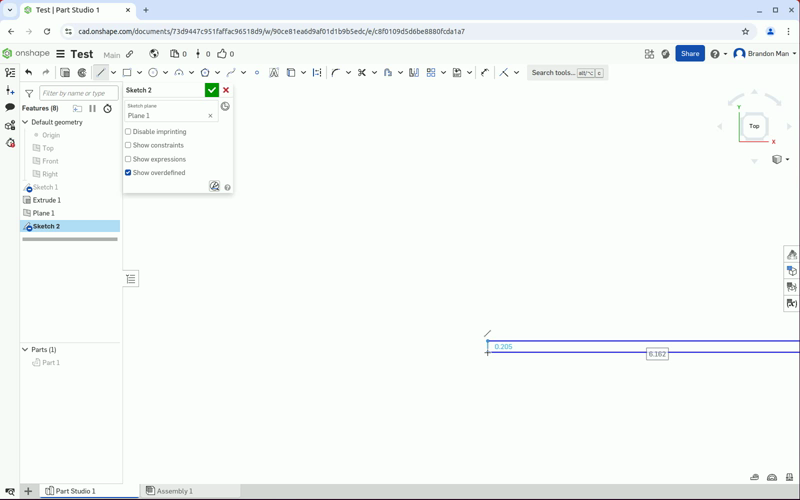
key_up(shift)
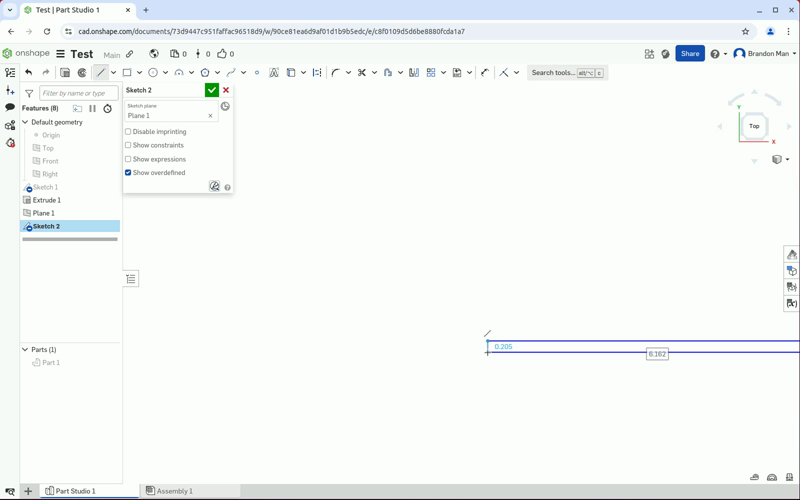
click(487, 352)
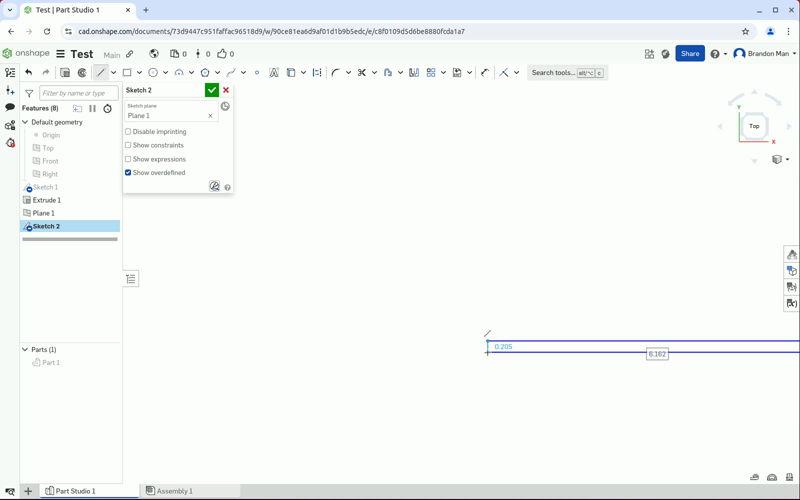
scroll(-6)
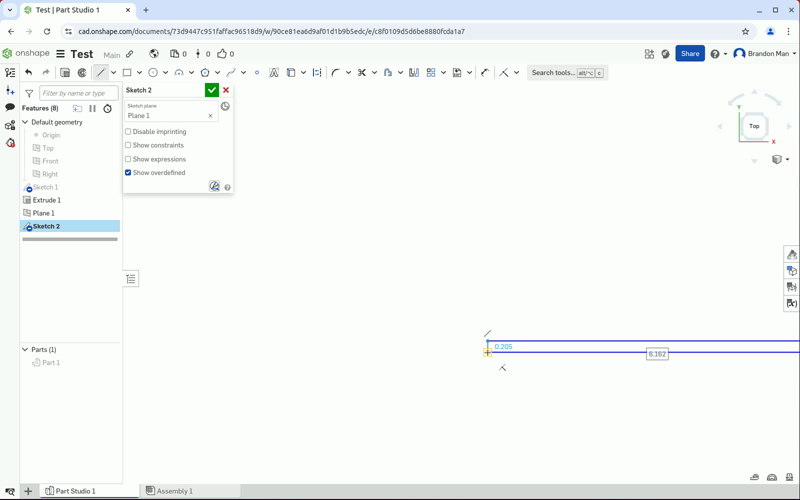
scroll(-6)
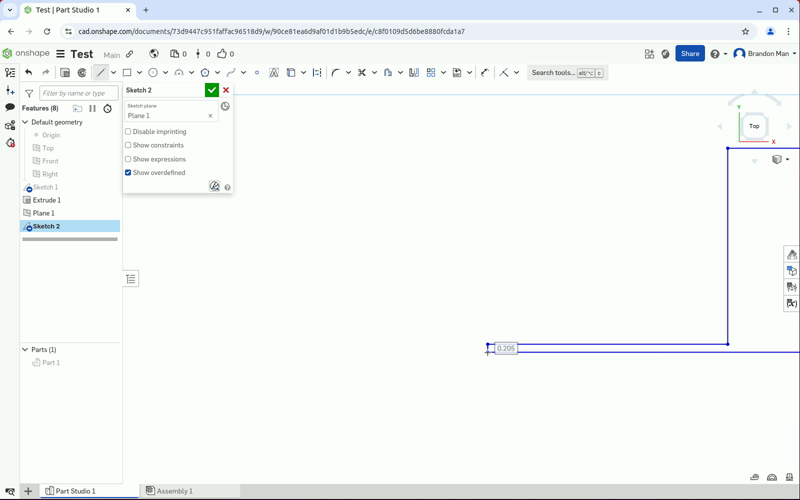
scroll(-6)
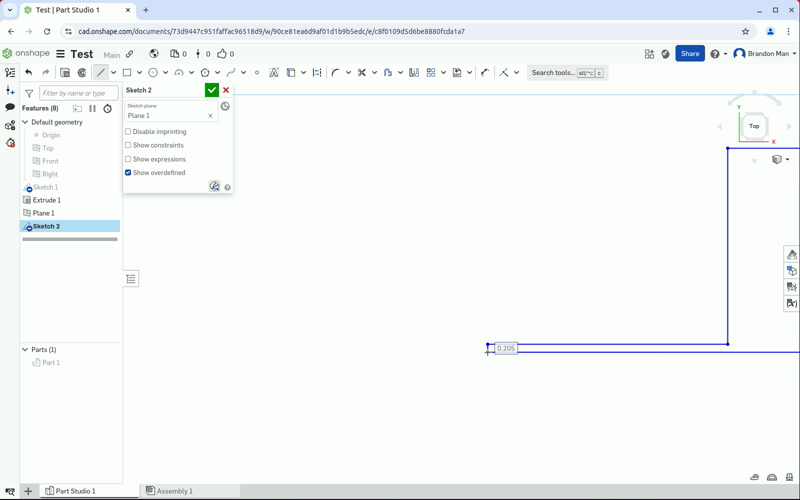
scroll(-6)
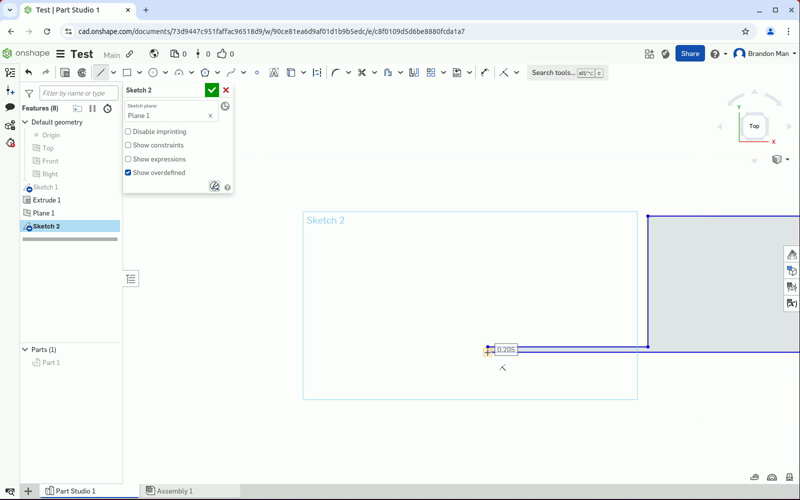
scroll(-6)
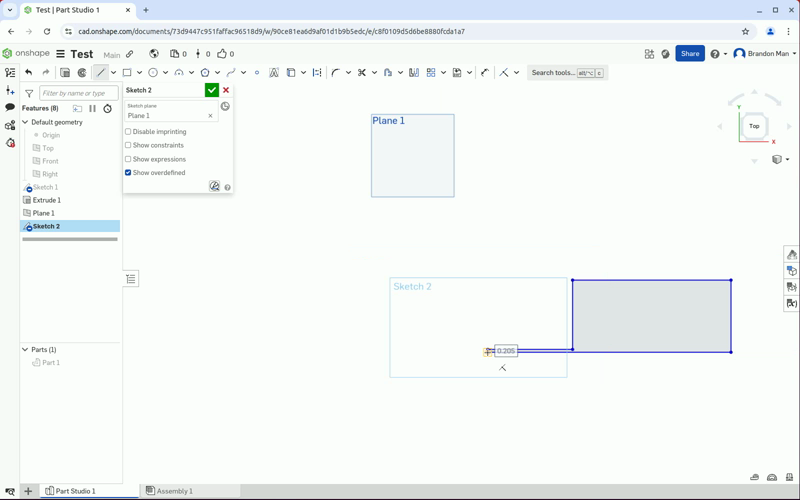
scroll(-6)
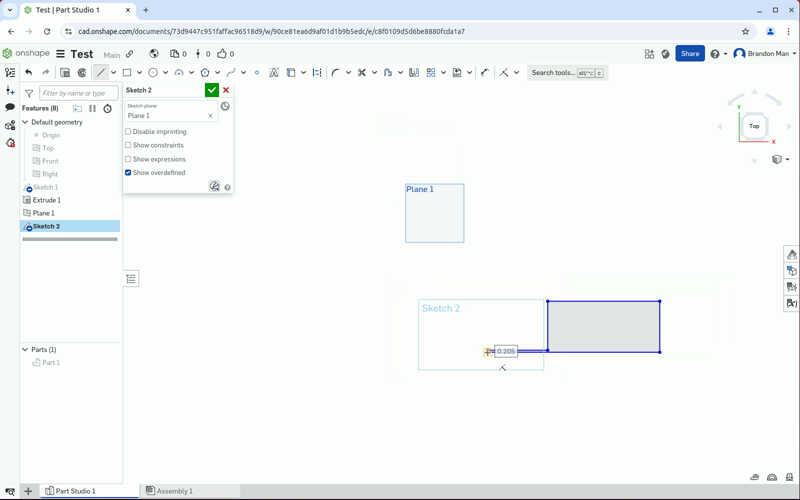
scroll(-6)
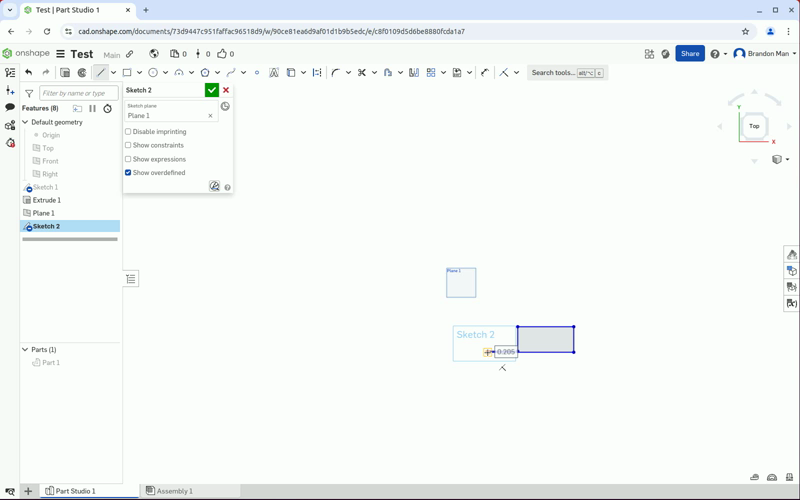
key(esc)
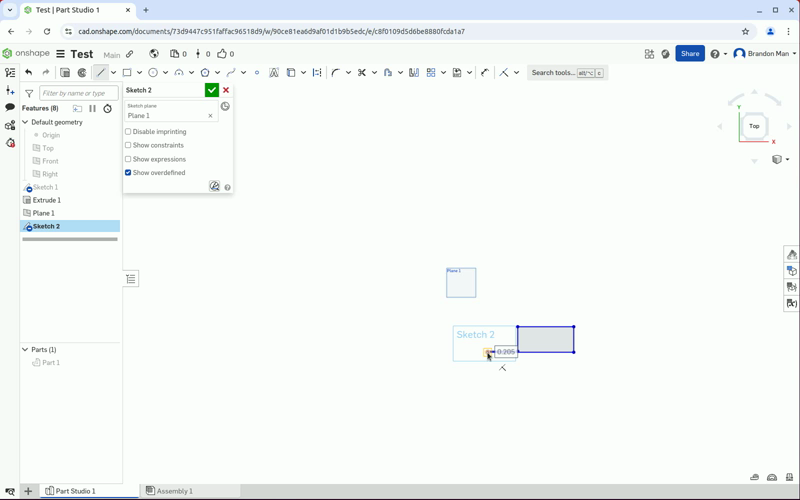
mouse_move(531, 335)
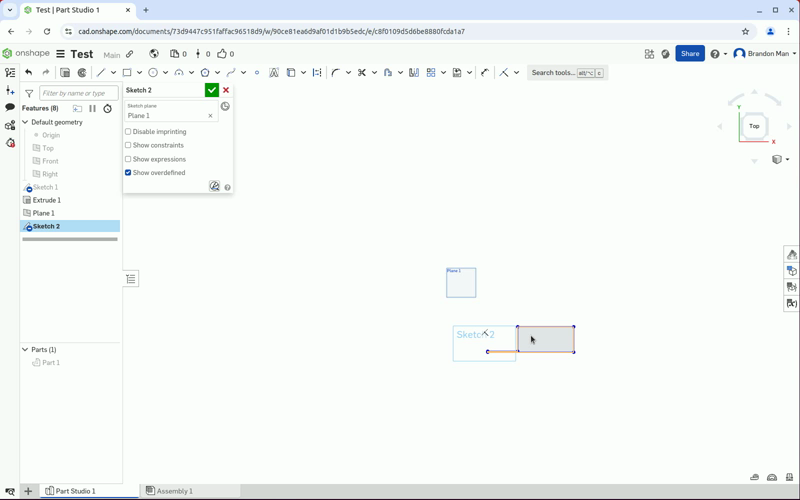
scroll(6)
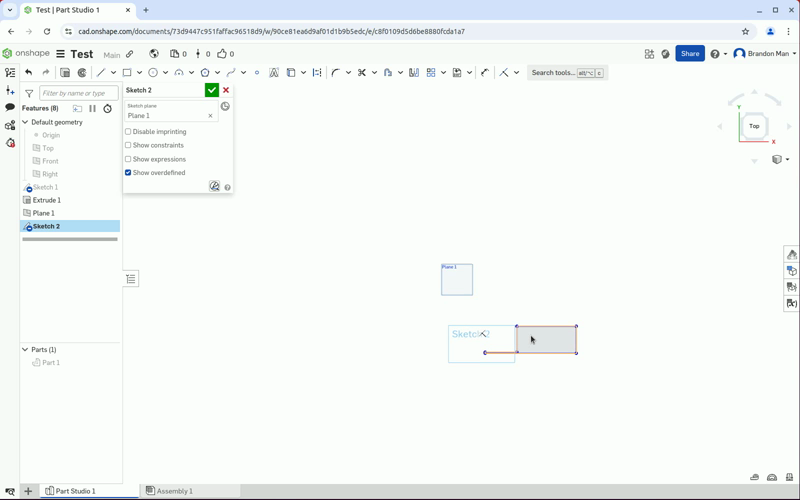
scroll(6)
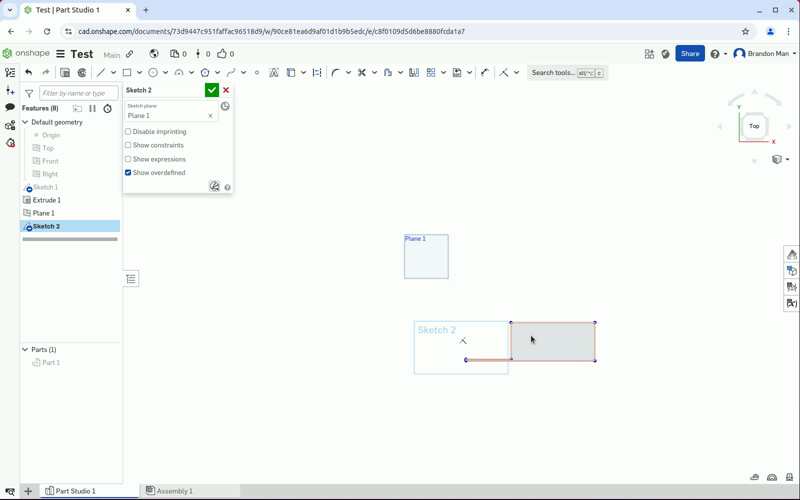
scroll(6)
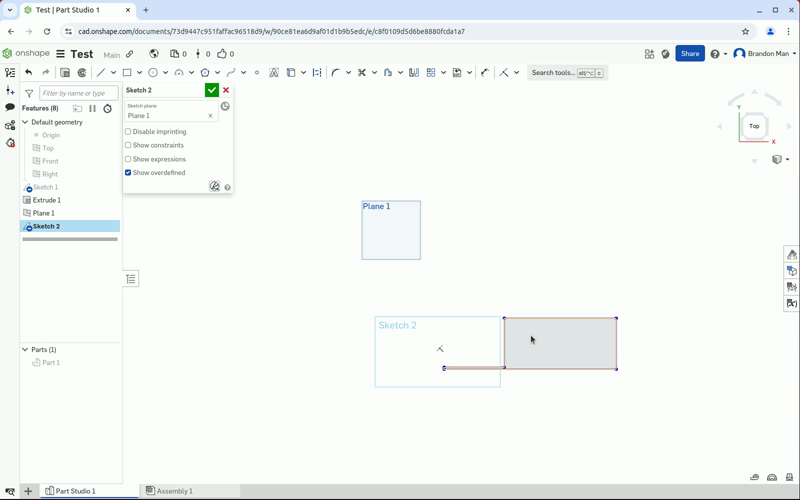
scroll(6)
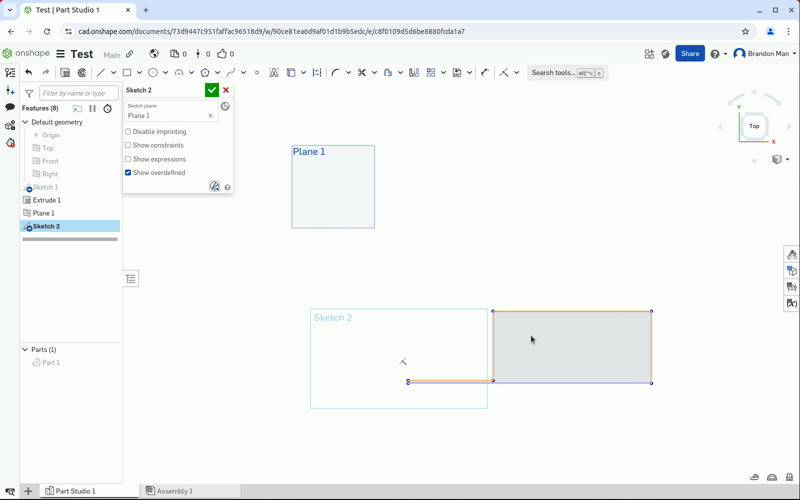
scroll(6)
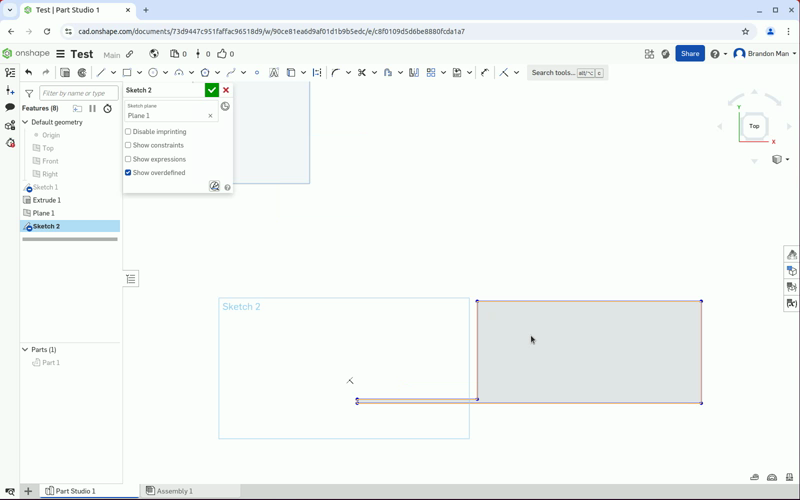
scroll(6)
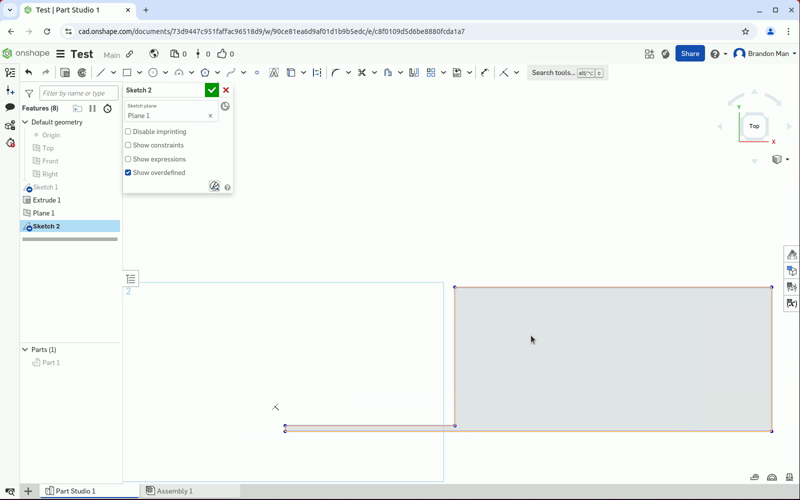
scroll(6)
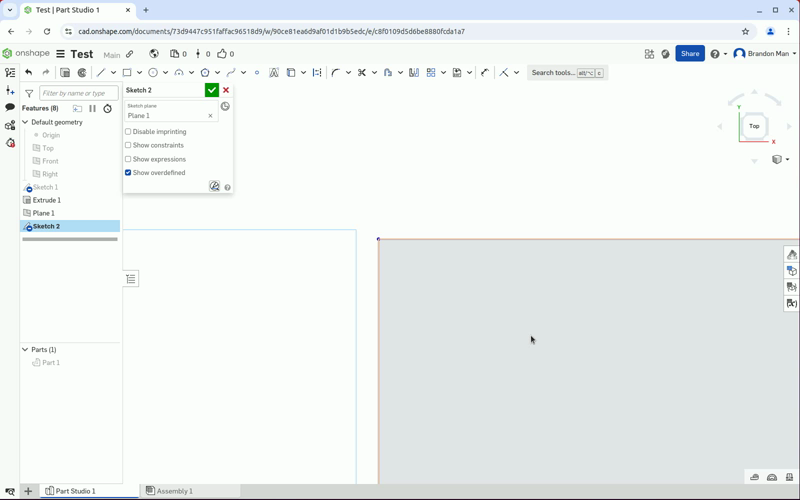
click(531, 335)
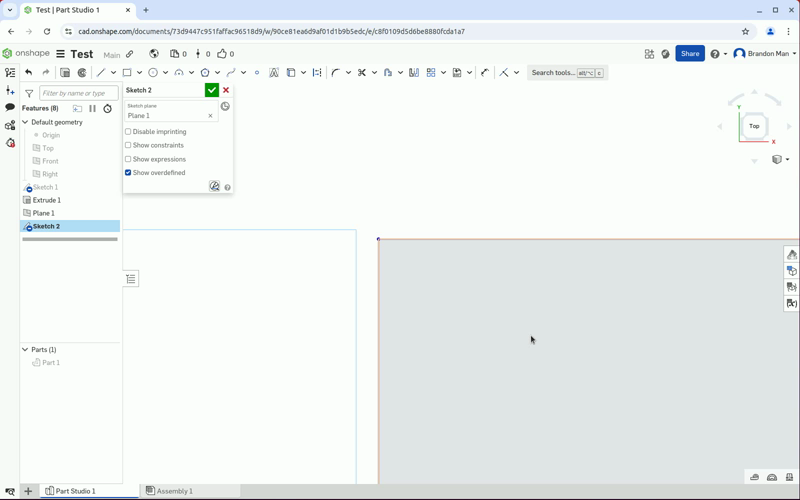
scroll(-6)
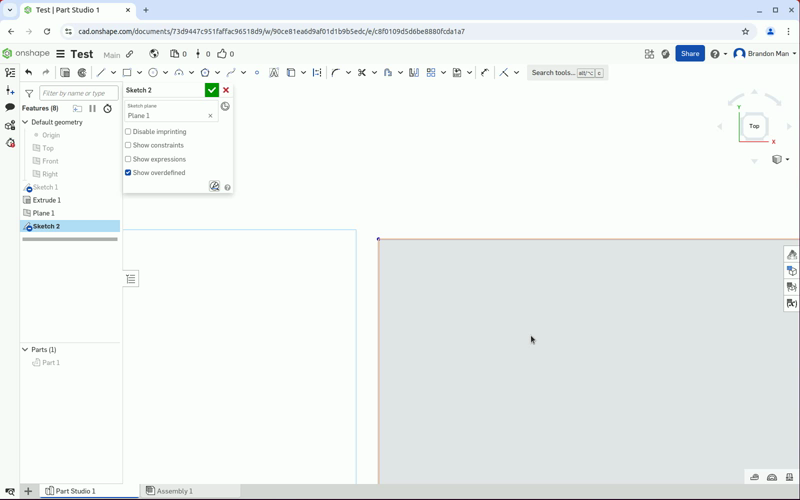
scroll(-6)
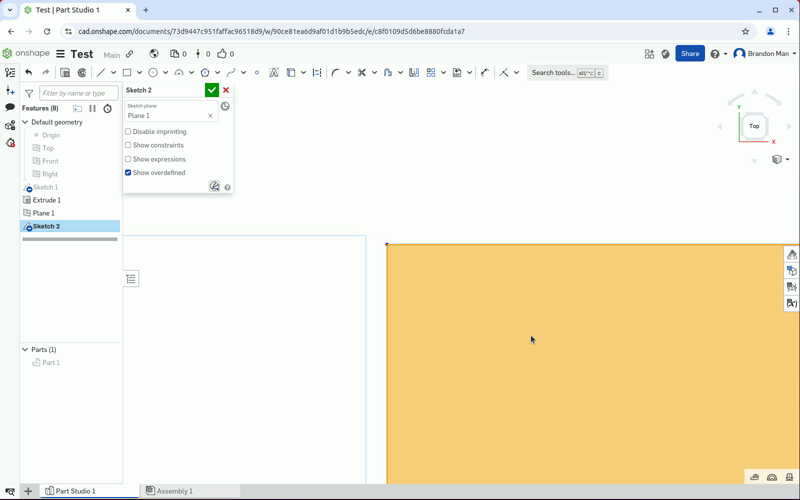
scroll(-6)
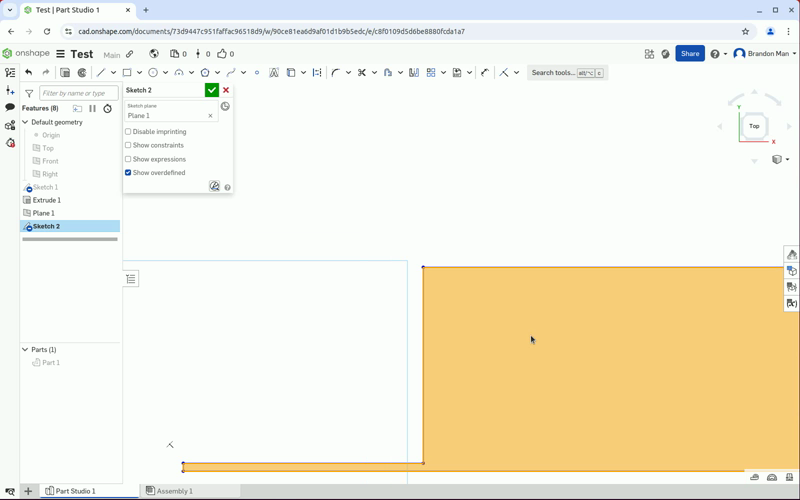
scroll(-6)
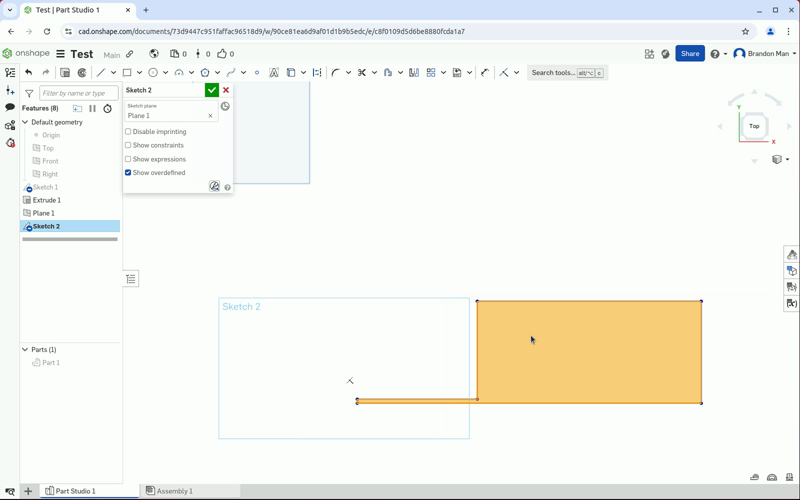
scroll(-6)
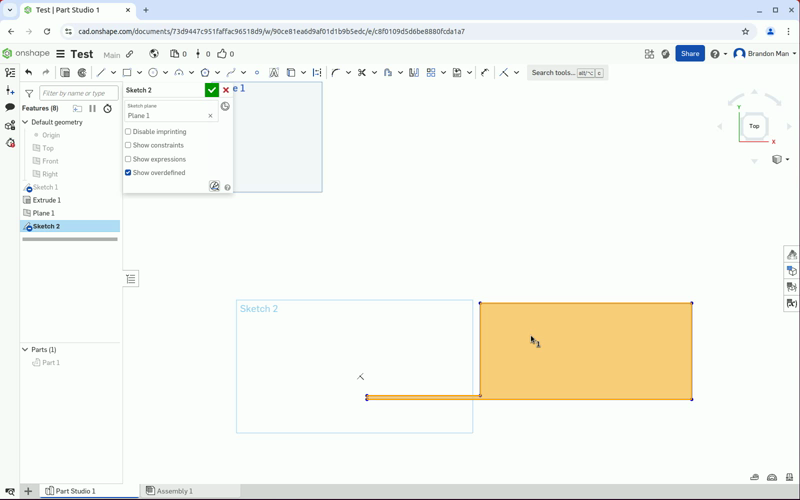
scroll(-6)
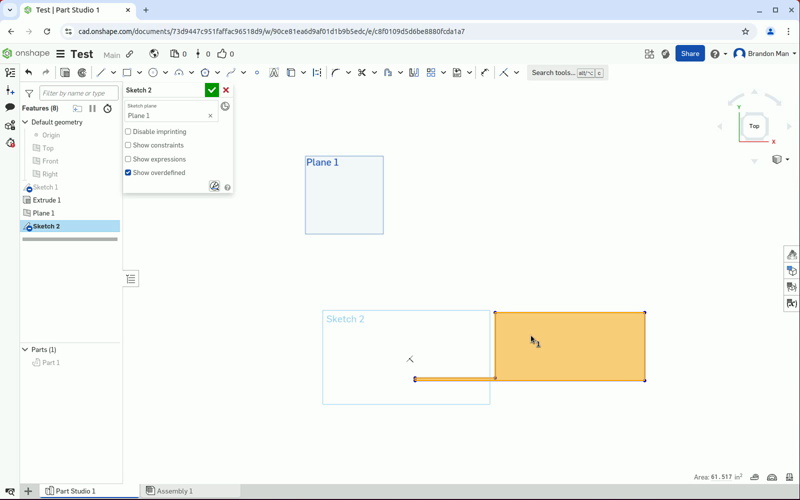
scroll(-6)
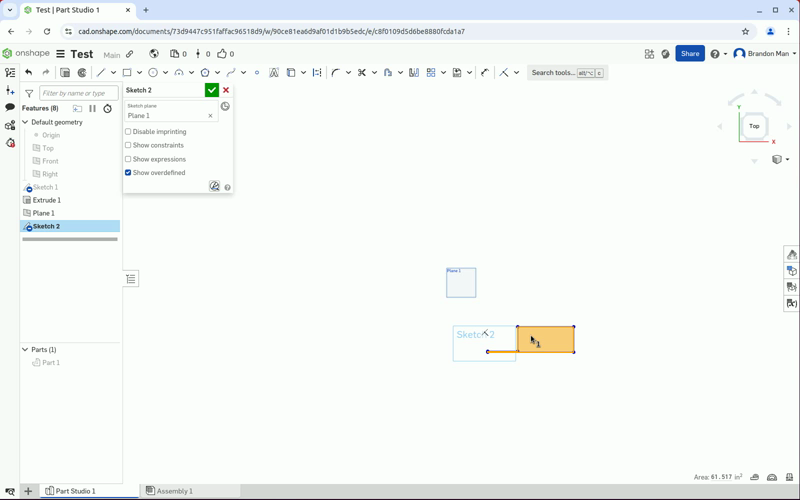
mouse_move(73, 352)
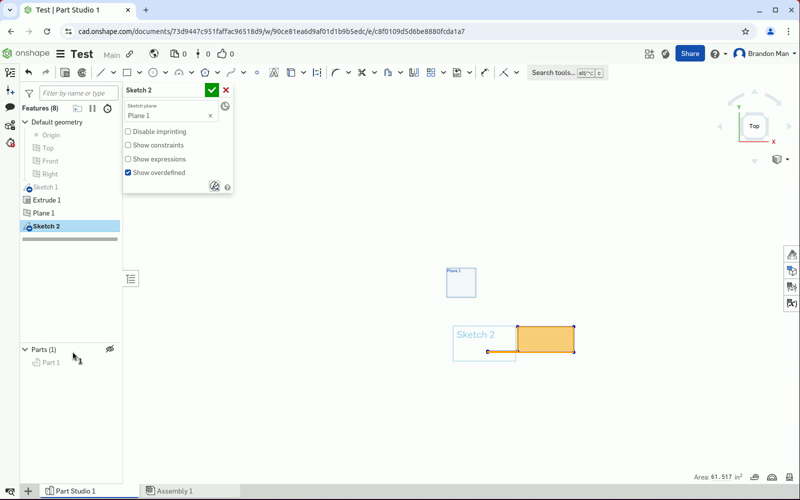
key(shift+y)
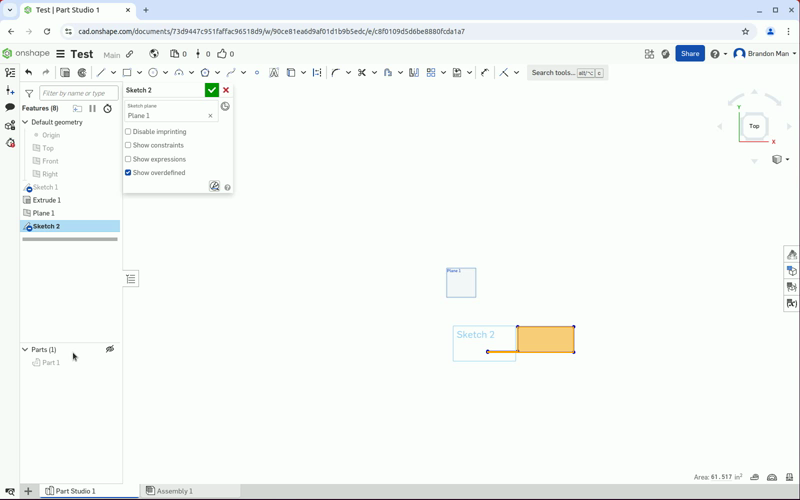
key(shift+e)
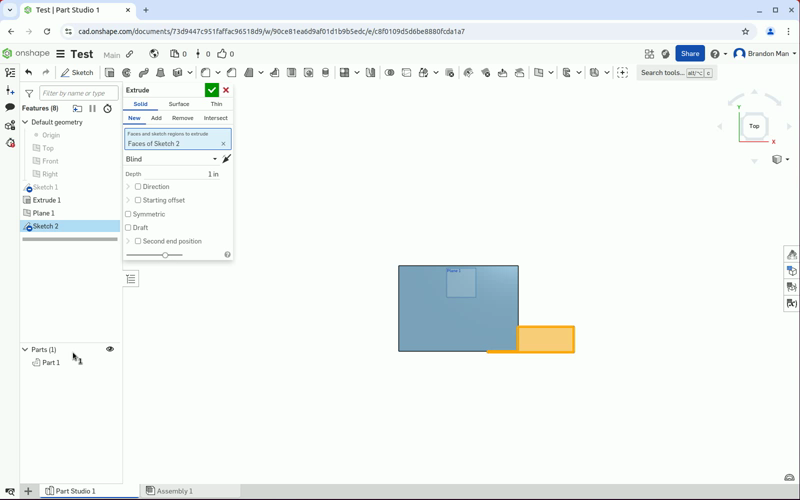
mouse_move(143, 106)
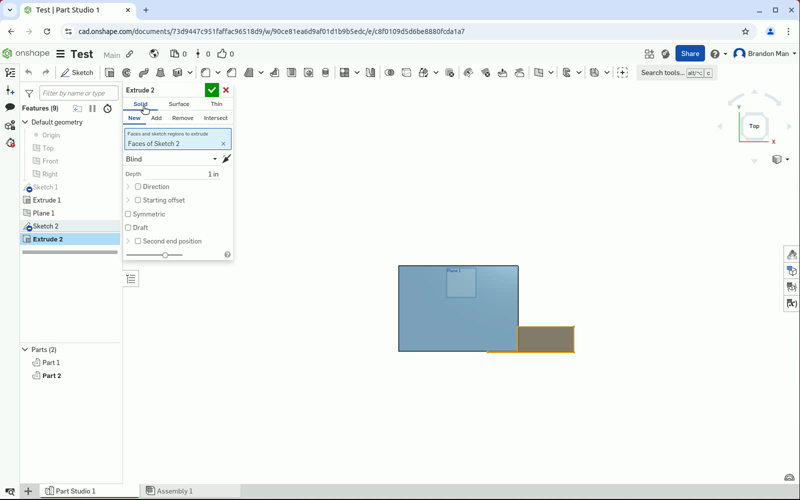
click(143, 106)
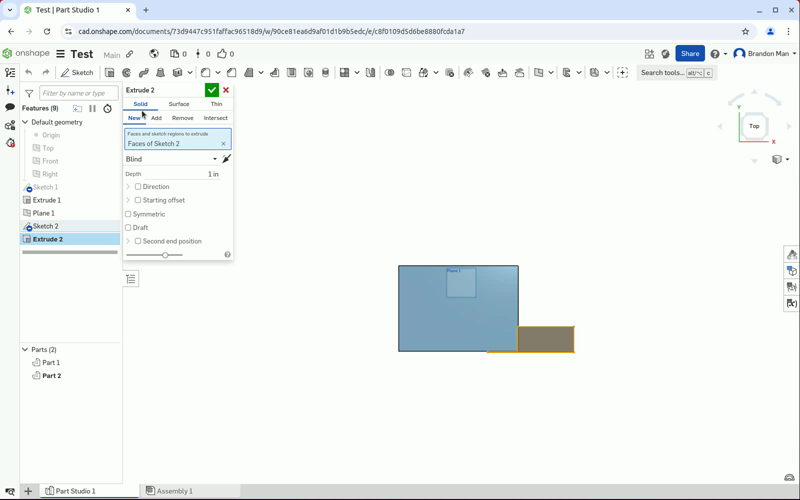
mouse_move(137, 120)
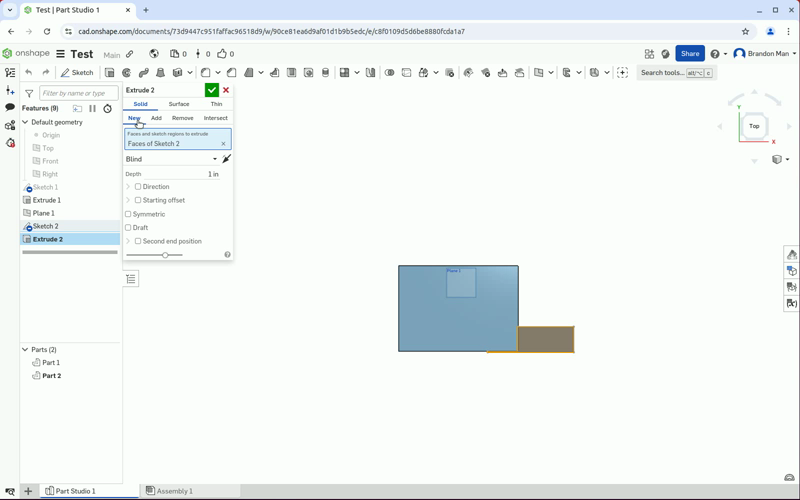
click(137, 120)
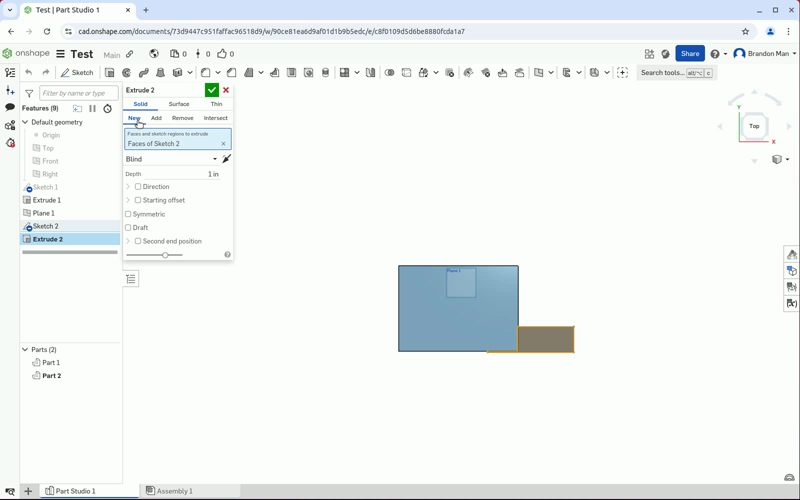
key(tab, 4)
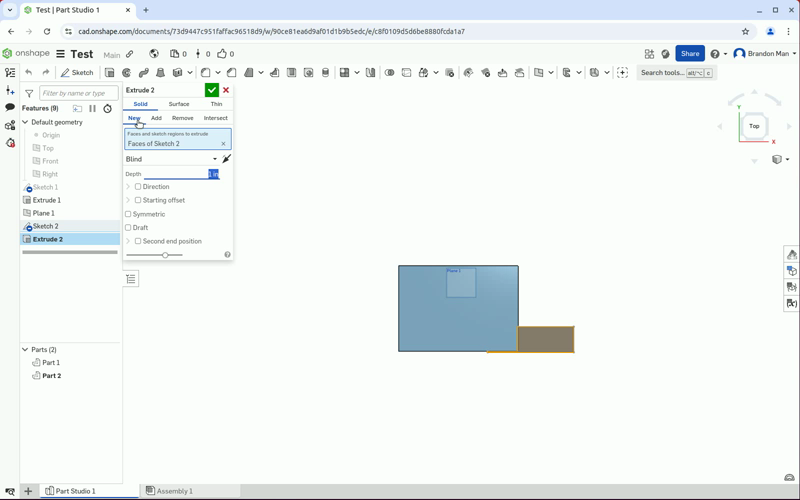
text(0.481)
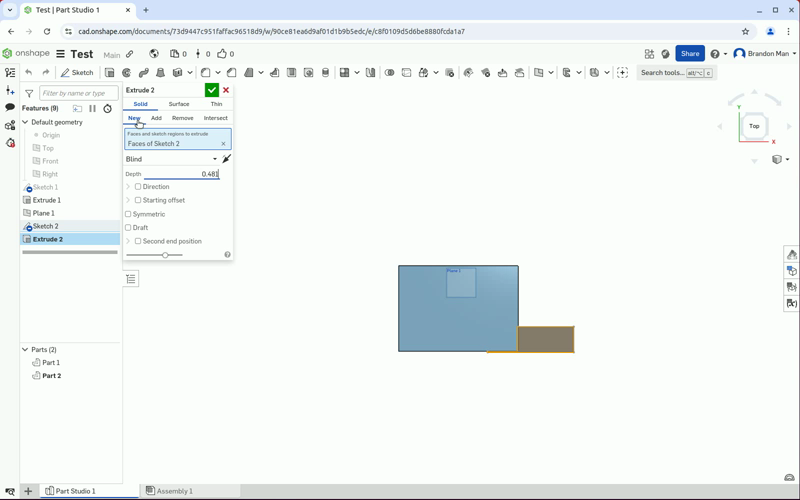
key(enter)
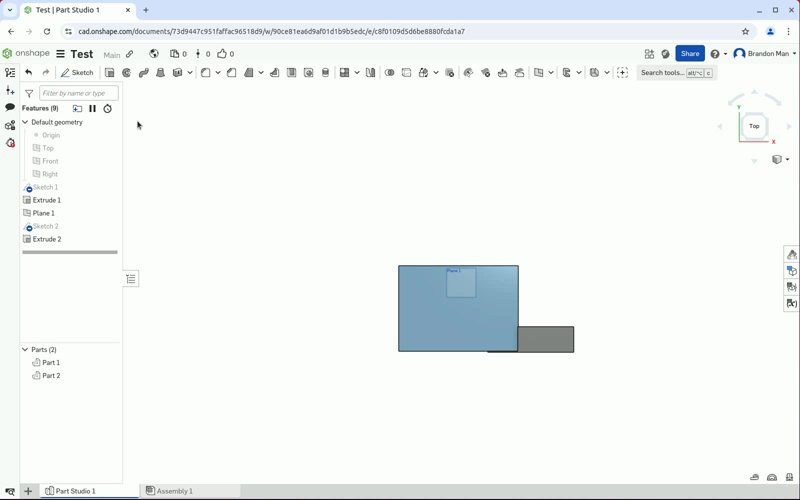
key(shift+h)
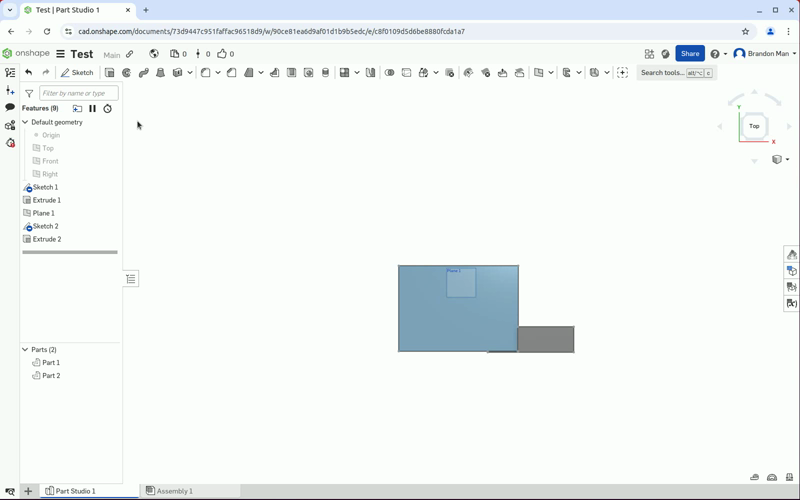
key(shift+h)
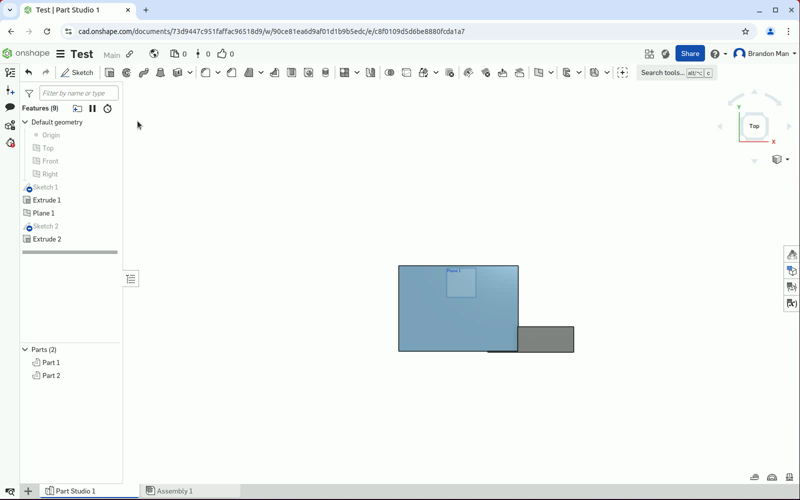
mouse_move(73, 189)
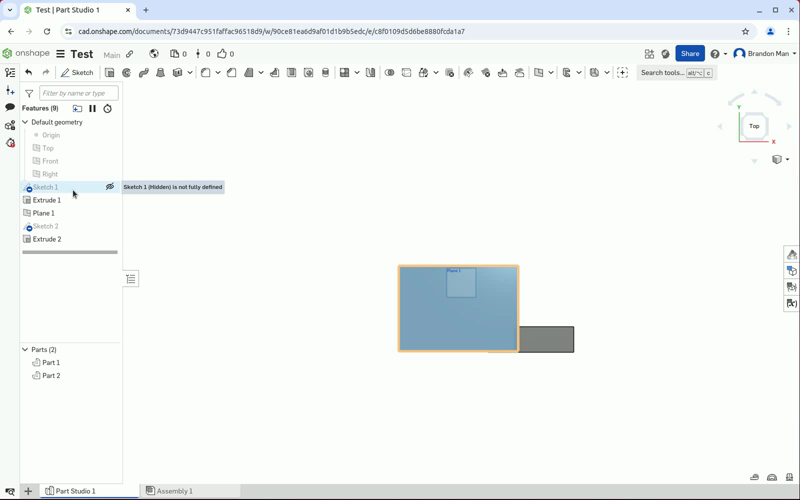
click(73, 189)
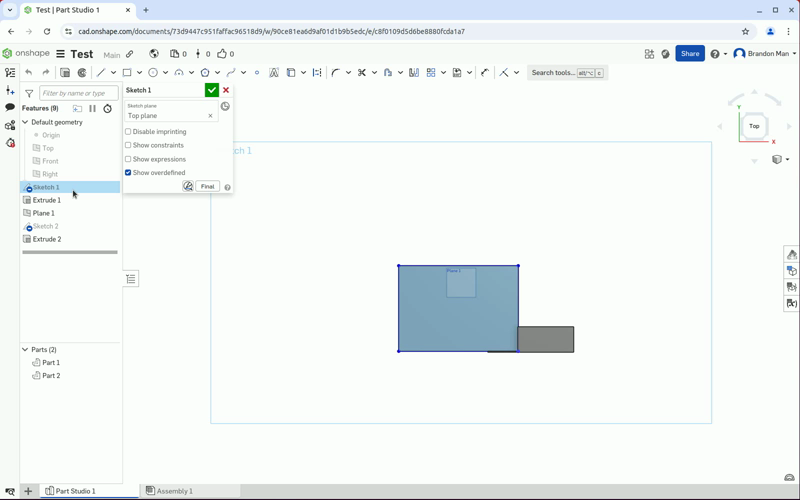
mouse_move(229, 92)
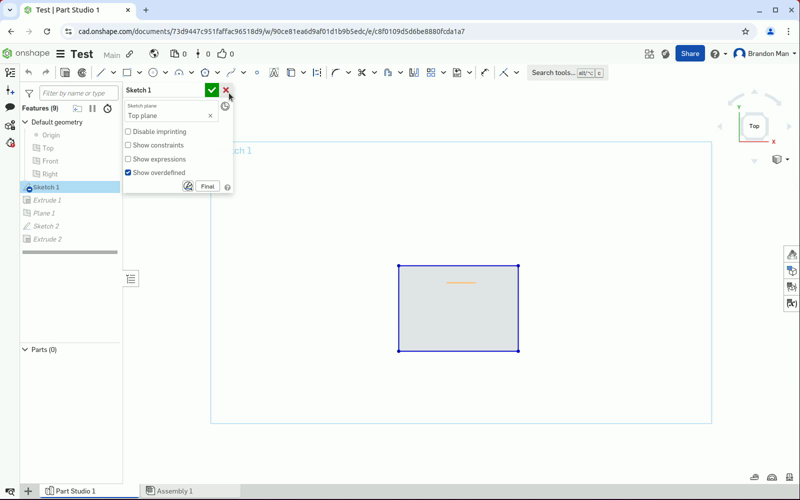
click(229, 92)
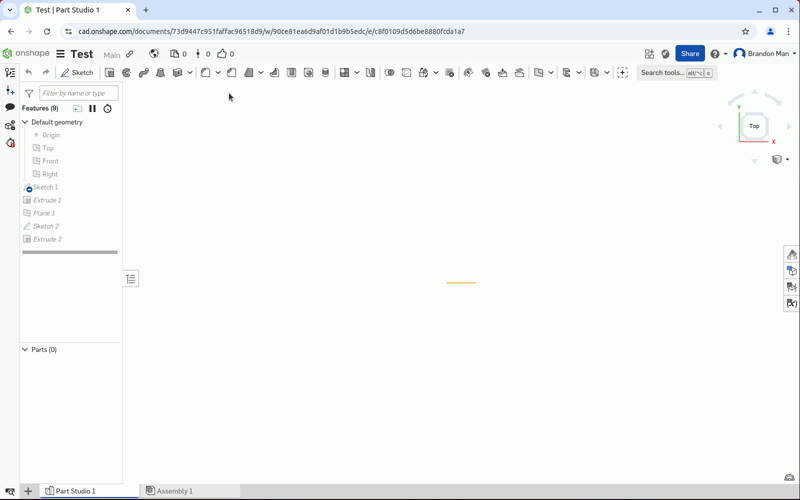
key(shift+s)
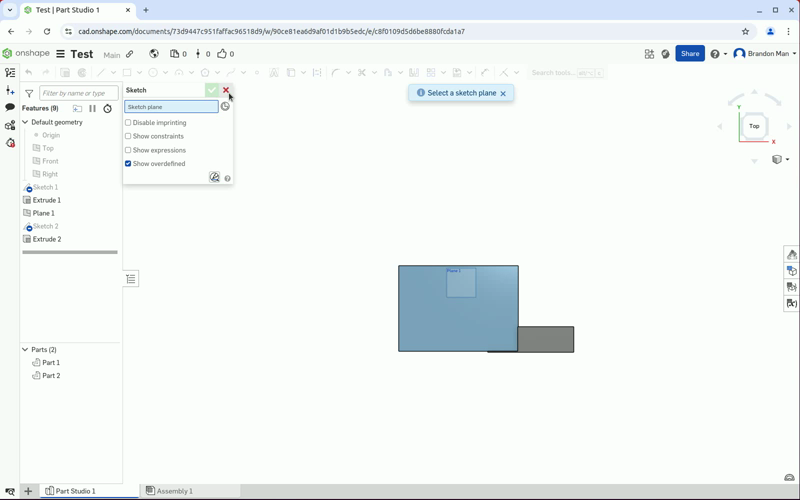
mouse_move(73, 215)
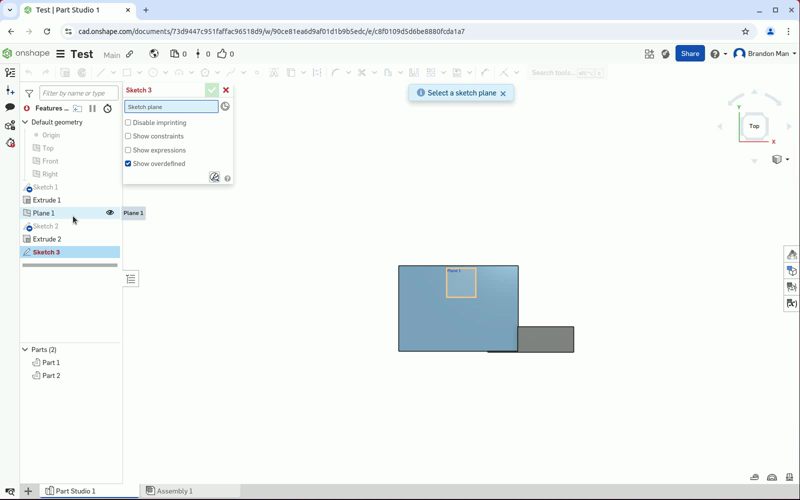
click(73, 215)
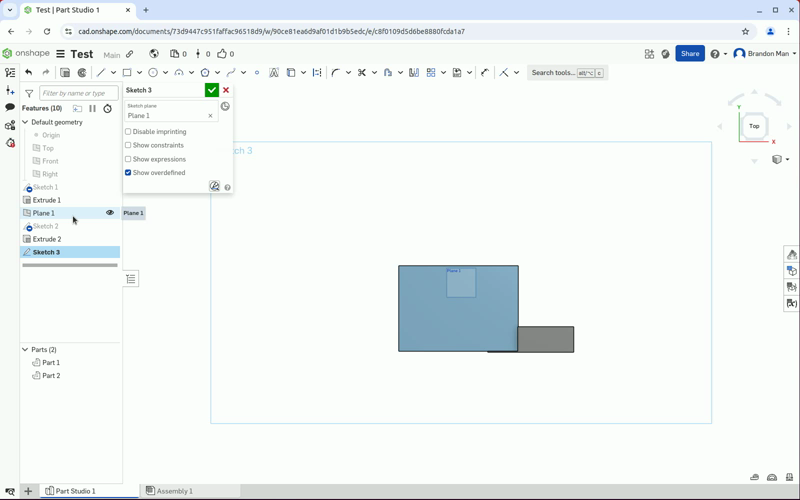
mouse_move(73, 352)
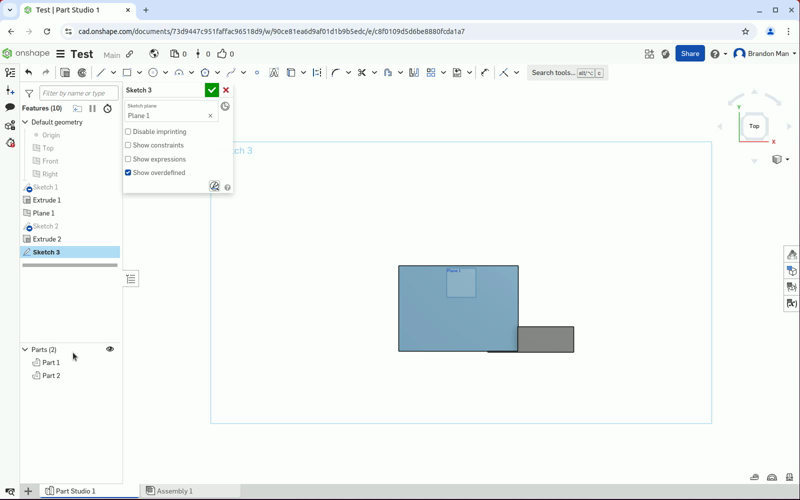
key(y)
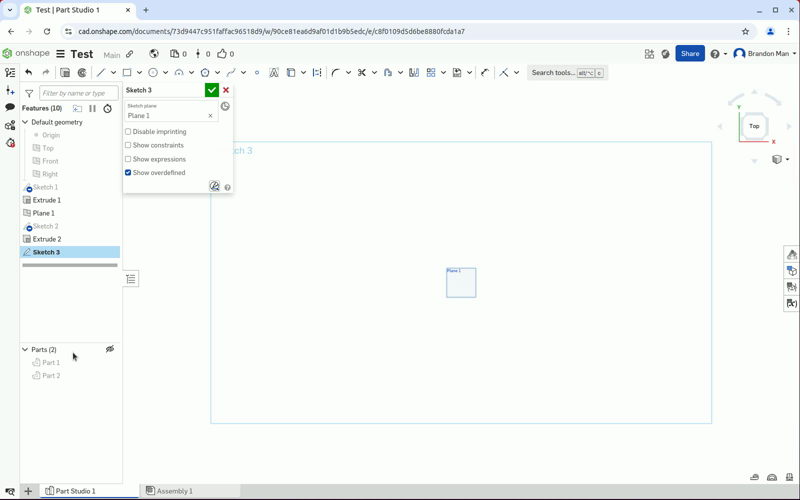
key(l)
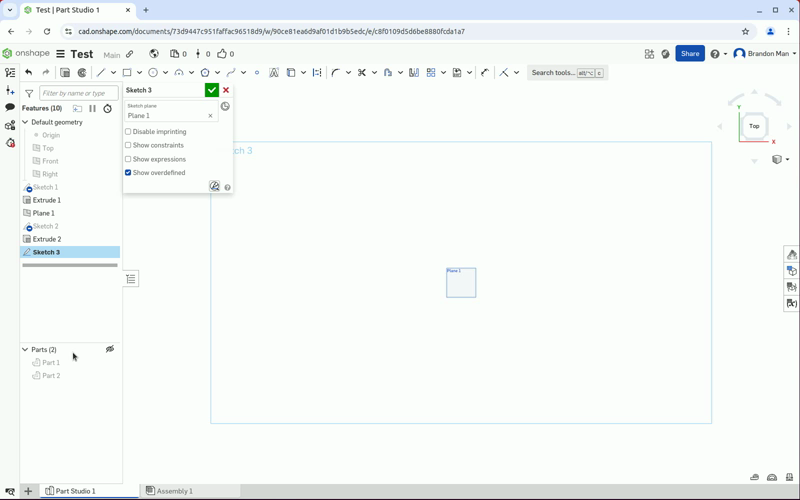
key_down(shift)
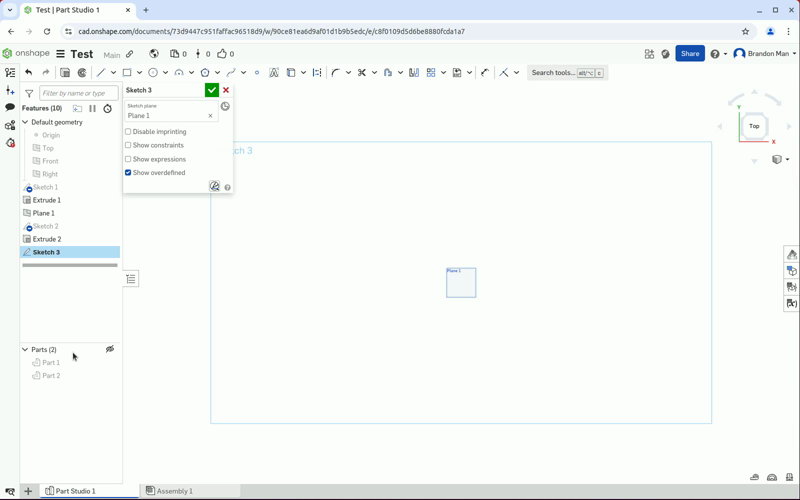
mouse_move(372, 228)
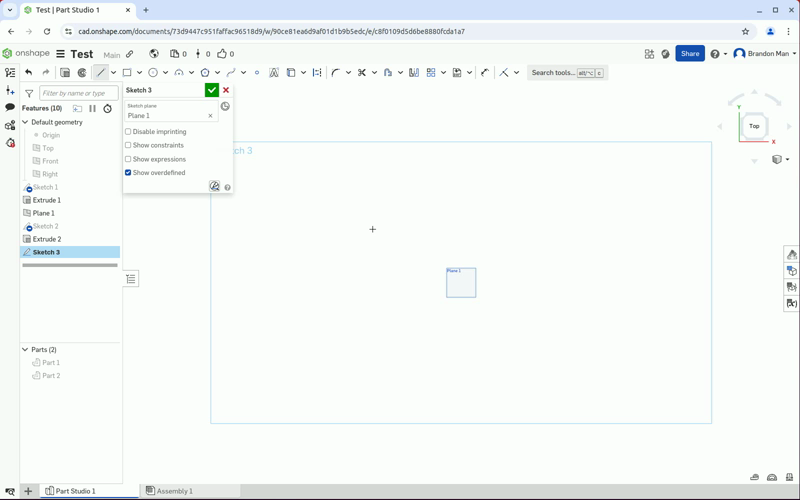
click(372, 228)
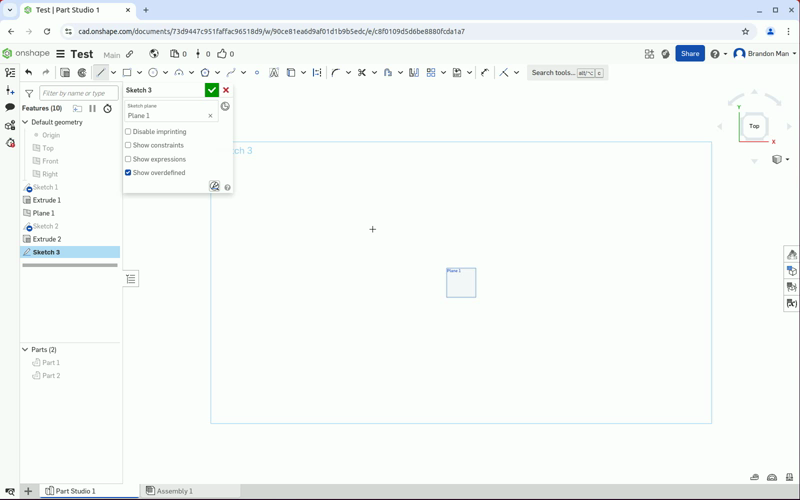
key_up(shift)
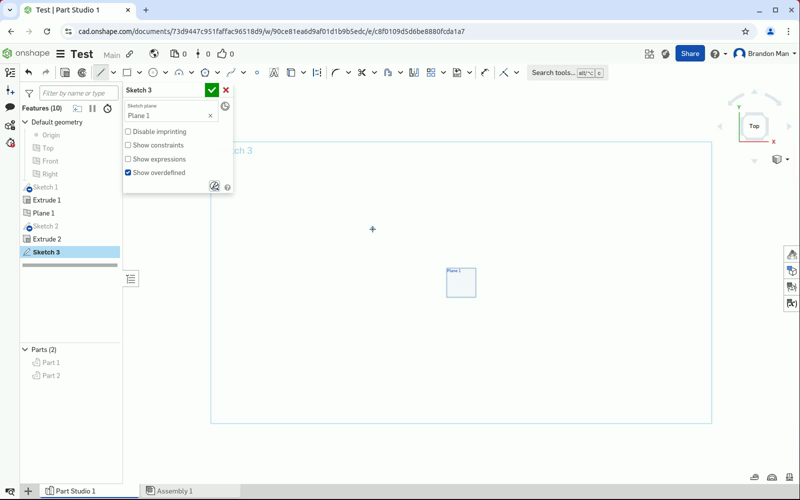
key_down(shift)
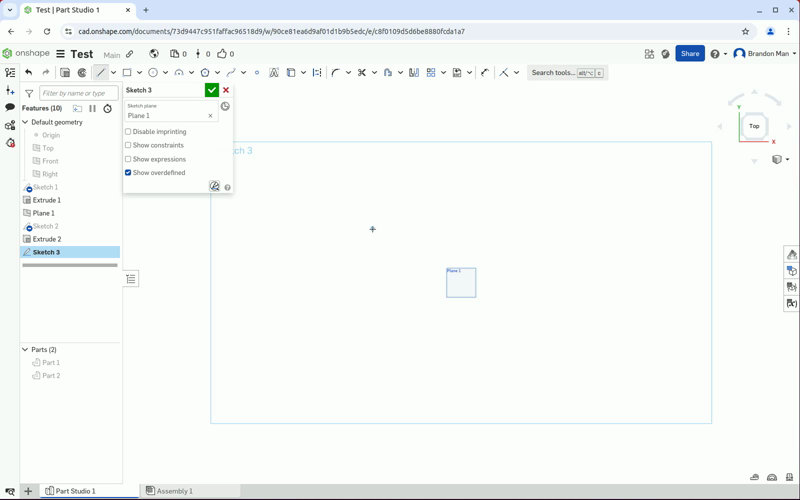
mouse_move(458, 228)
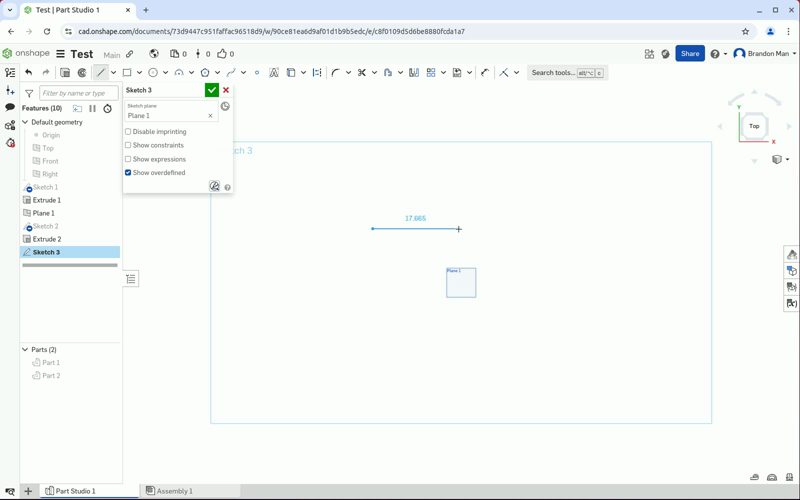
click(458, 228)
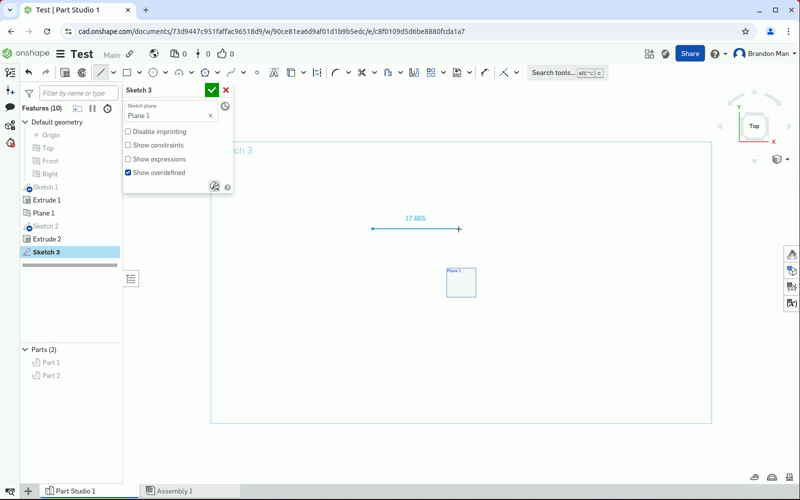
key_up(shift)
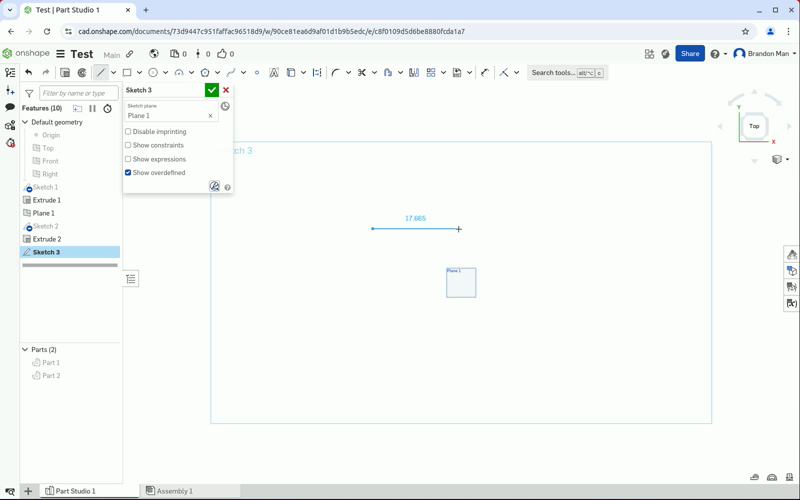
key_down(shift)
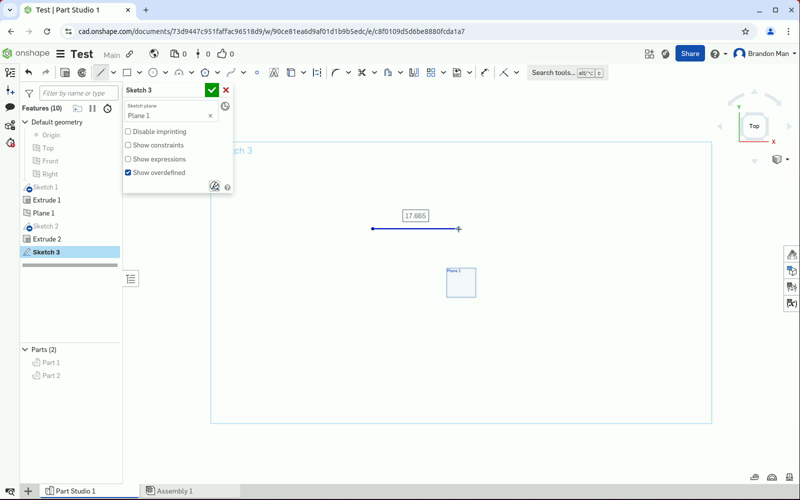
mouse_move(488, 228)
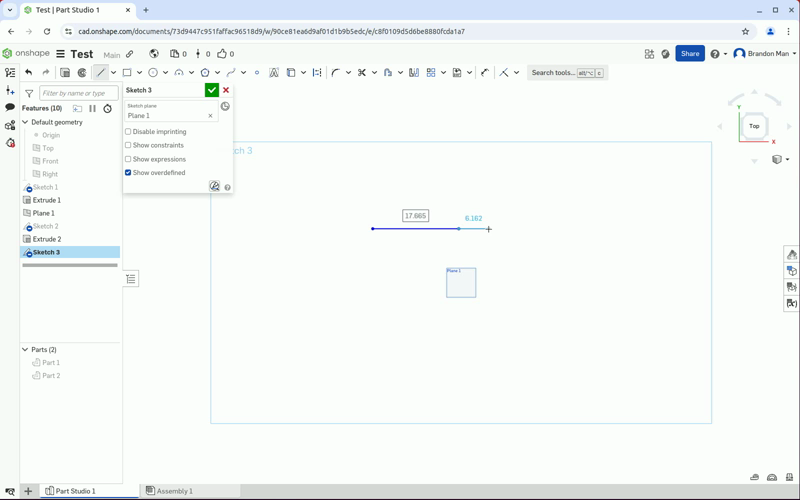
mouse_move(458, 202)
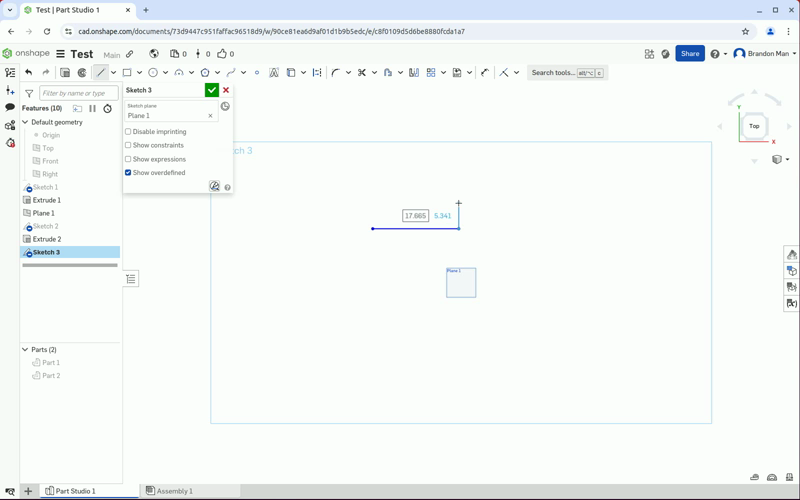
click(458, 202)
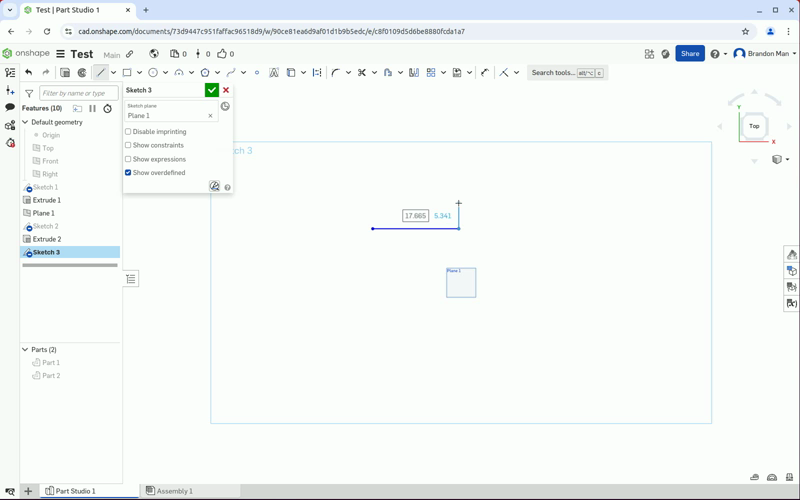
key_up(shift)
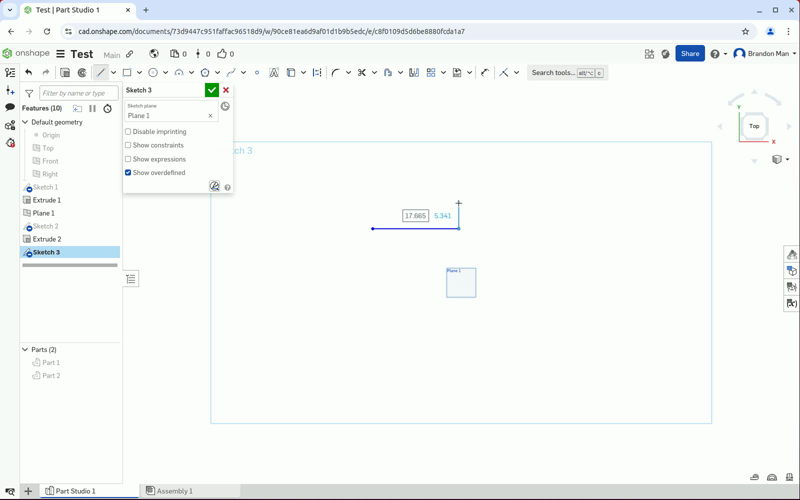
key_down(shift)
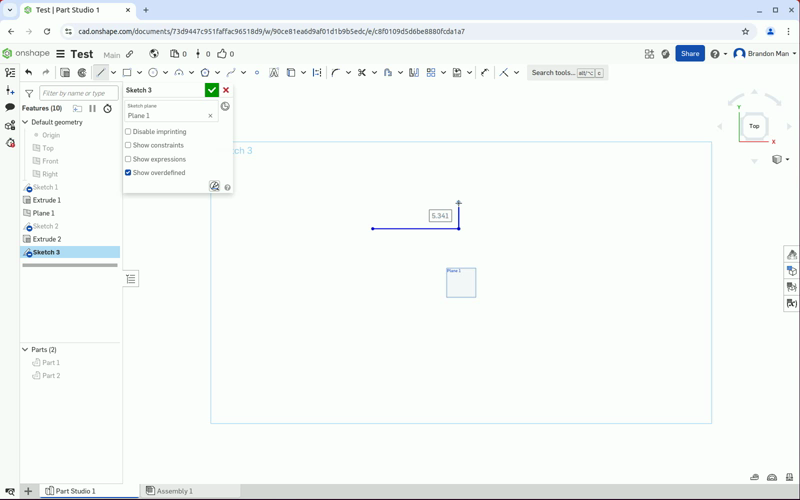
mouse_move(372, 202)
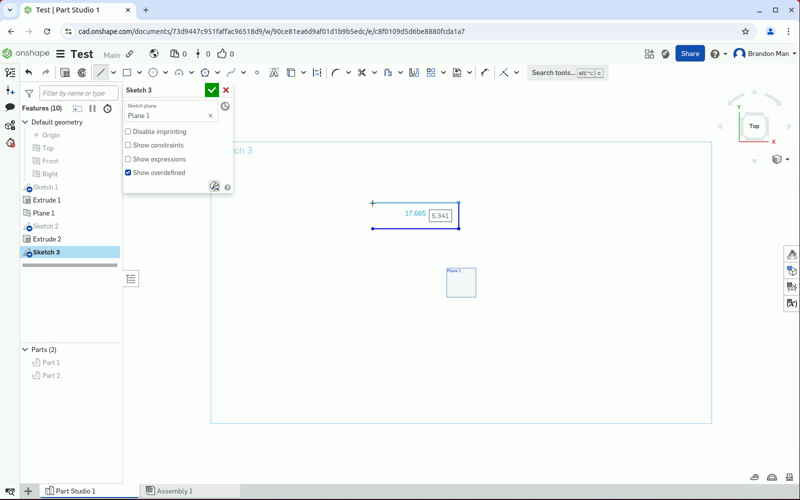
click(372, 202)
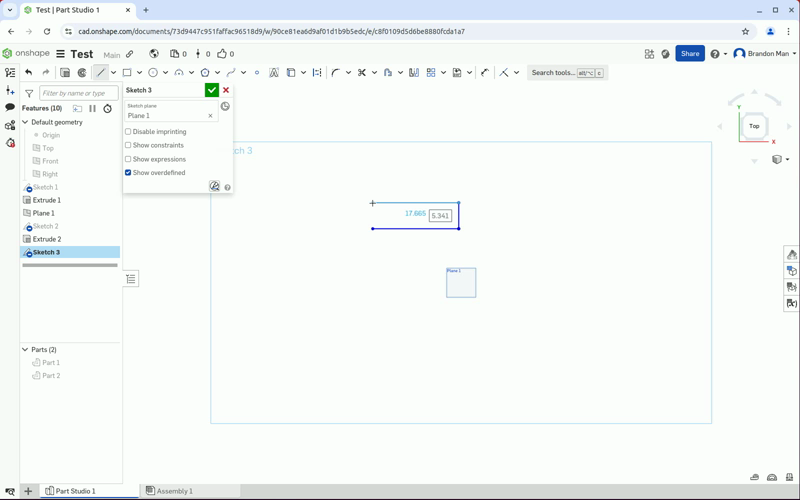
key_up(shift)
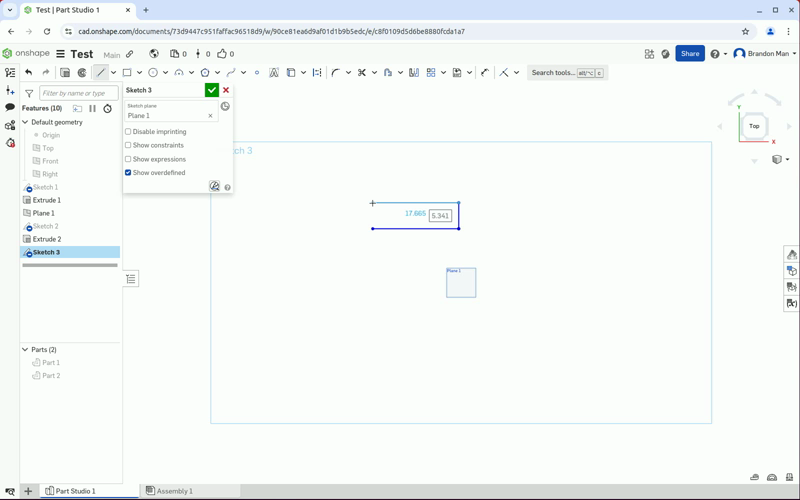
mouse_move(402, 202)
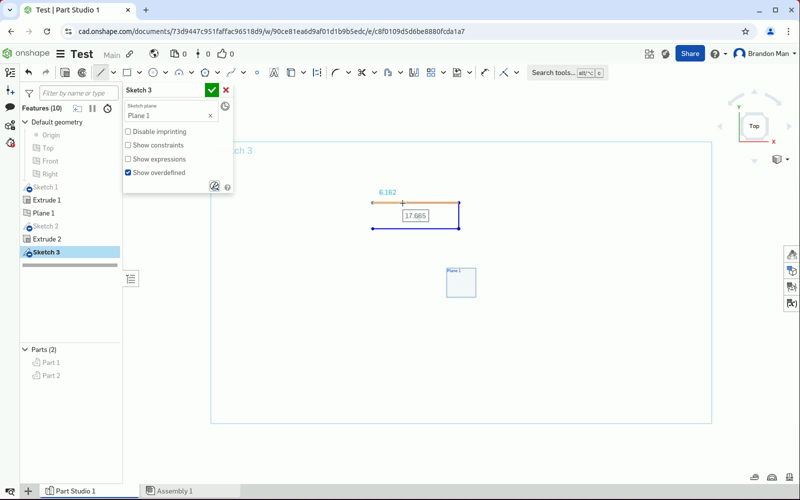
key_down(shift)
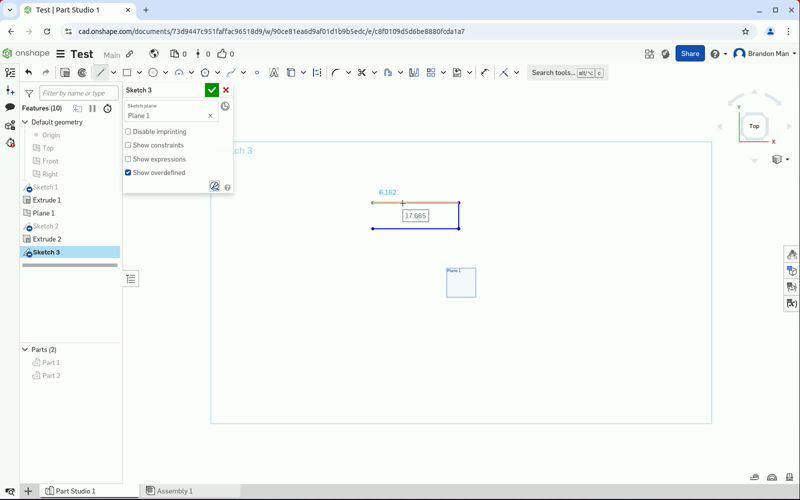
mouse_move(372, 228)
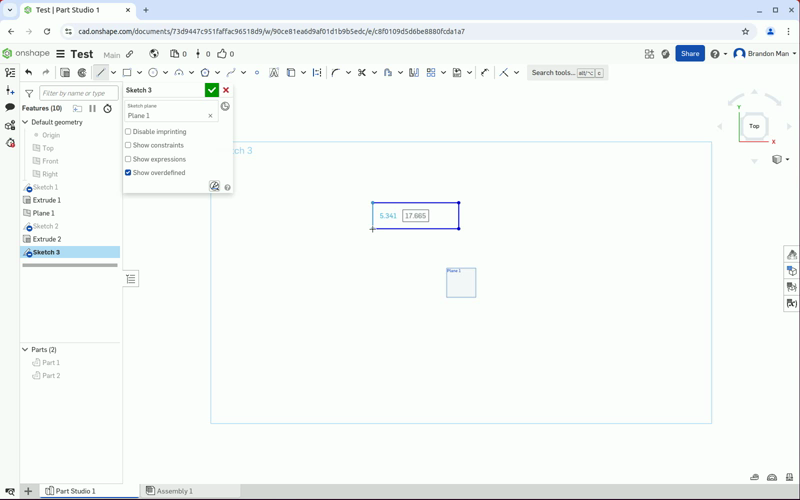
key_up(shift)
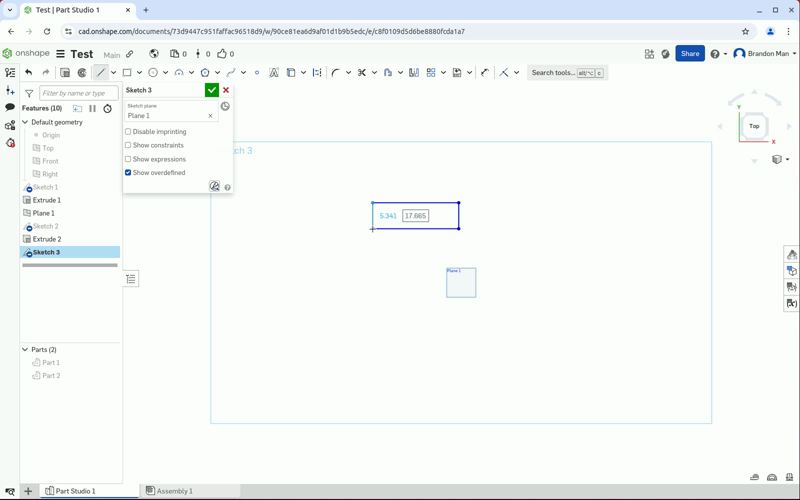
click(372, 228)
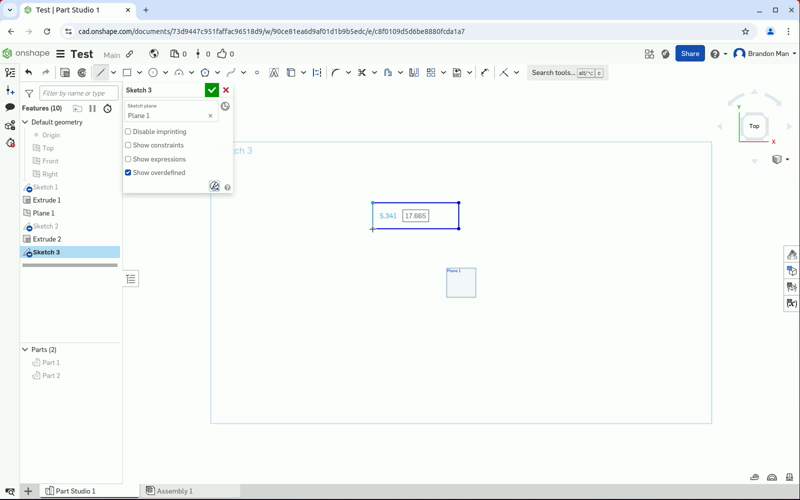
key(esc)
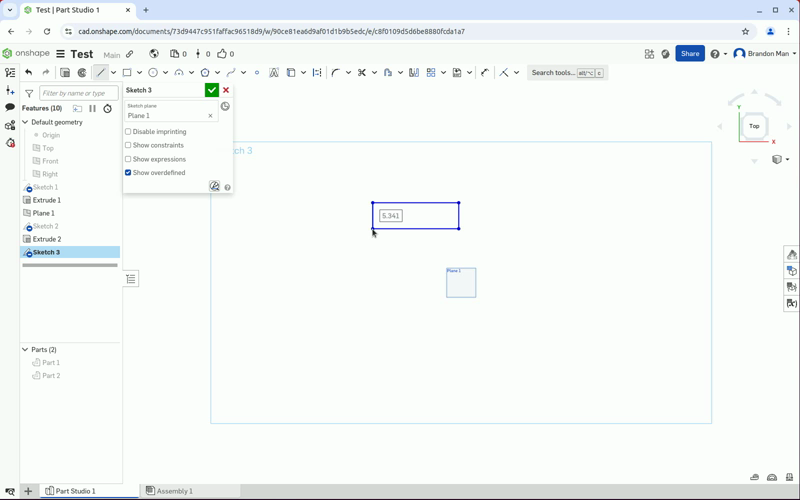
mouse_move(395, 206)
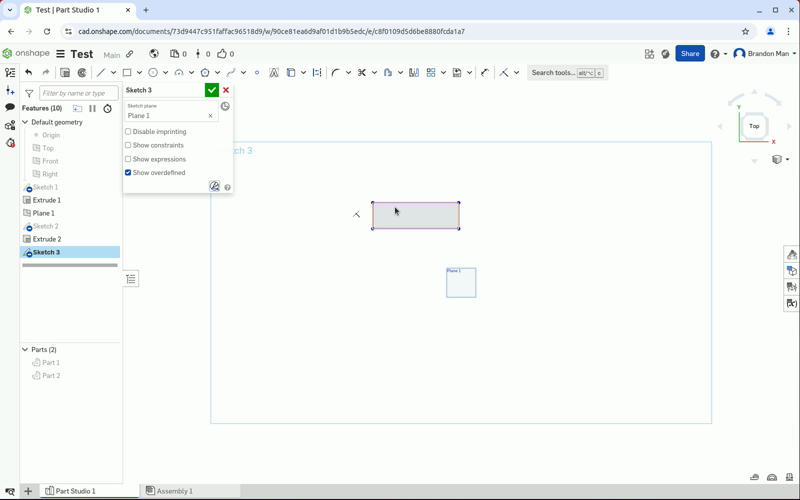
click(395, 206)
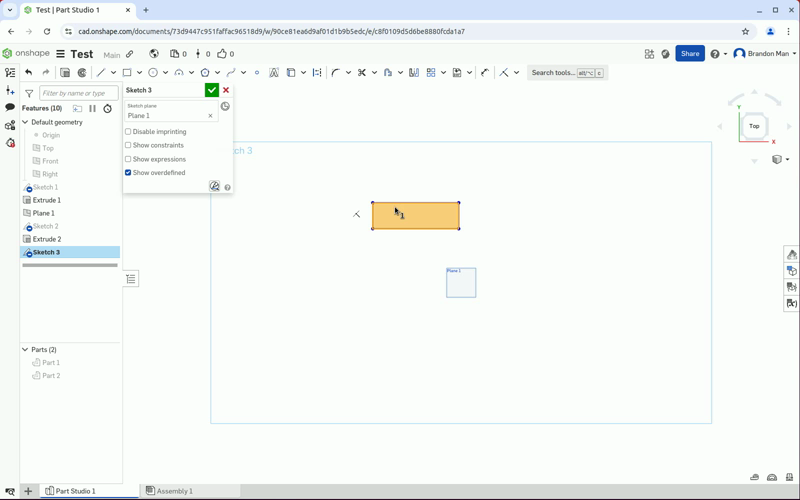
mouse_move(73, 352)
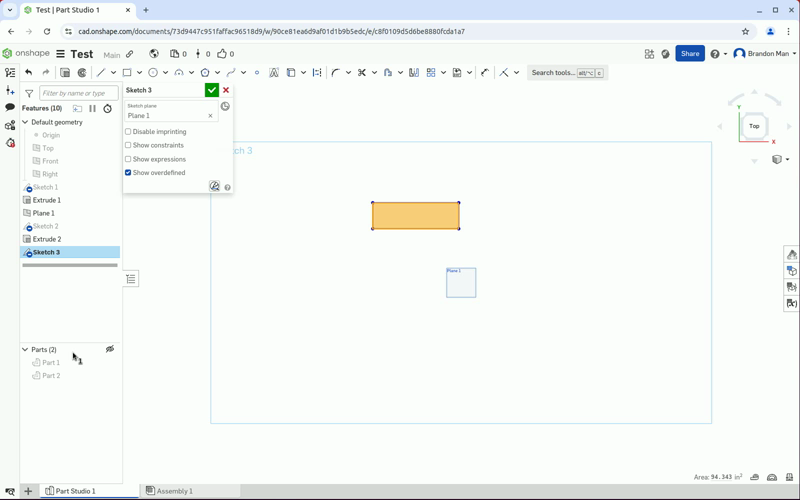
key(shift+y)
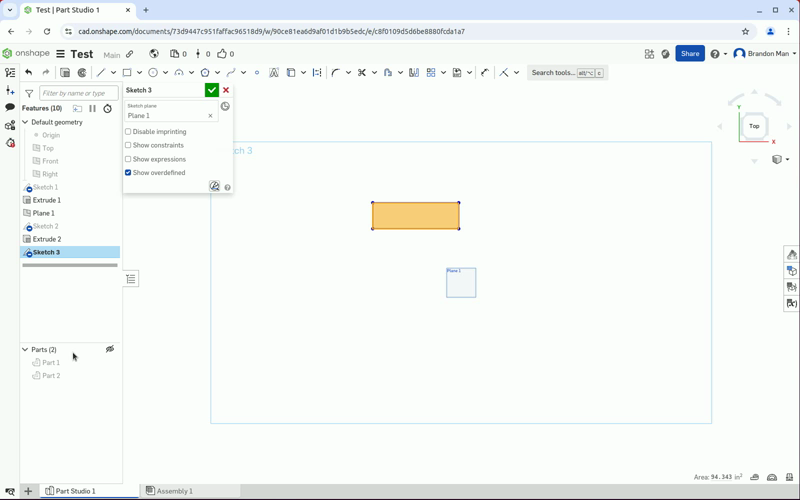
key(shift+e)
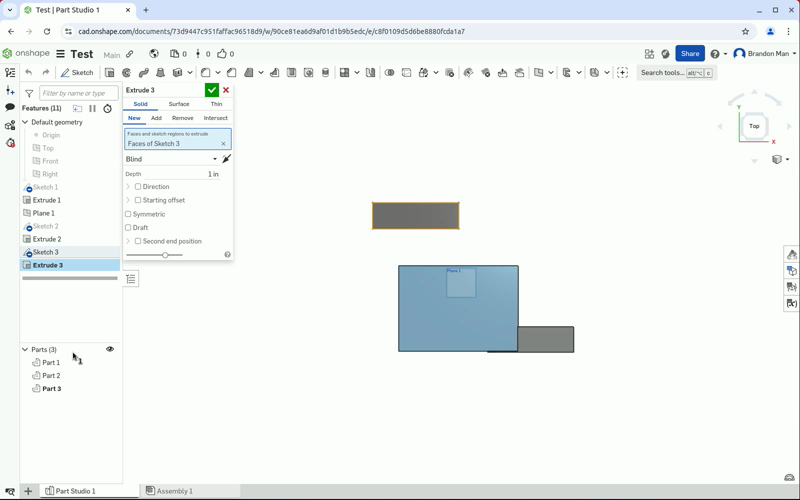
mouse_move(143, 106)
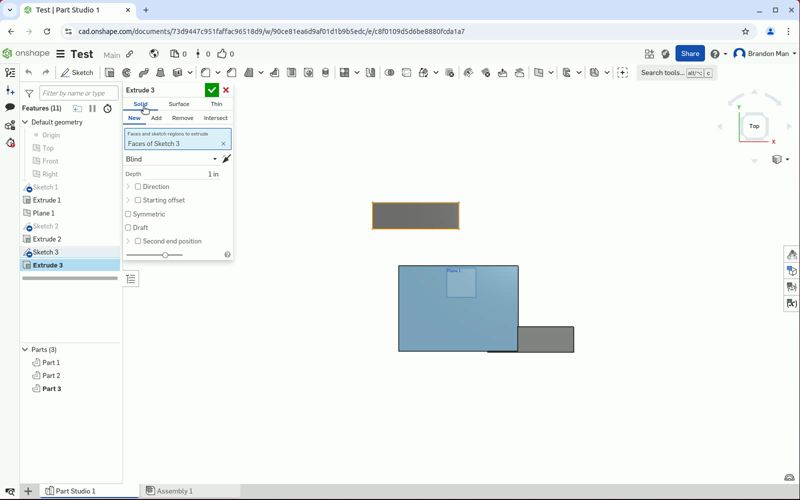
click(143, 106)
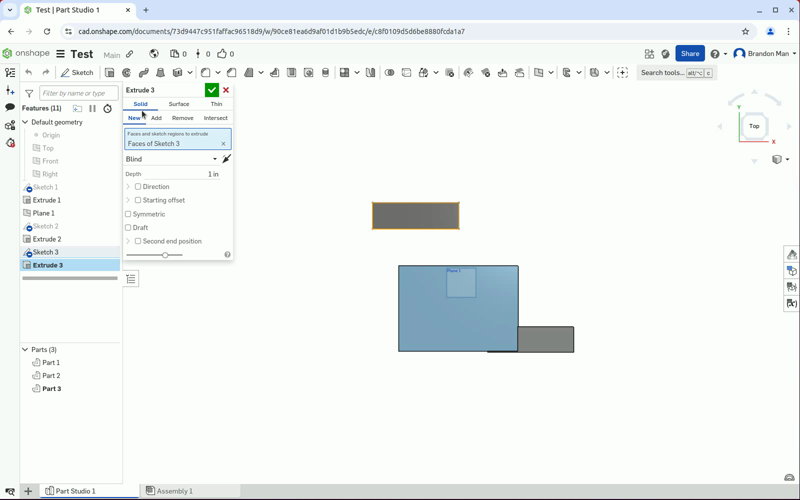
mouse_move(137, 120)
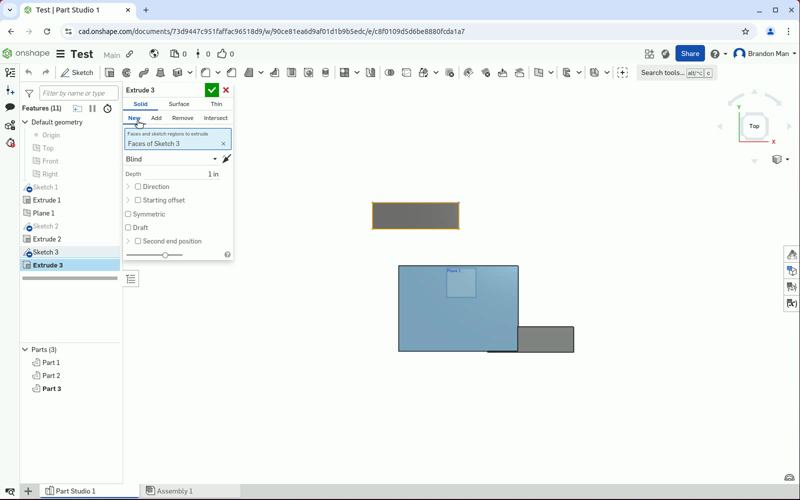
click(137, 120)
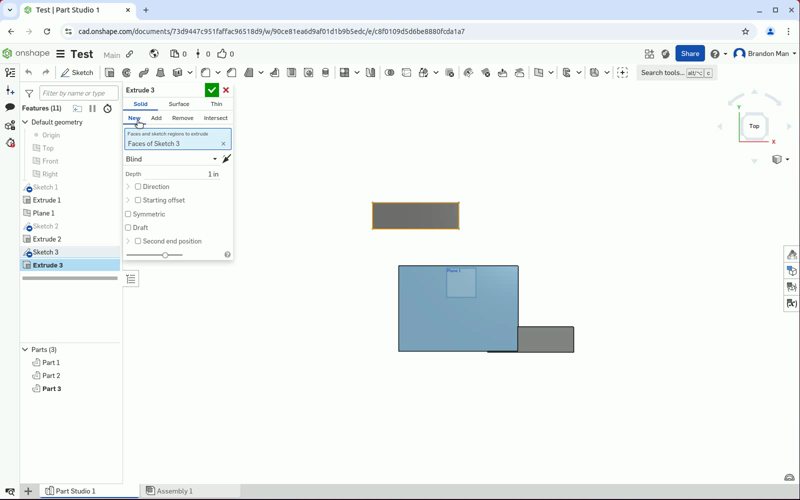
key(tab, 4)
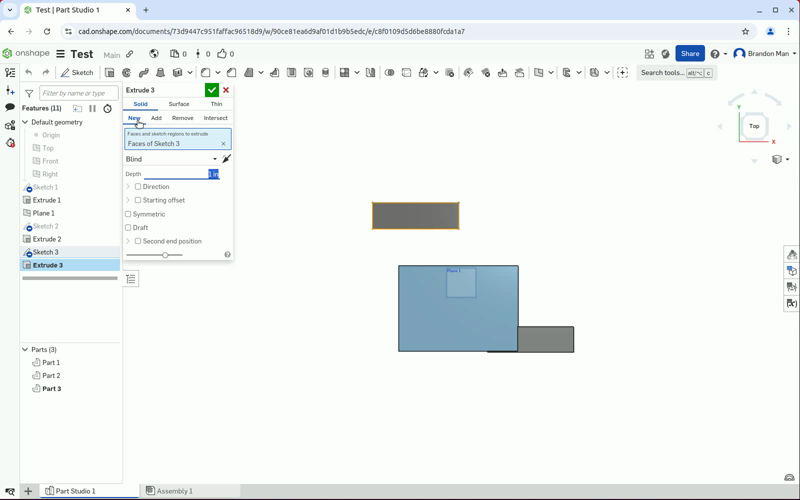
text(0.481)
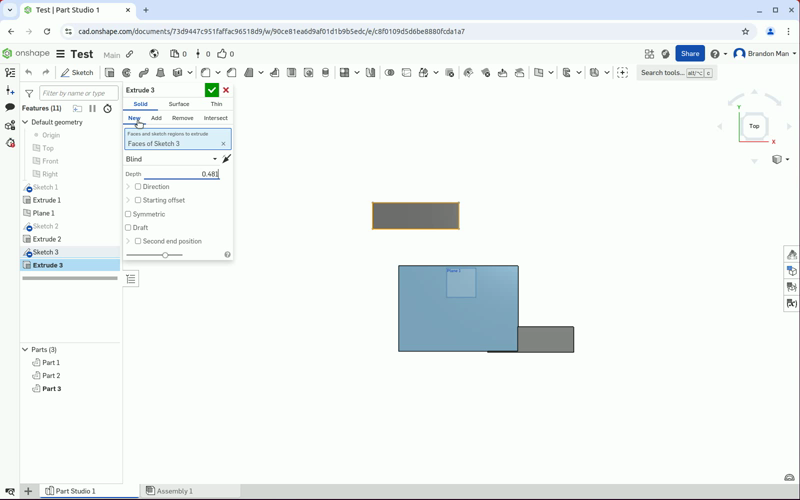
key(enter)
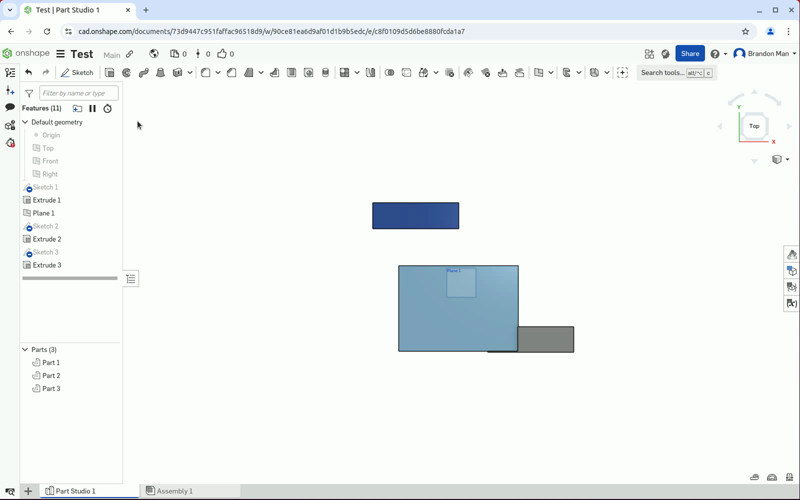
key(shift+h)
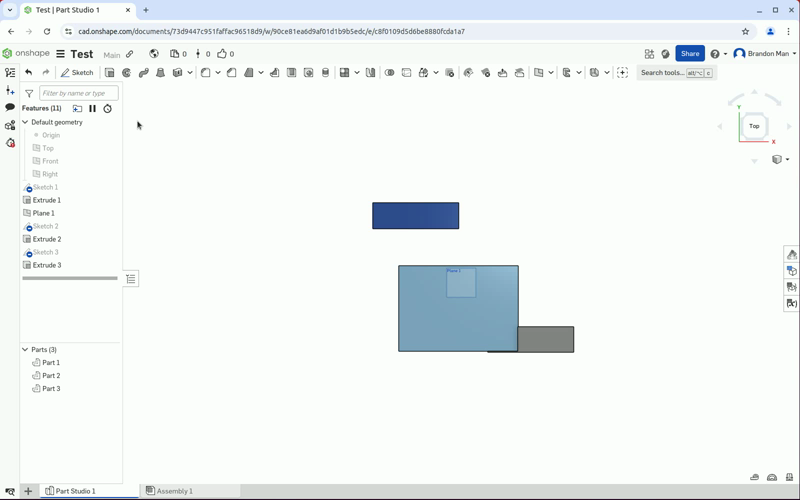
key(shift+h)
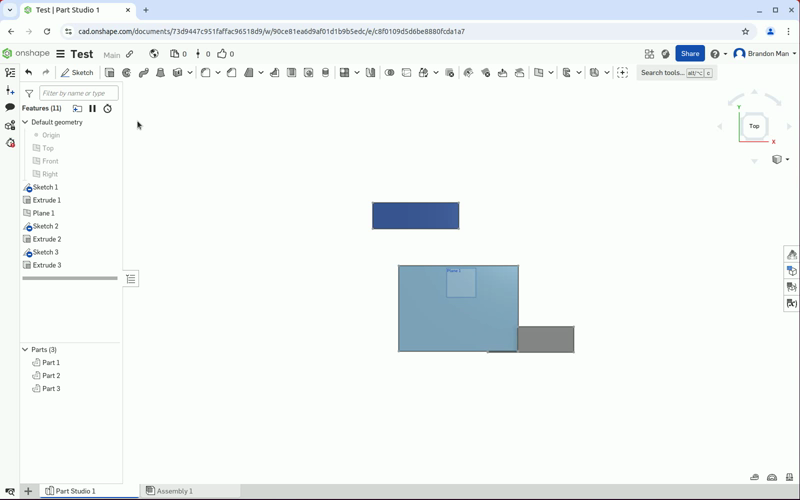
key(shift+7)
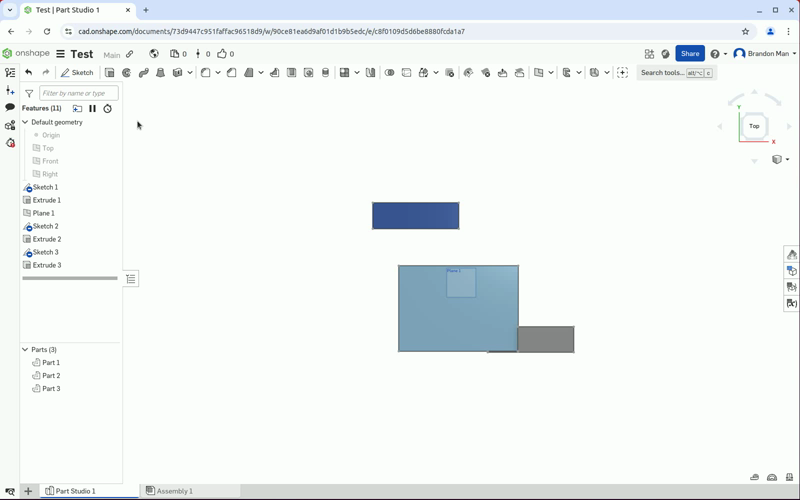
key(up, 3)
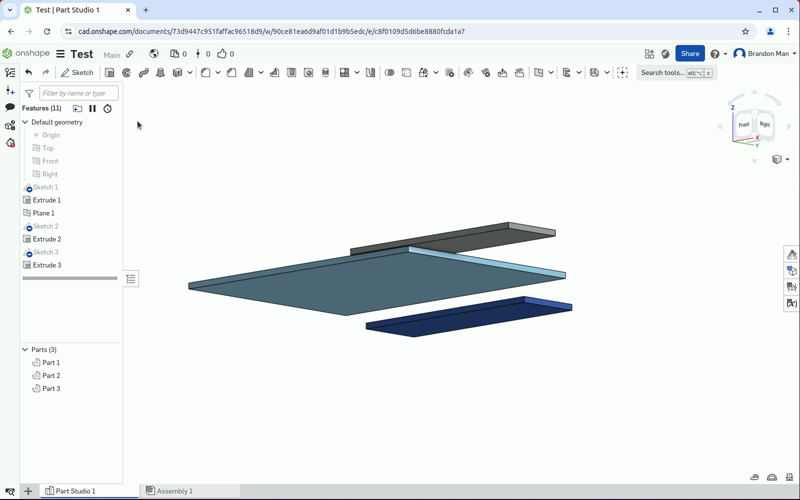
key(left, 3)
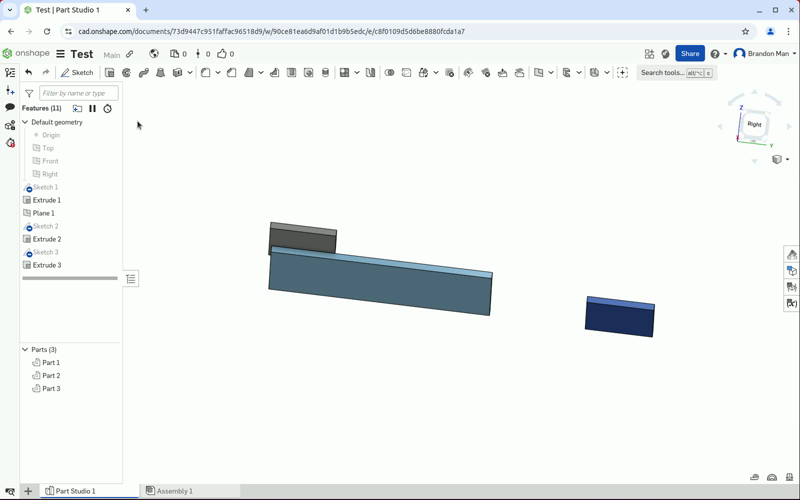
key(right, 3)
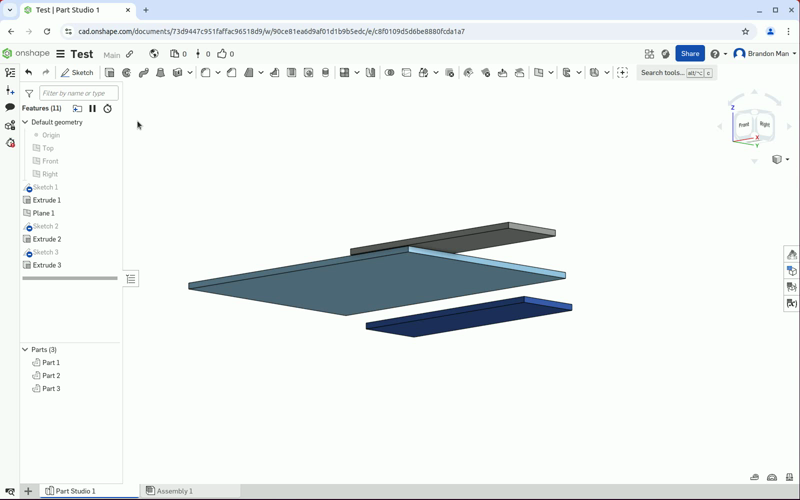
key(down, 3)
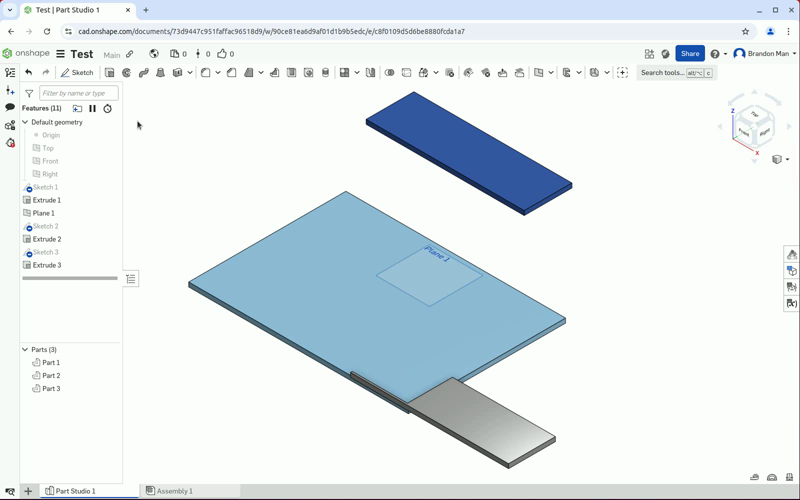
mouse_move(73, 189)
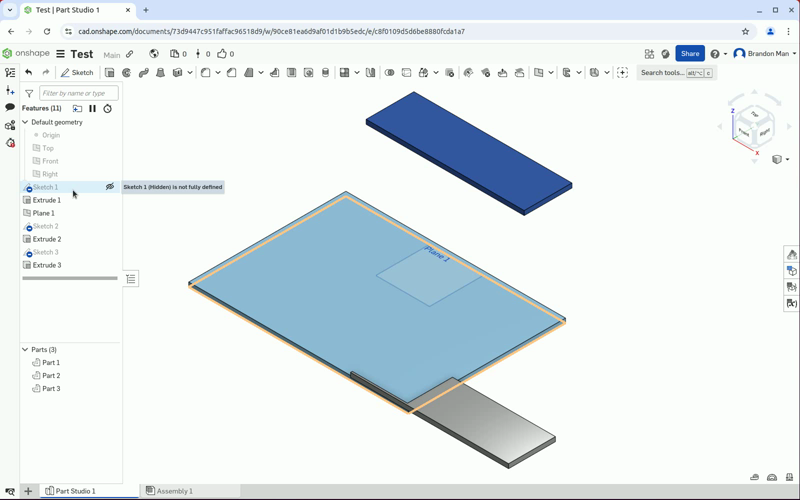
click(73, 189)